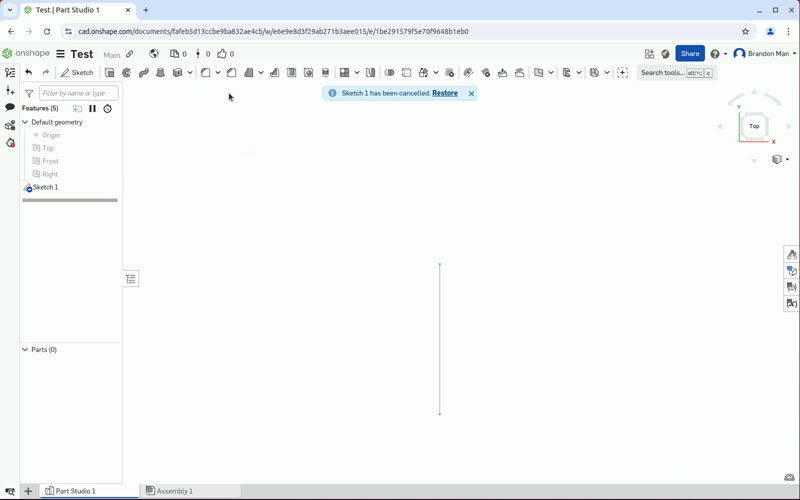
key(shift+h)
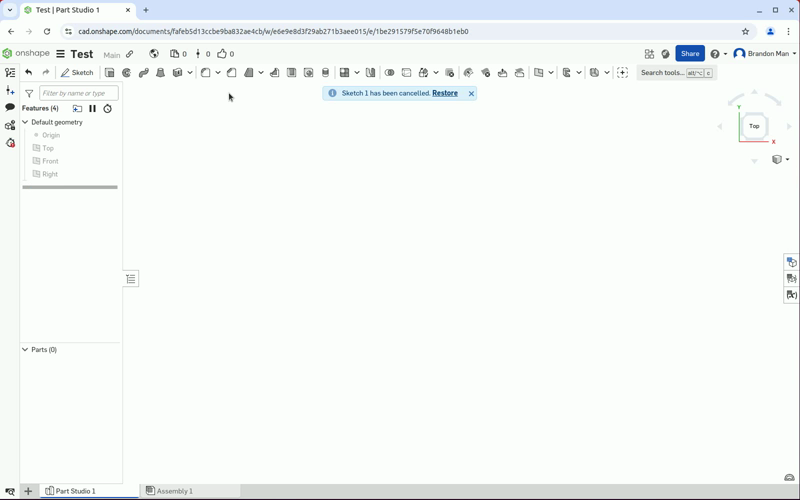
mouse_move(73, 352)
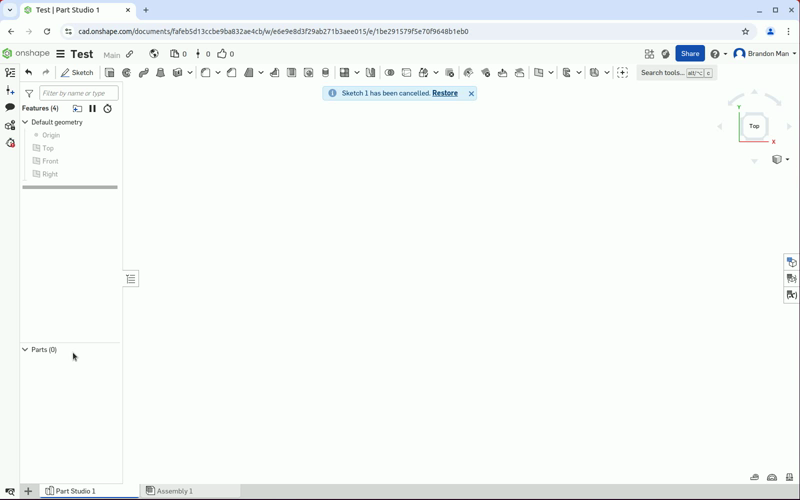
key(y)
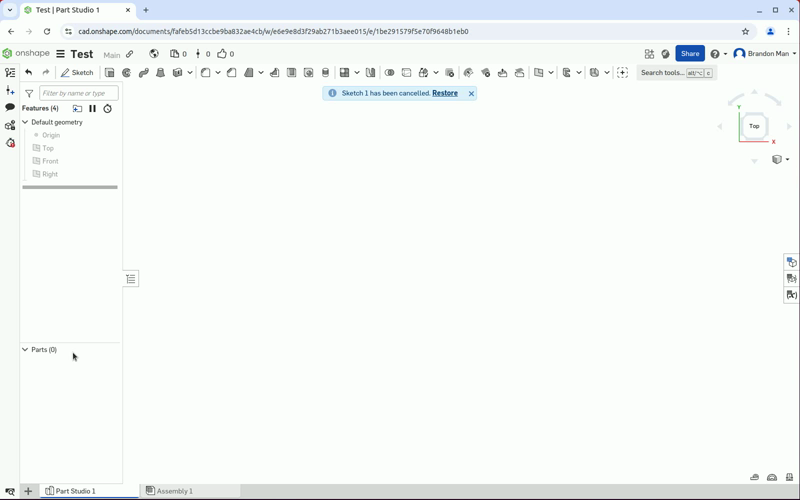
key(shift+p)
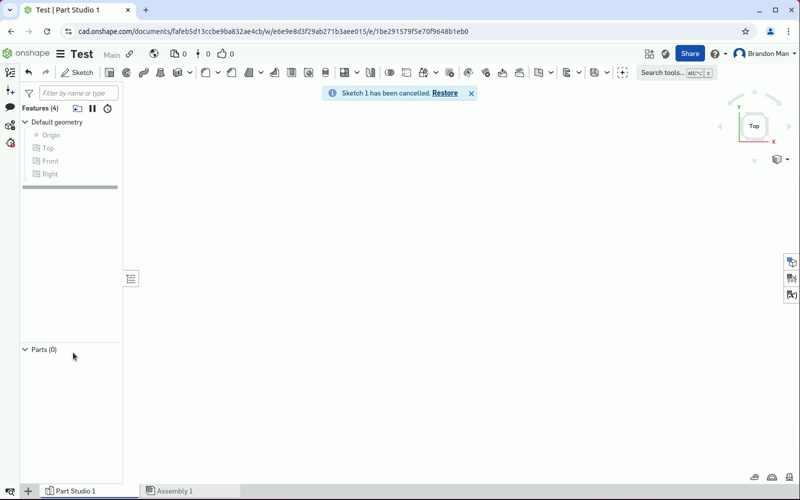
key(space)
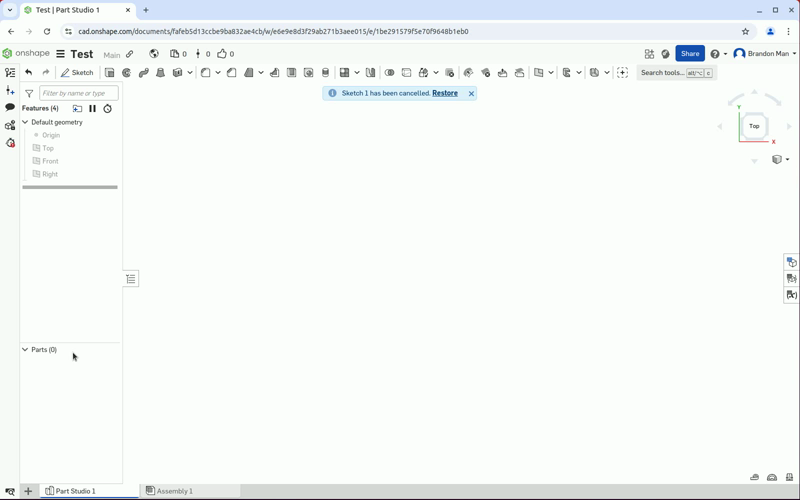
key_down(shift)
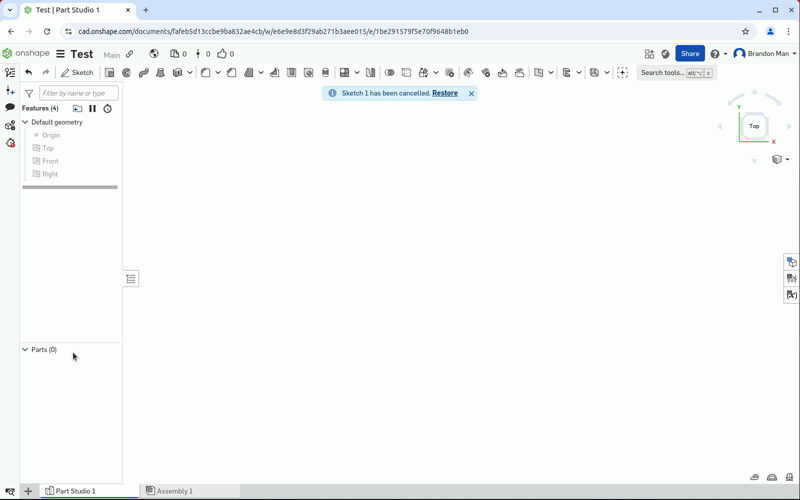
key(up)
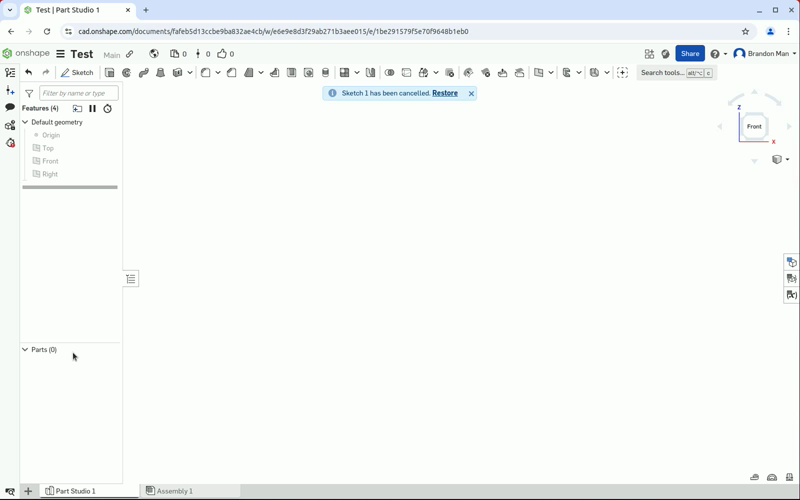
key_up(shift)
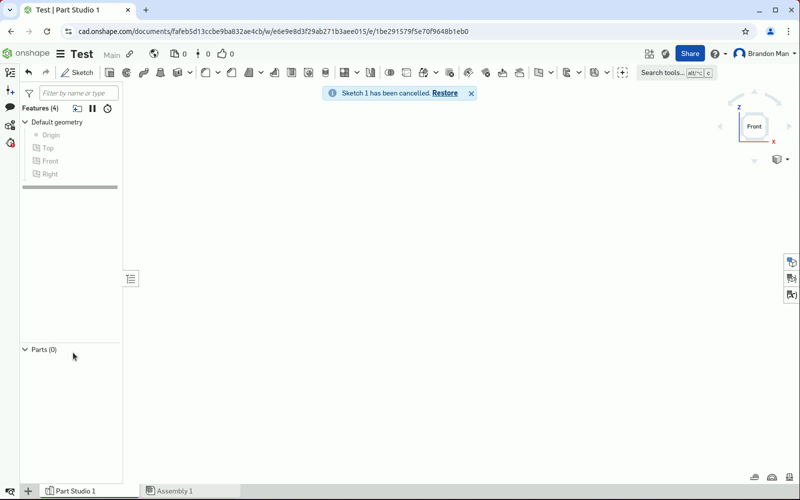
mouse_move(73, 352)
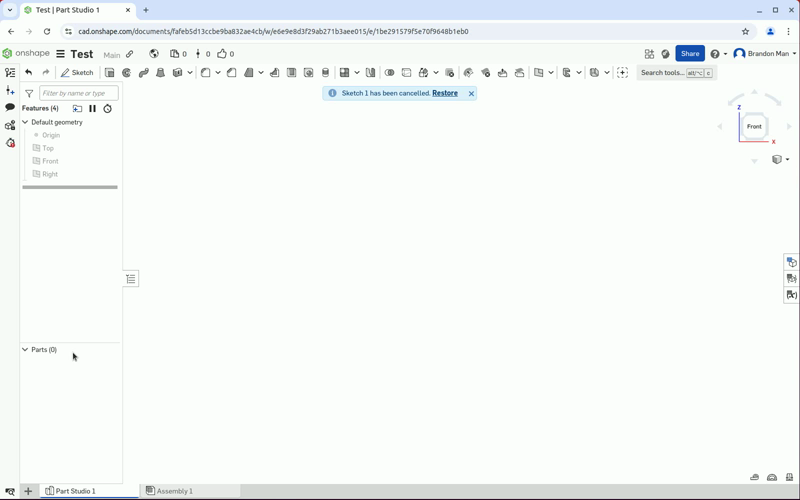
key(shift+y)
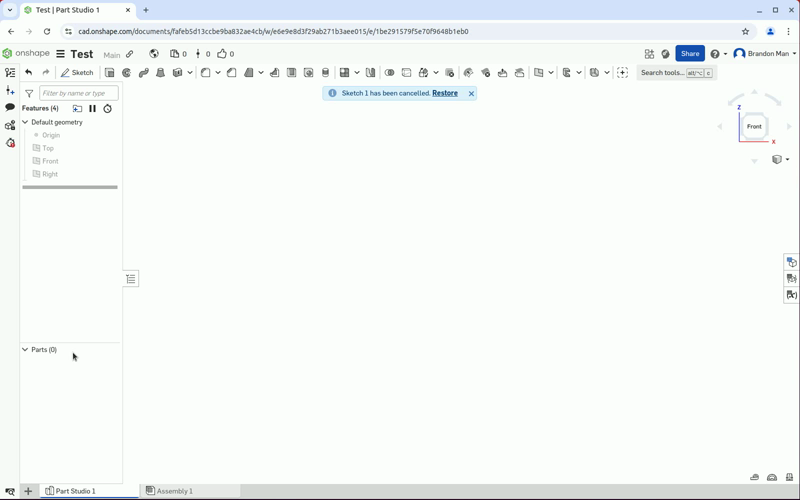
key(shift+s)
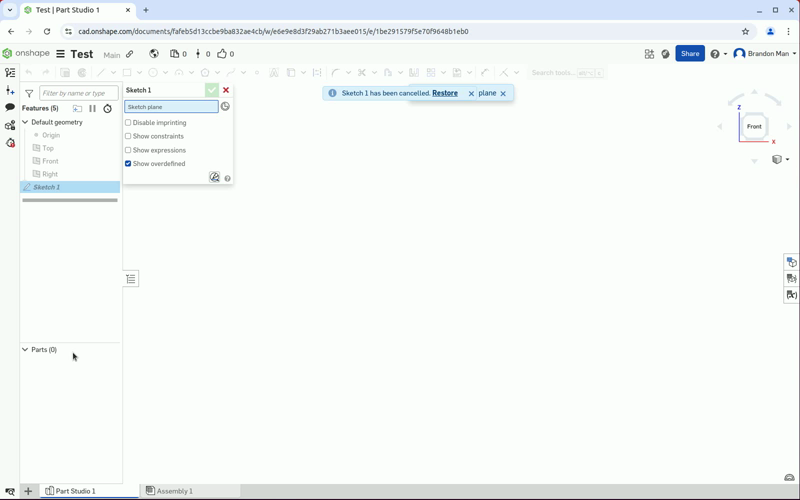
mouse_move(73, 163)
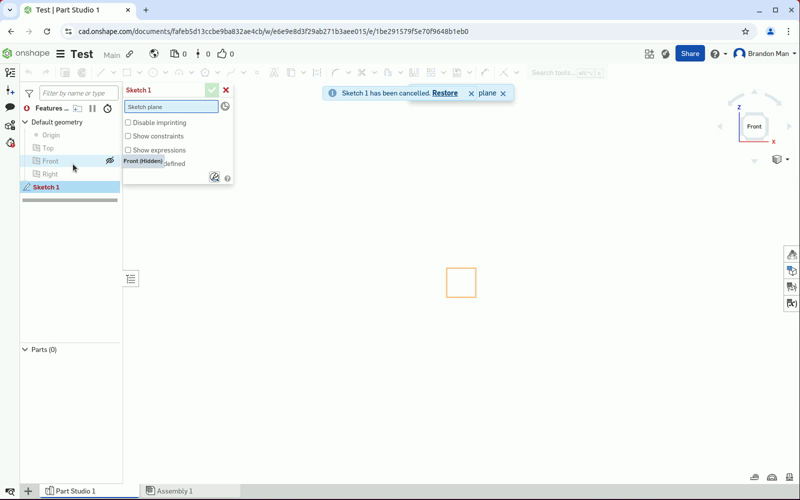
click(73, 163)
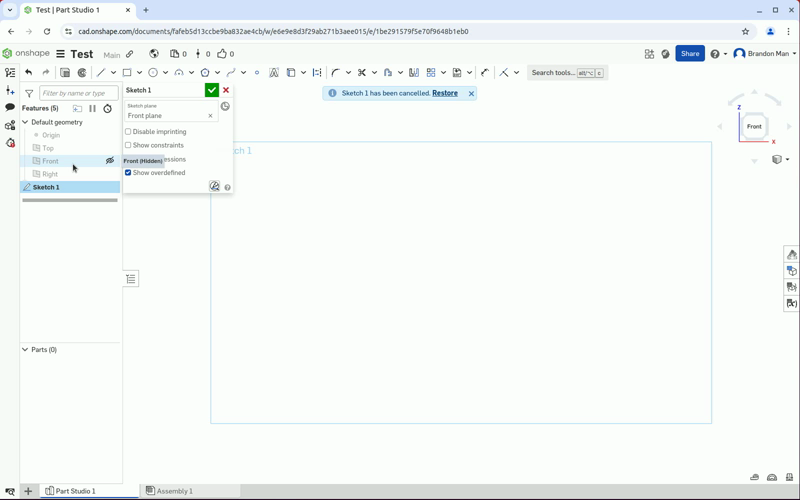
mouse_move(73, 352)
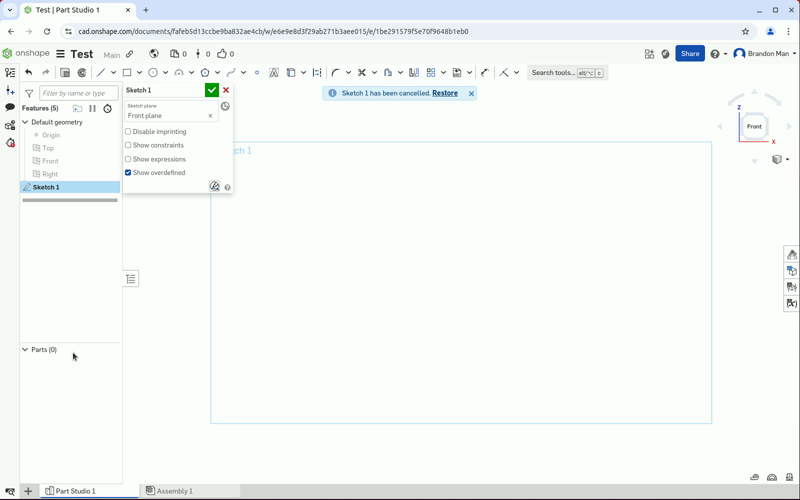
key(y)
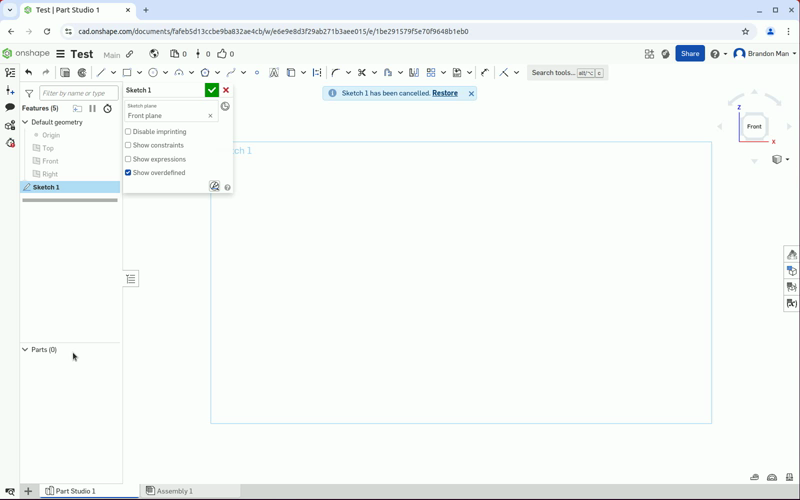
key(c)
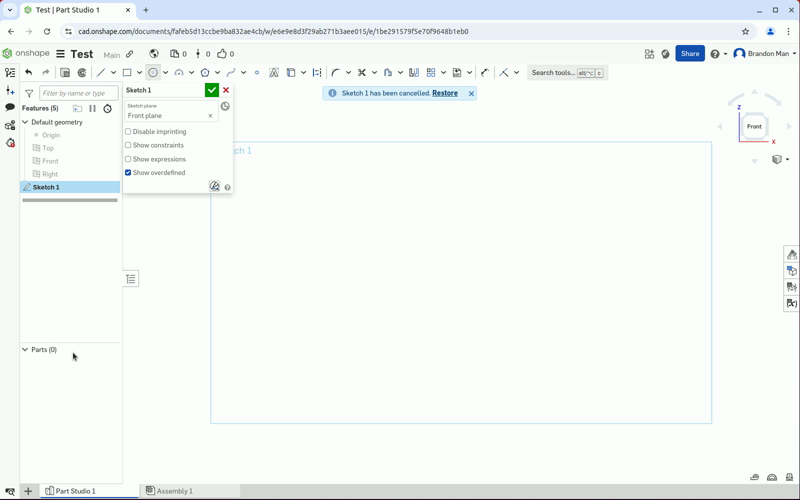
key_down(shift)
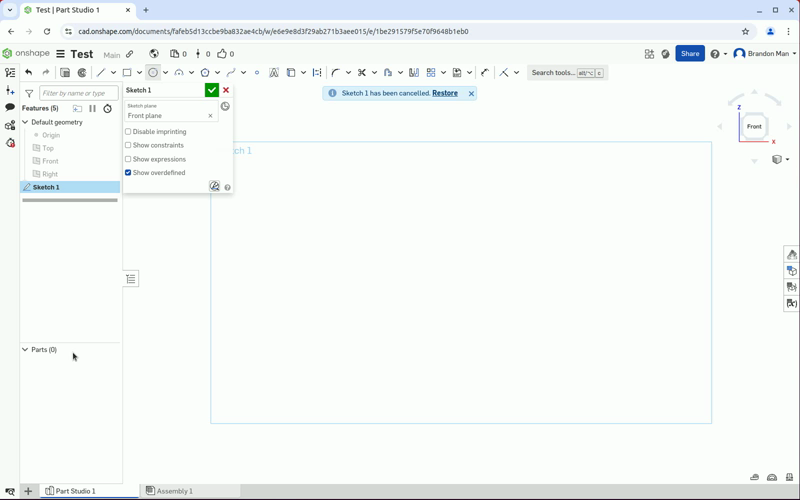
mouse_move(461, 282)
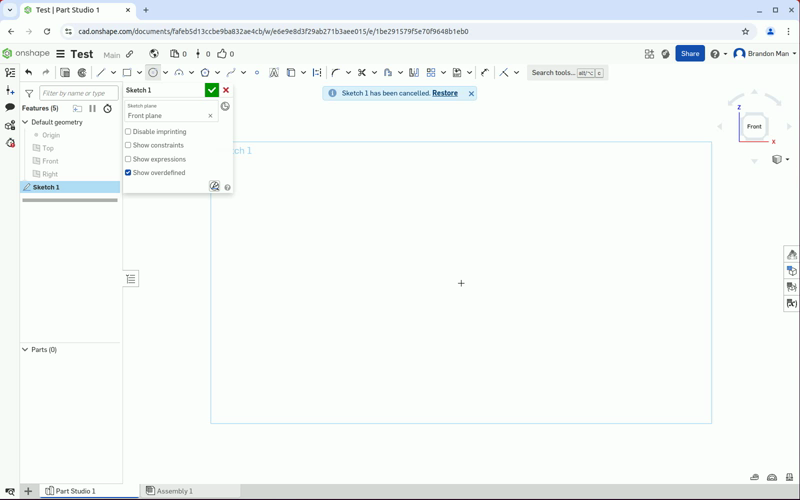
click(461, 282)
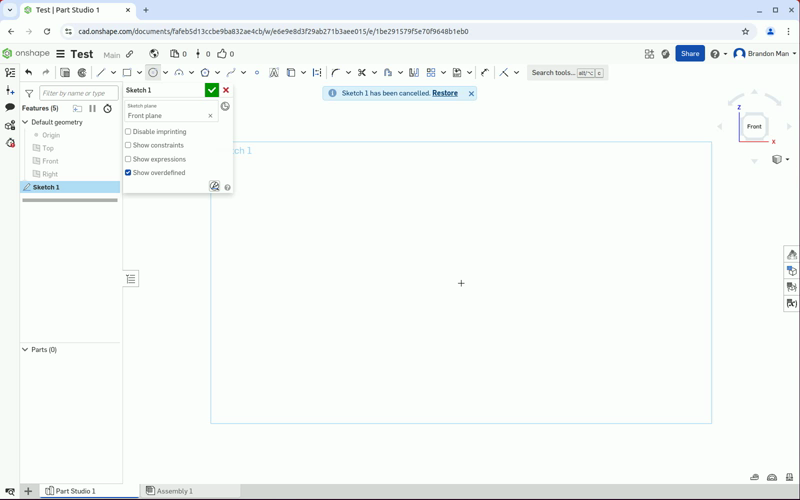
key_up(shift)
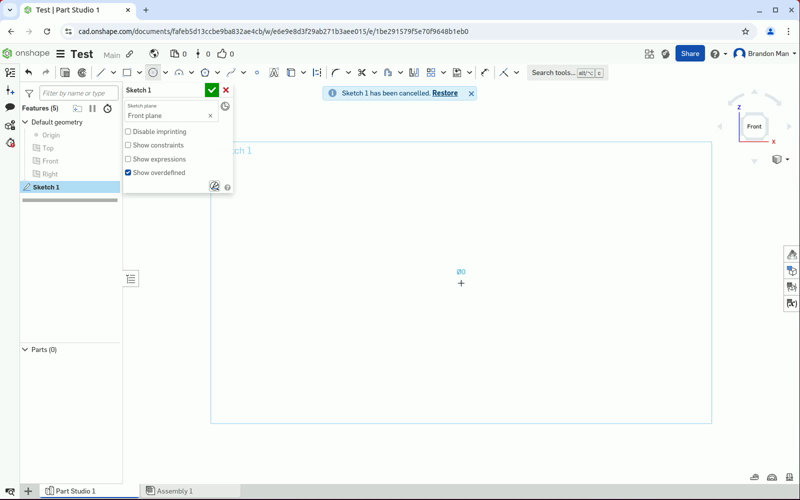
mouse_move(574, 282)
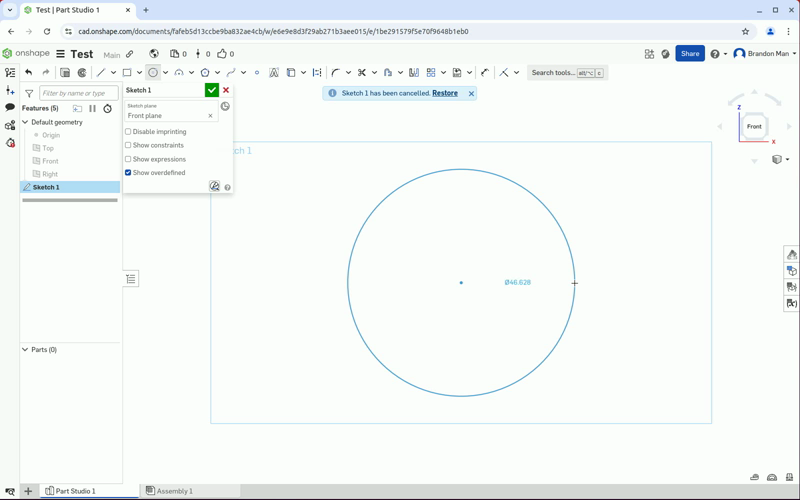
click(574, 282)
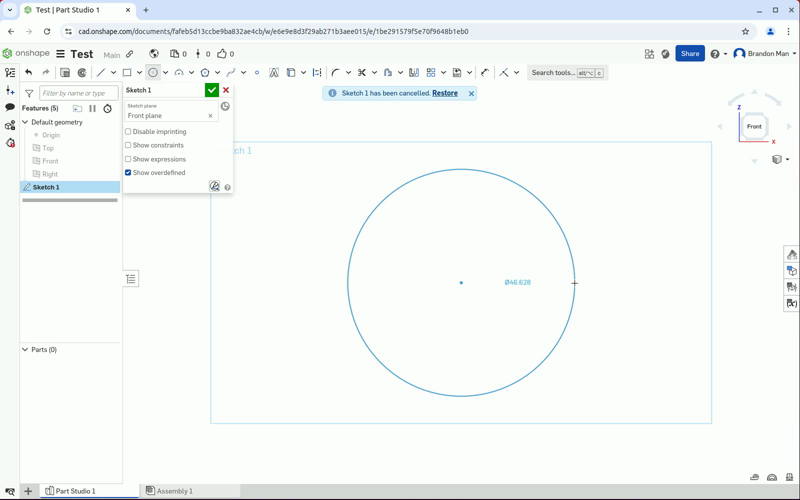
key(esc)
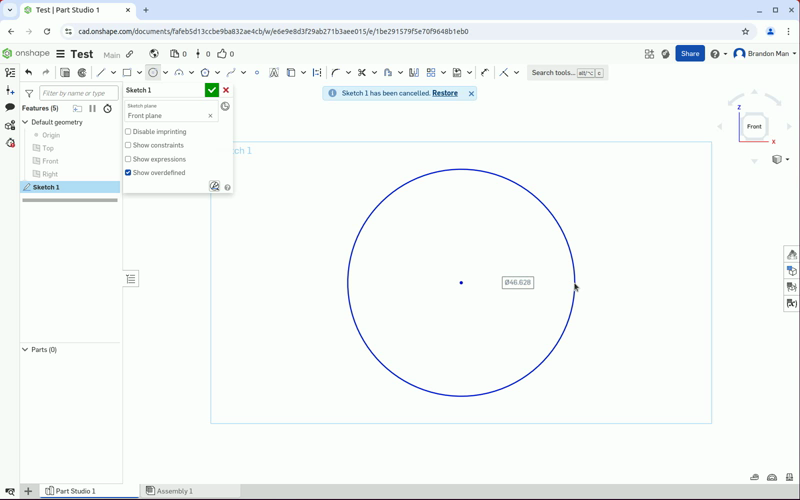
key(c)
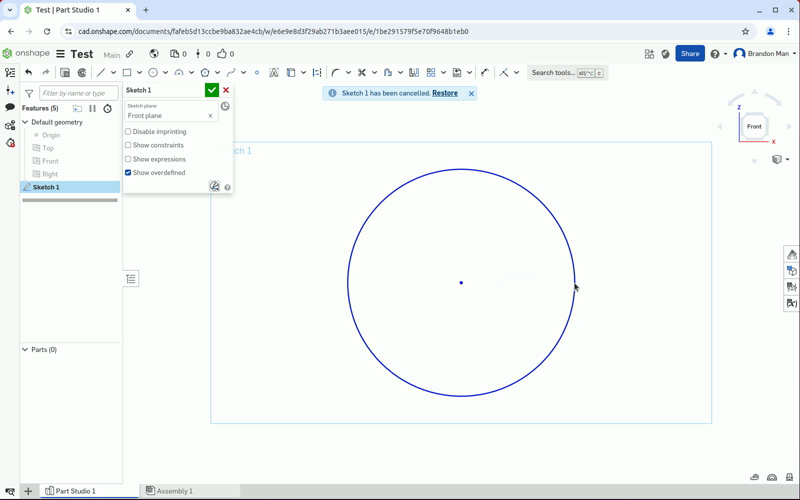
key_down(shift)
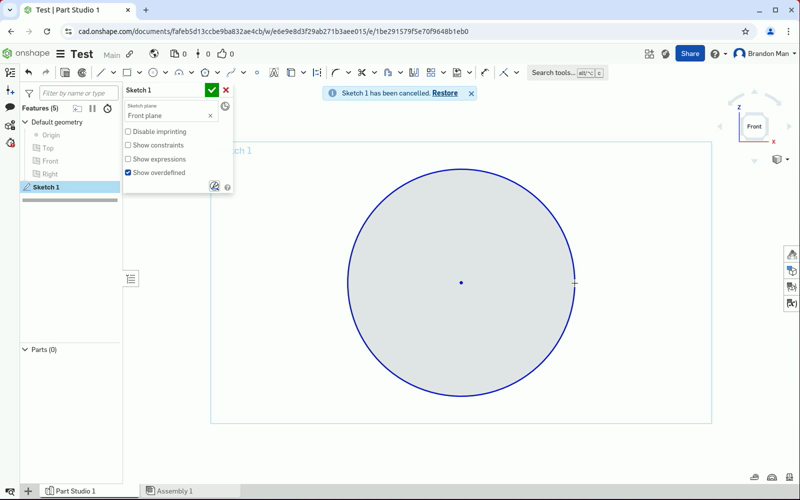
mouse_move(400, 282)
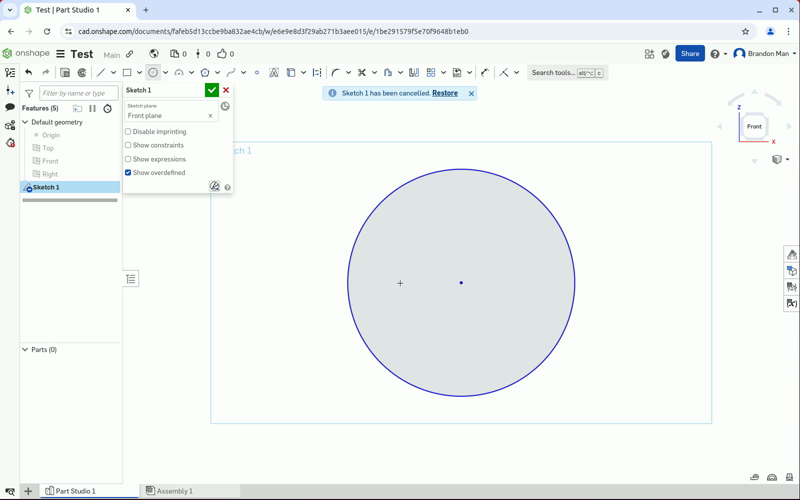
click(400, 282)
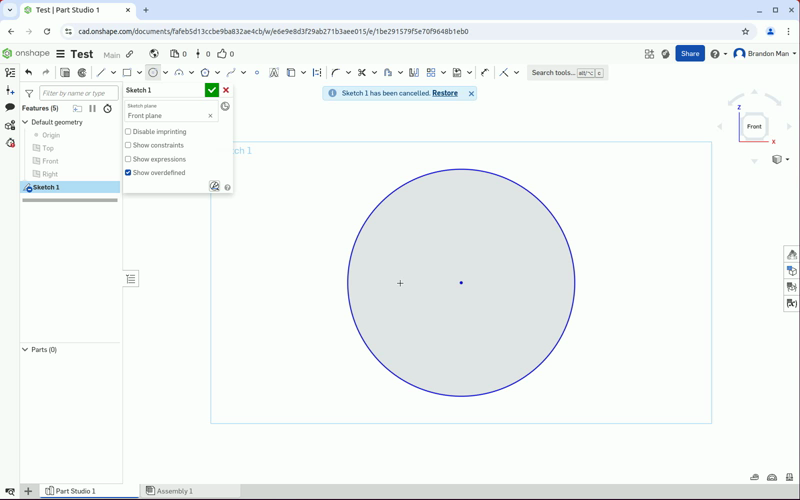
key_up(shift)
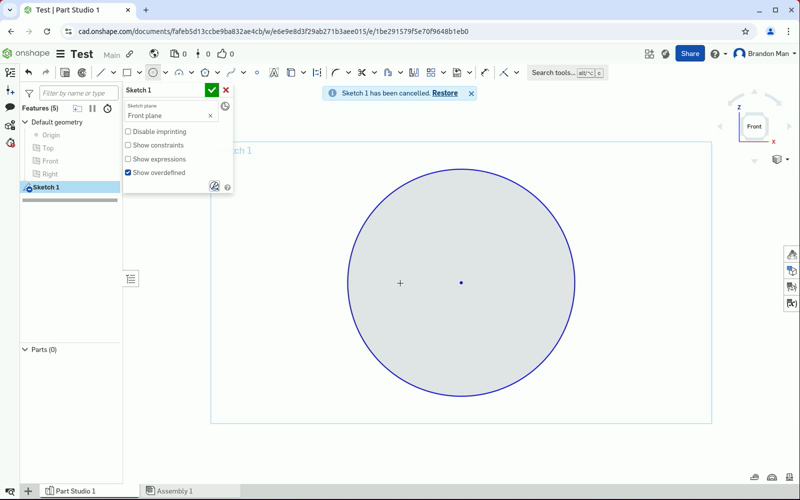
mouse_move(409, 282)
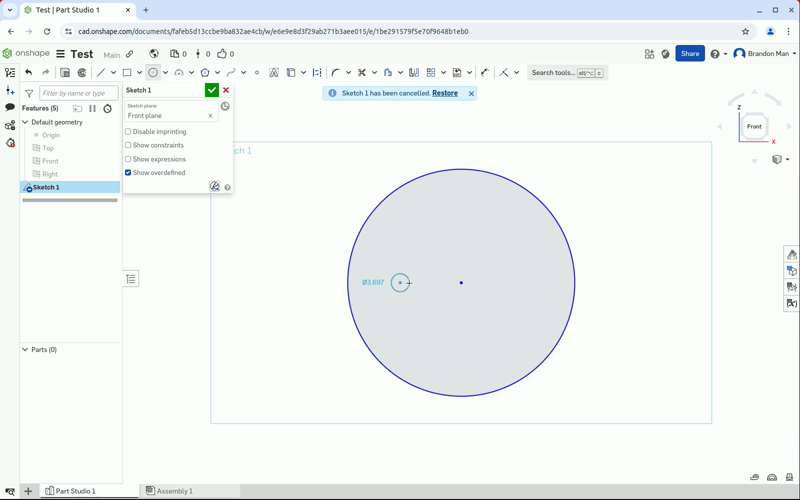
click(409, 282)
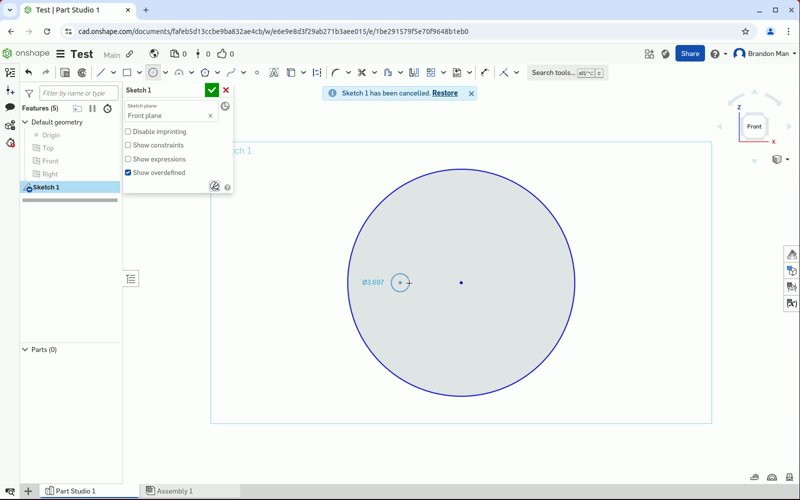
key(esc)
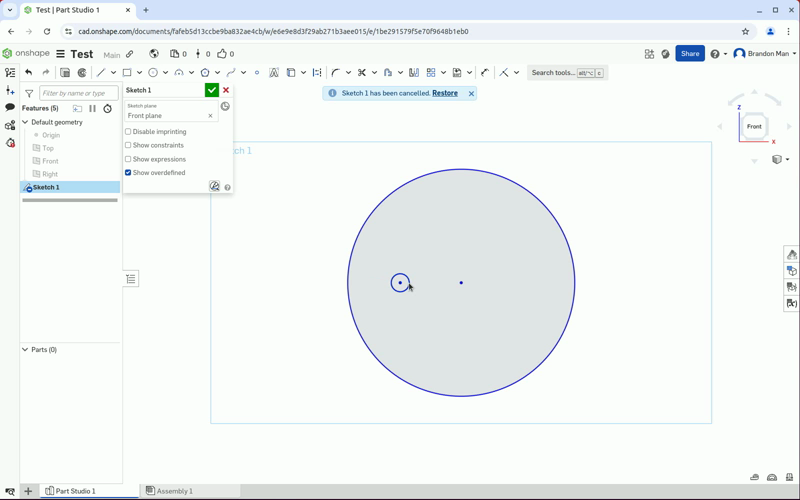
key(c)
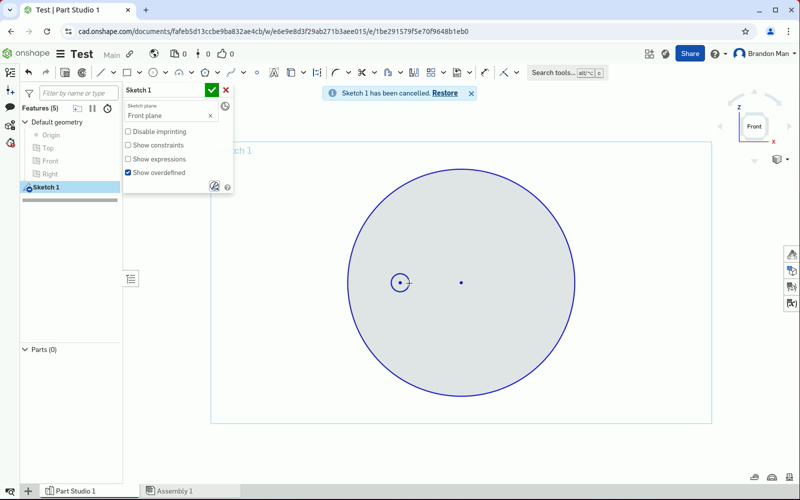
key_down(shift)
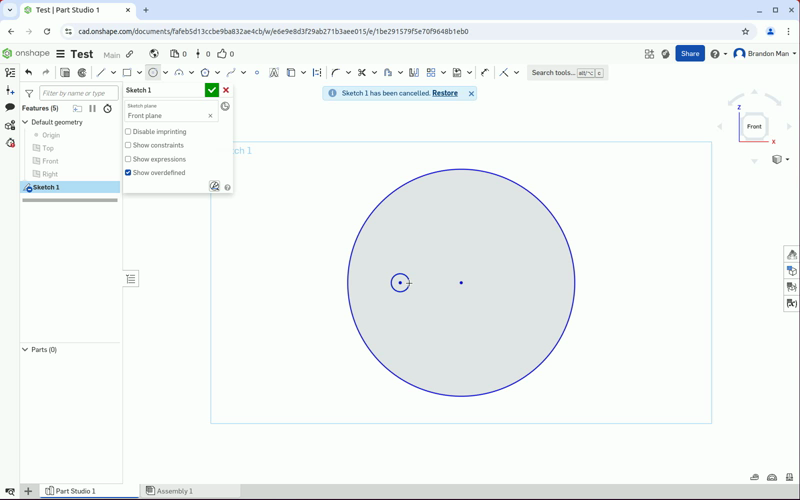
mouse_move(461, 282)
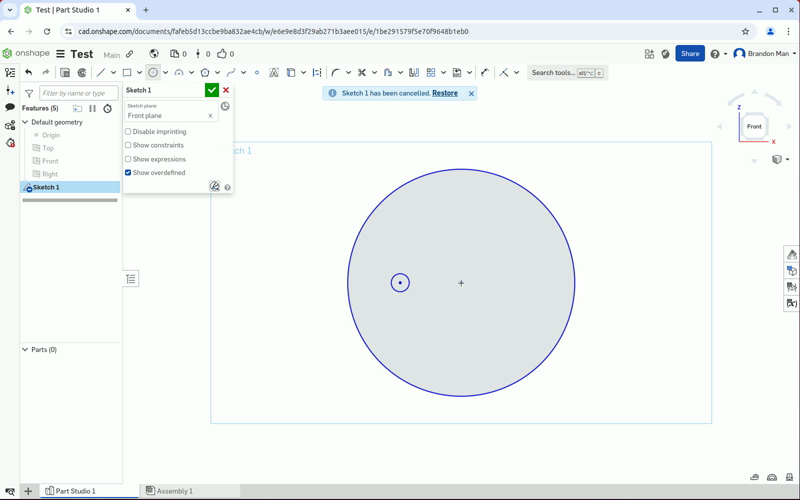
click(461, 282)
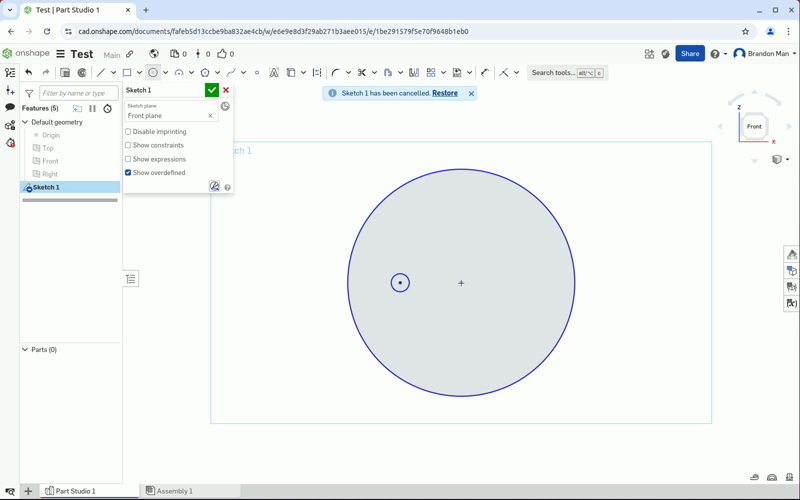
key_up(shift)
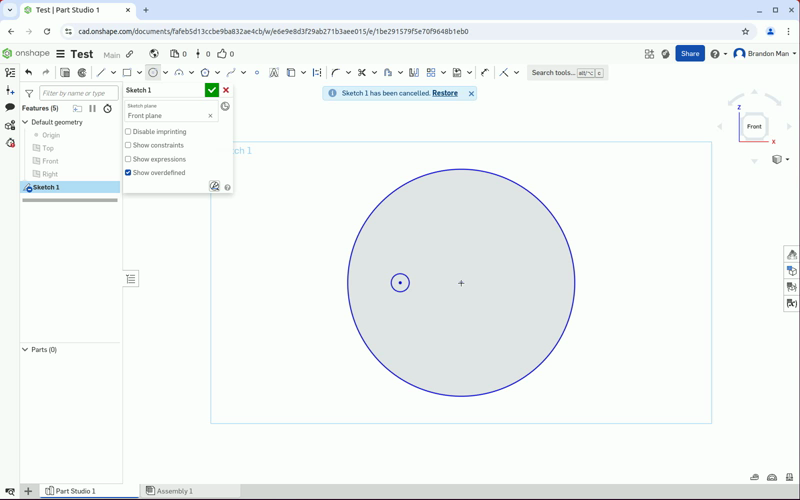
mouse_move(487, 282)
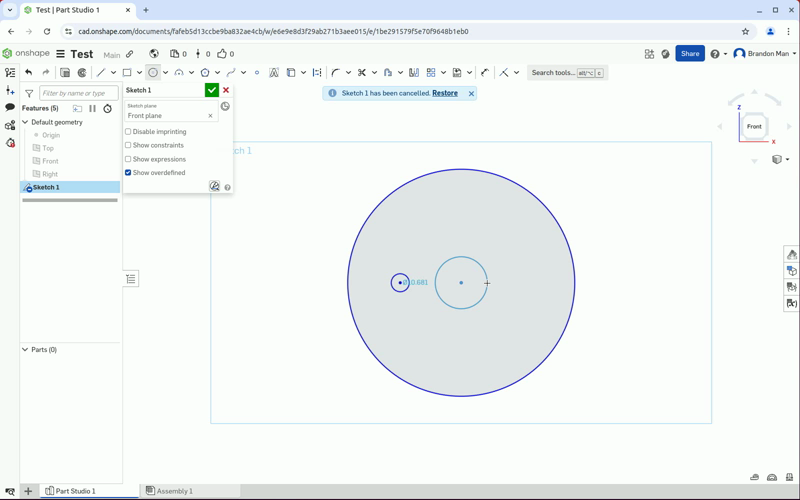
click(487, 282)
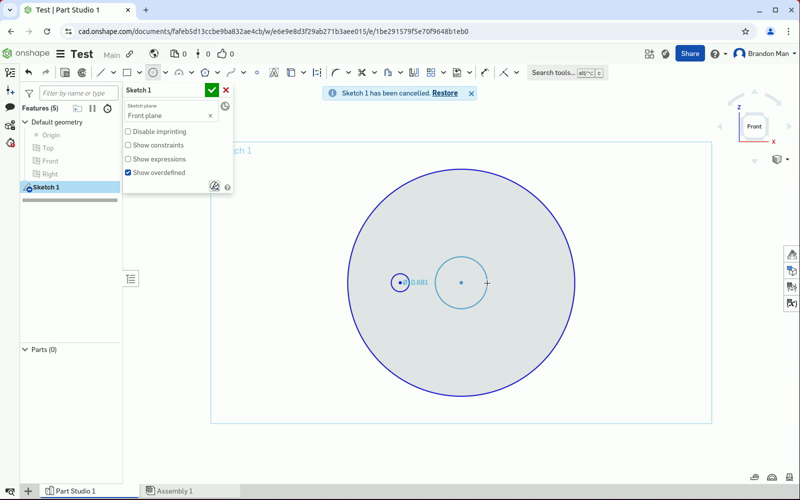
key(esc)
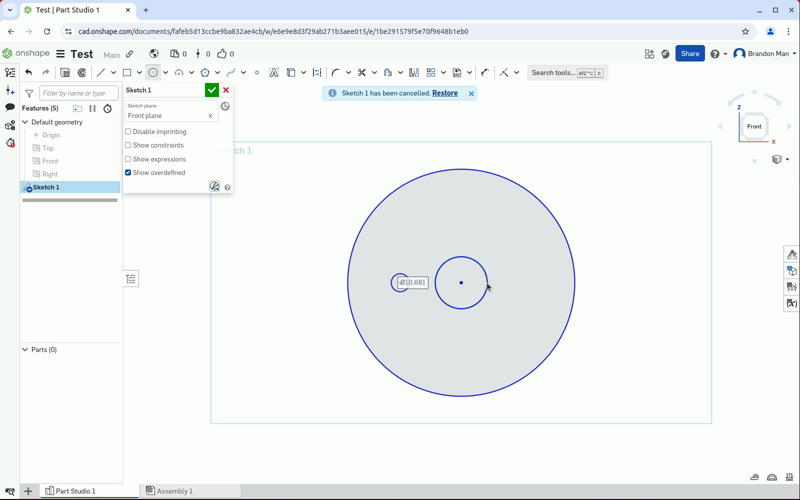
key(c)
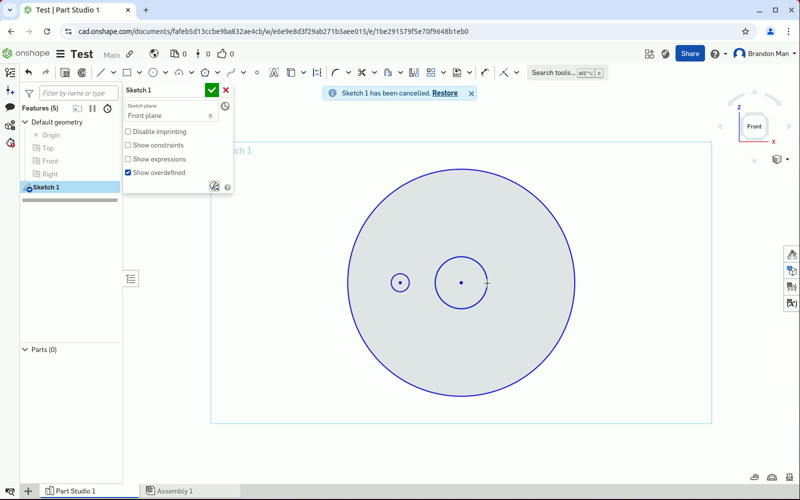
key_down(shift)
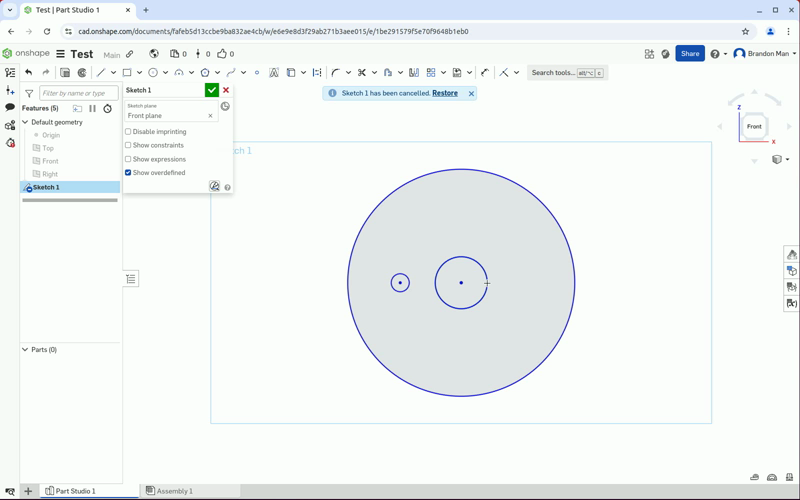
mouse_move(461, 341)
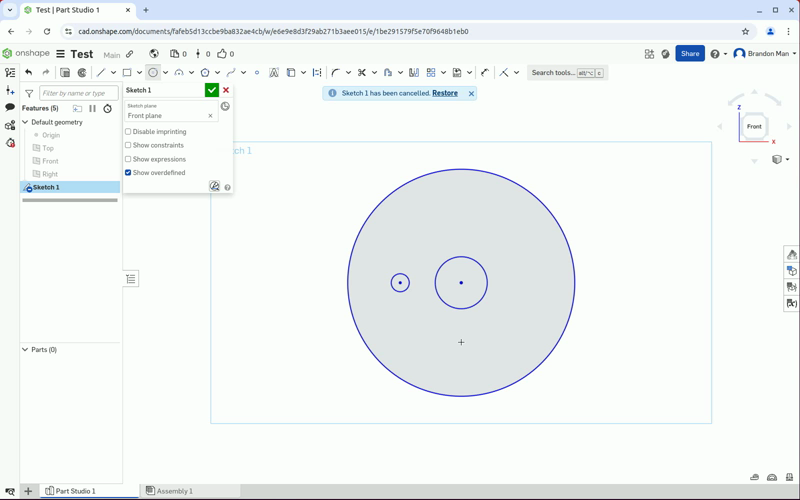
click(461, 341)
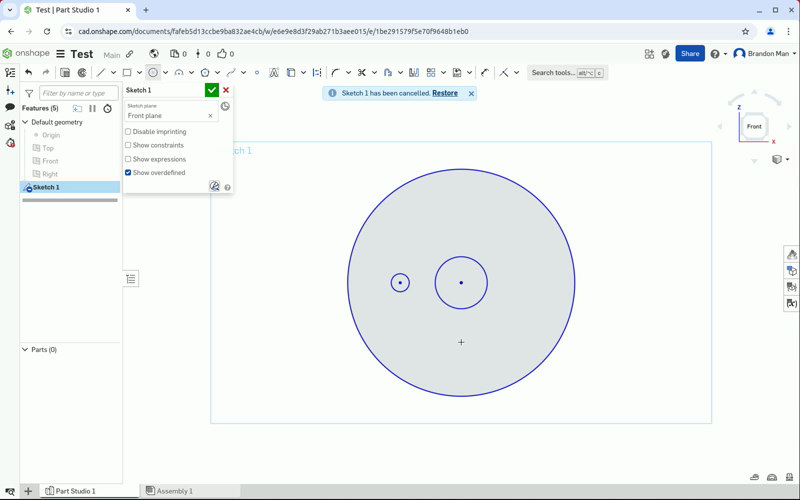
key_up(shift)
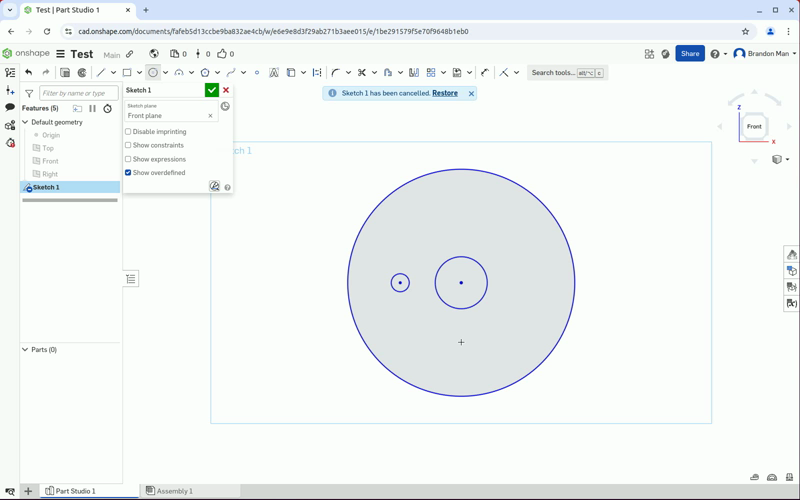
mouse_move(470, 341)
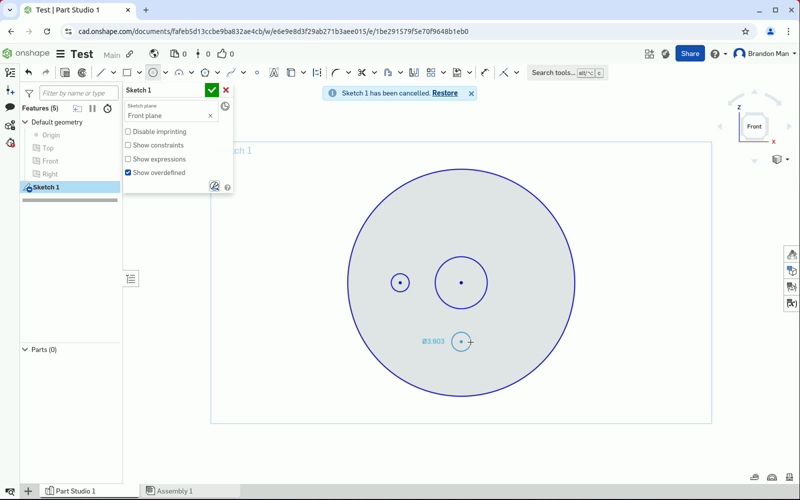
click(470, 341)
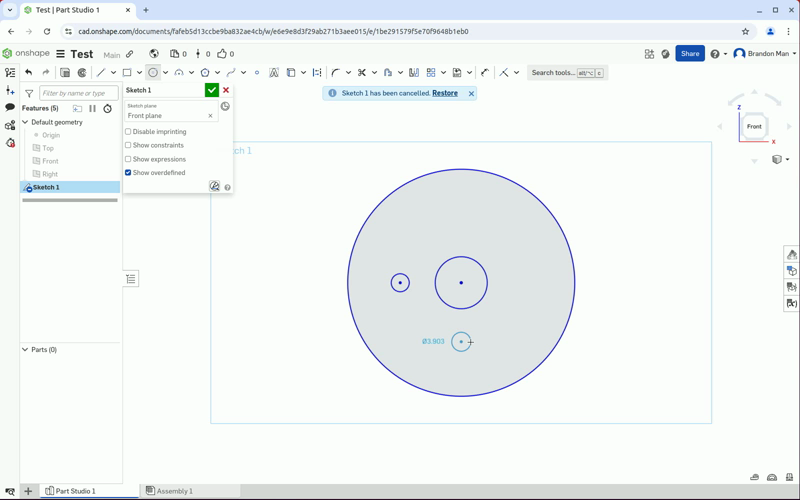
key(esc)
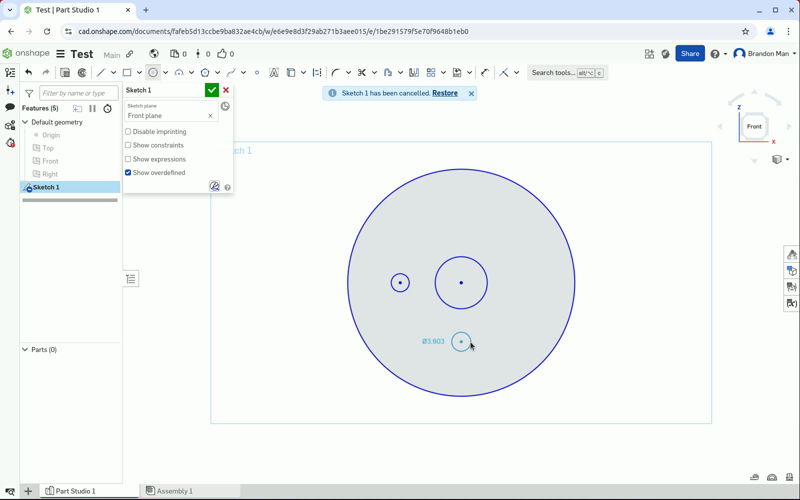
key(c)
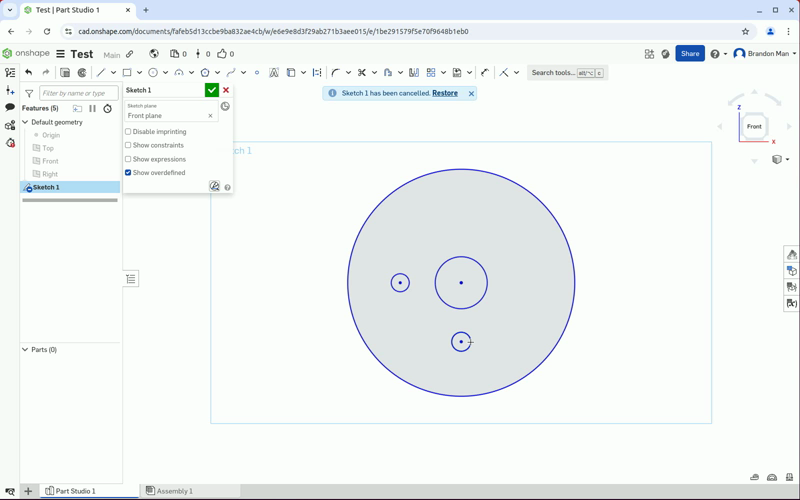
key_down(shift)
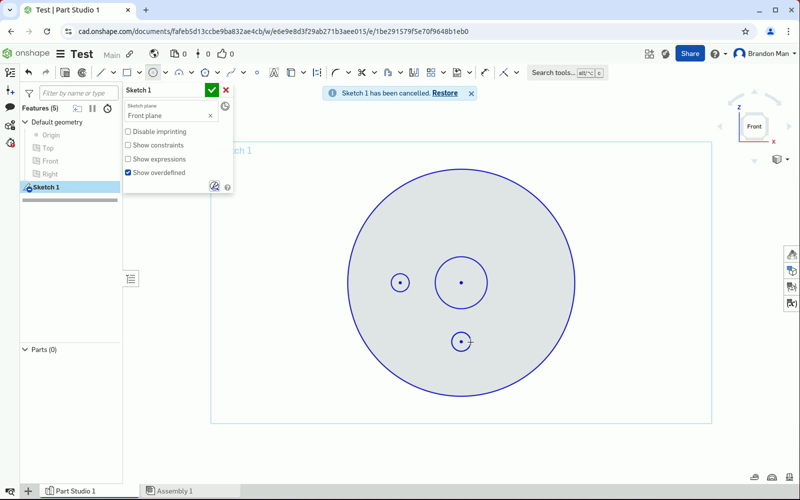
mouse_move(461, 224)
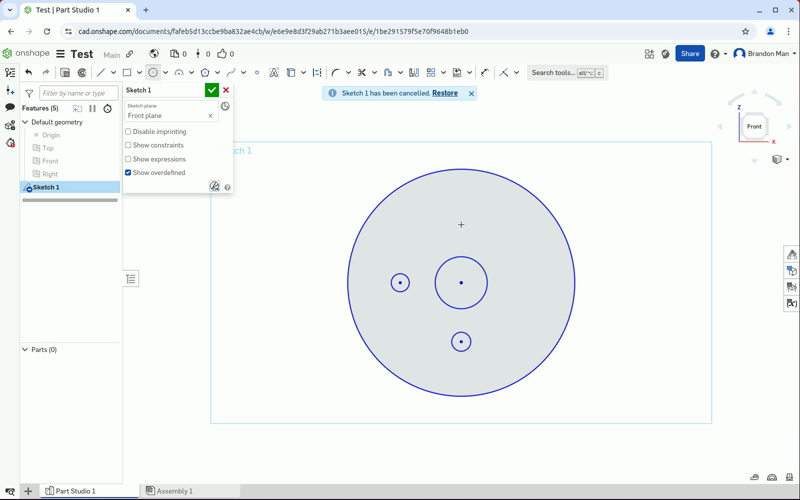
click(461, 224)
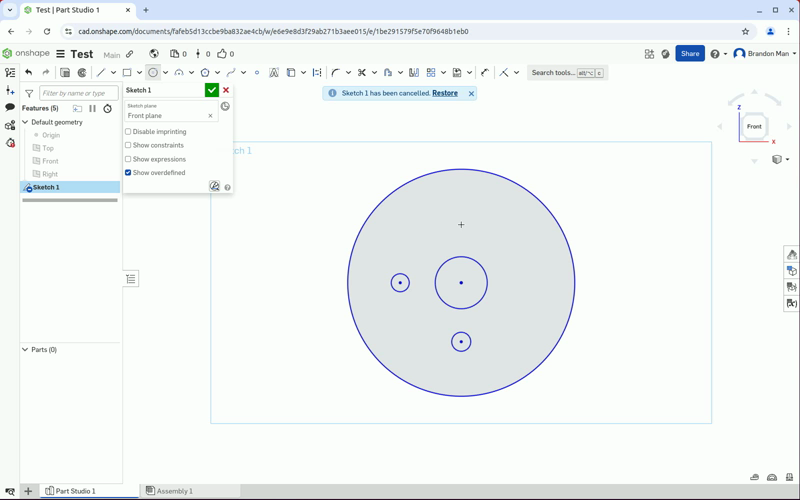
key_up(shift)
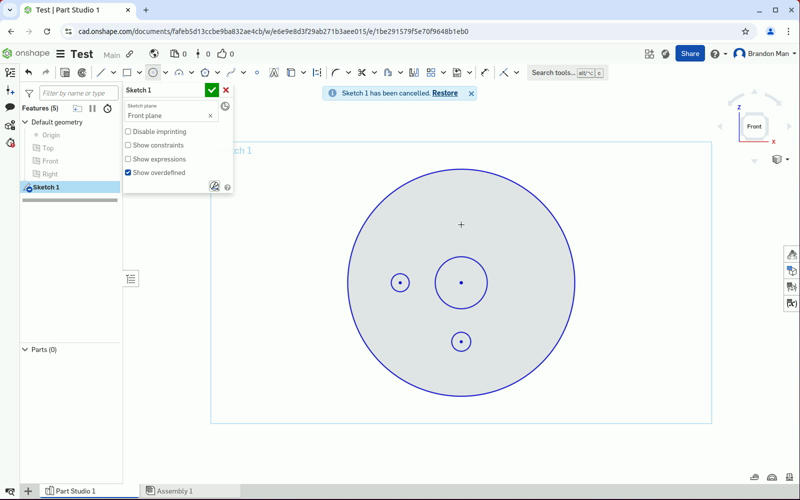
mouse_move(470, 224)
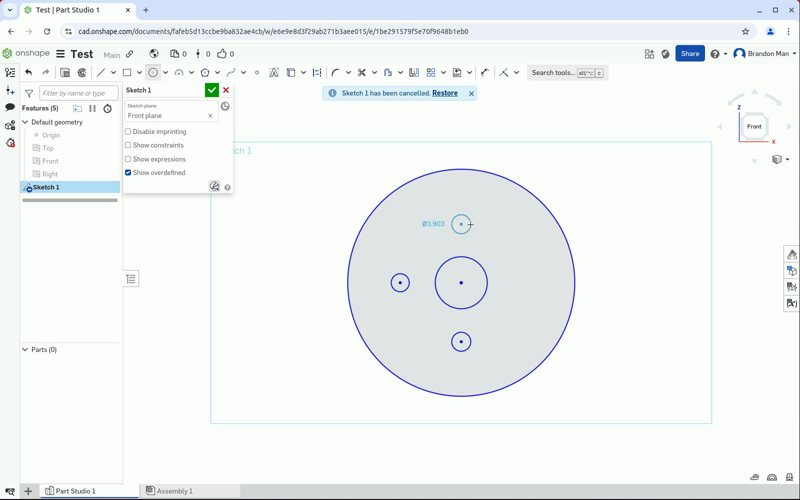
click(470, 224)
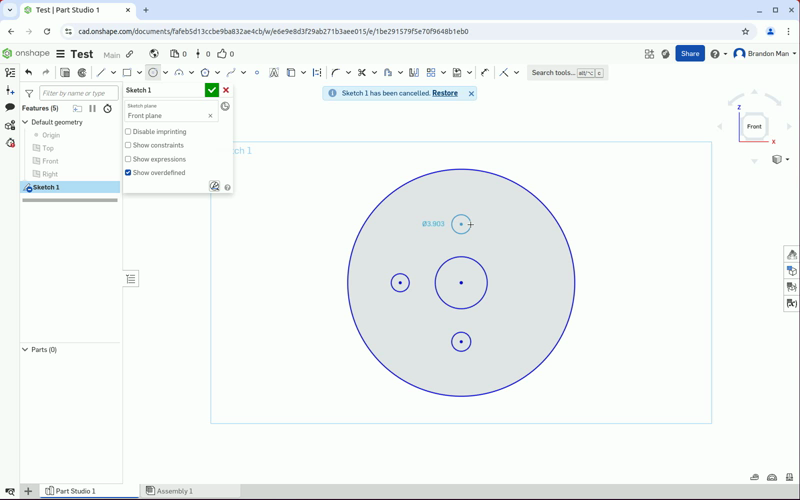
key(esc)
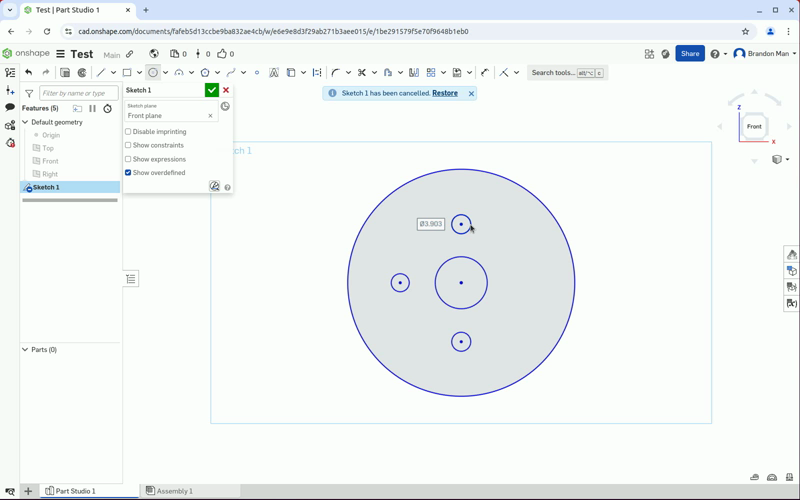
key(c)
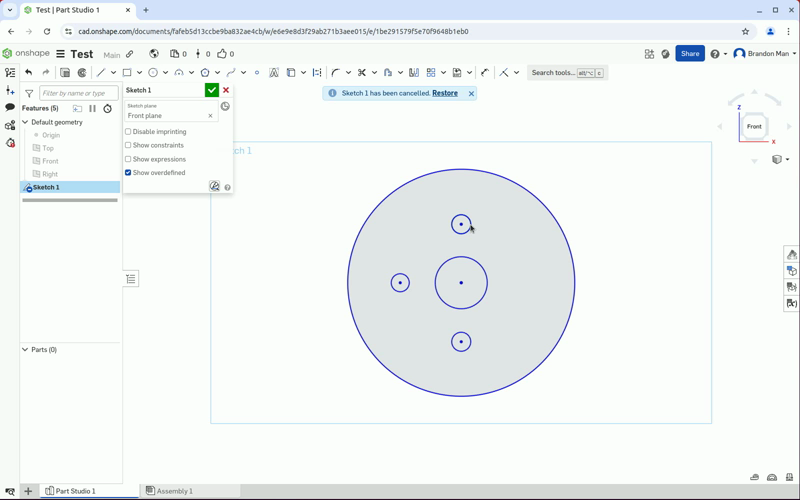
key_down(shift)
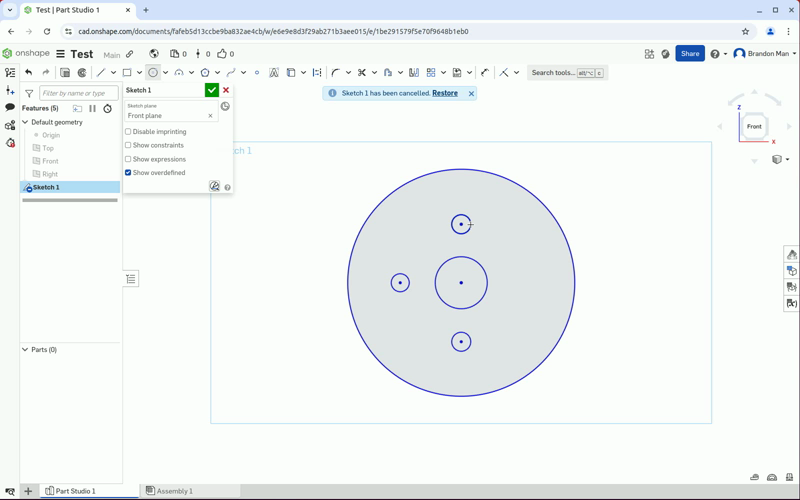
mouse_move(520, 282)
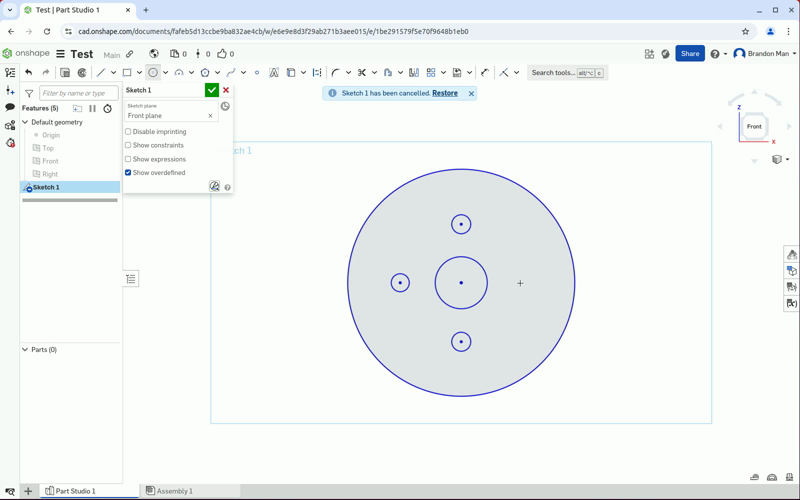
click(520, 282)
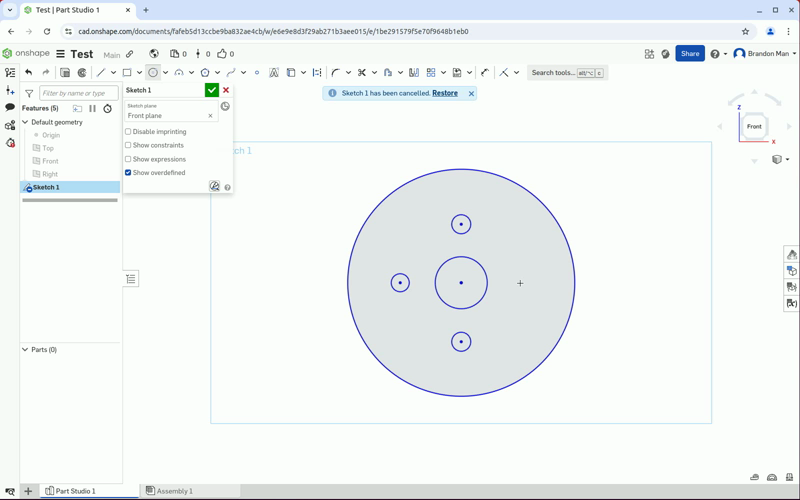
key_up(shift)
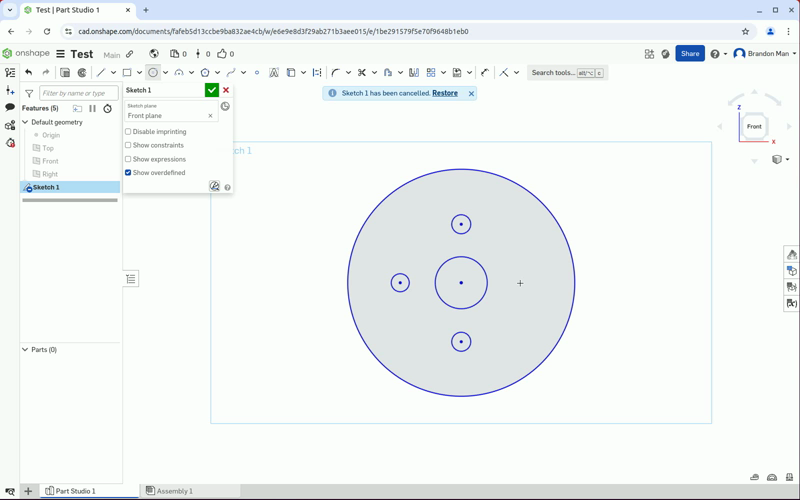
mouse_move(529, 282)
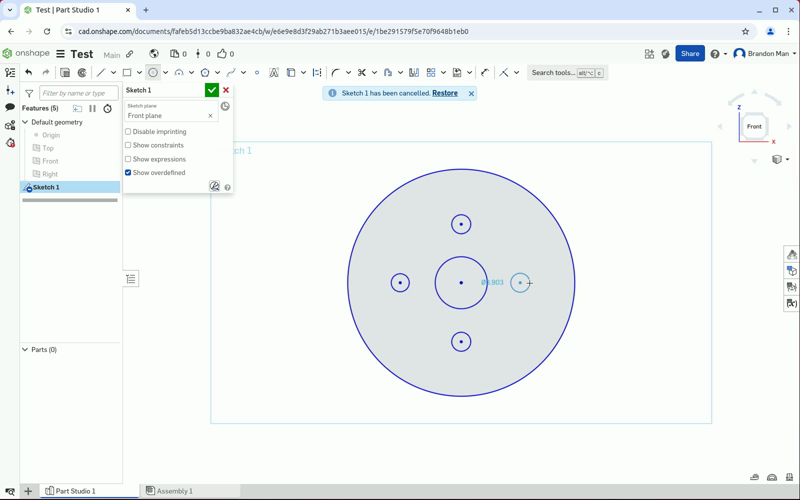
click(529, 282)
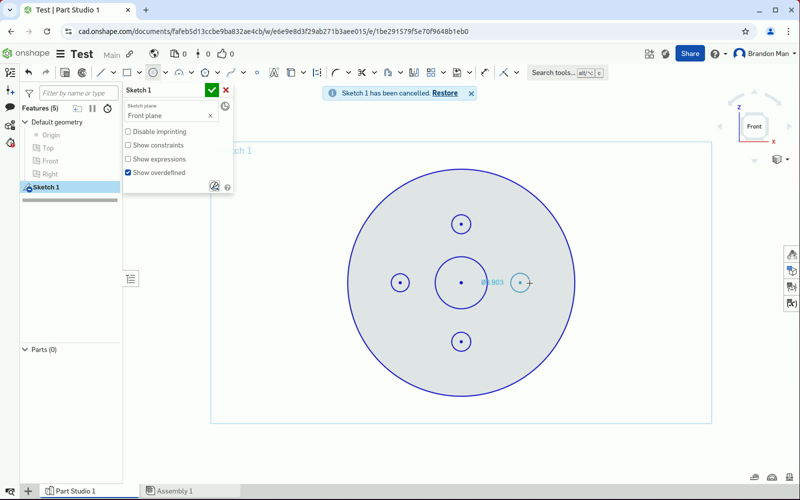
key(esc)
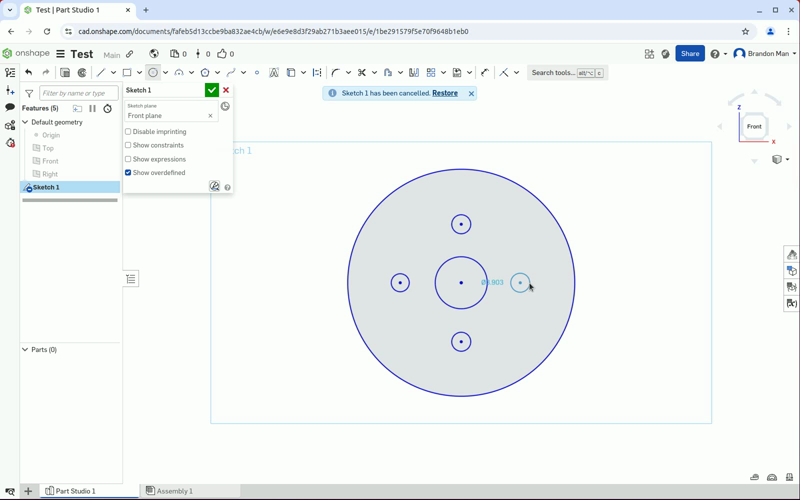
mouse_move(507, 343)
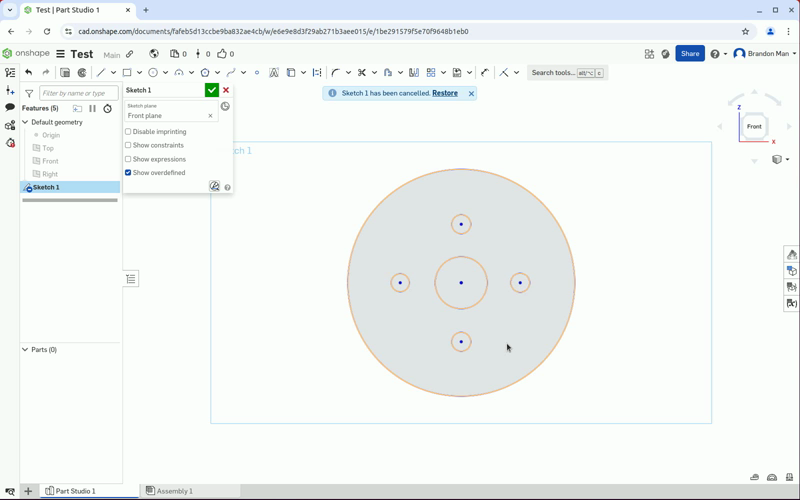
click(507, 343)
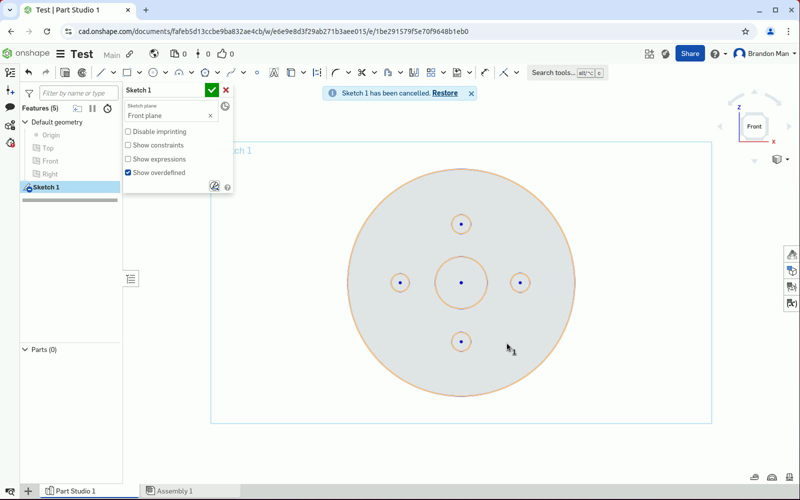
mouse_move(73, 352)
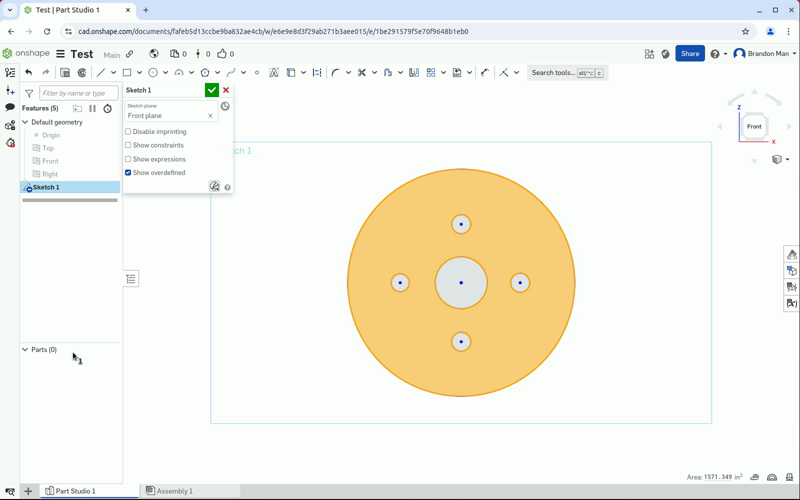
key(shift+y)
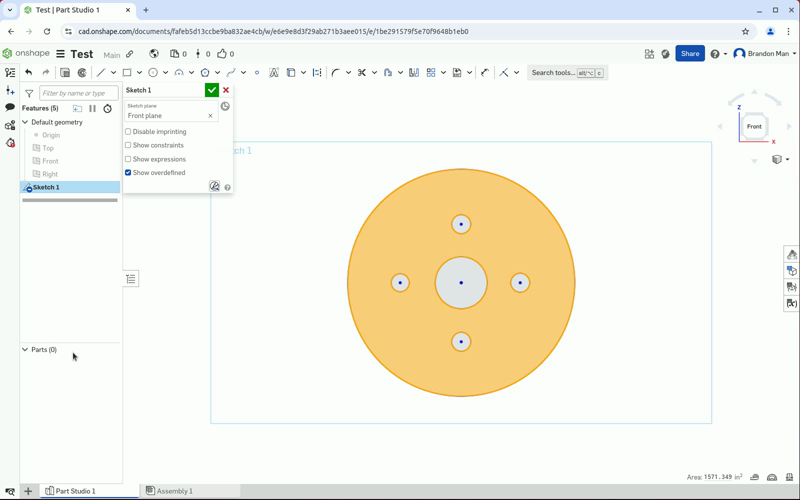
key(shift+e)
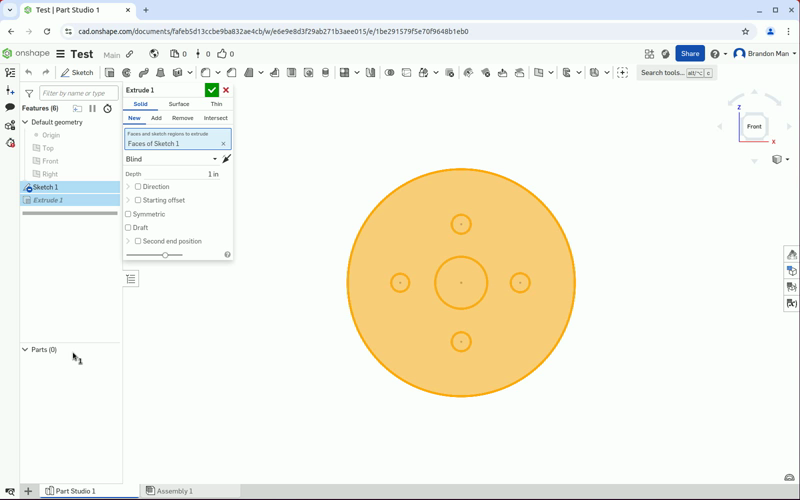
mouse_move(143, 106)
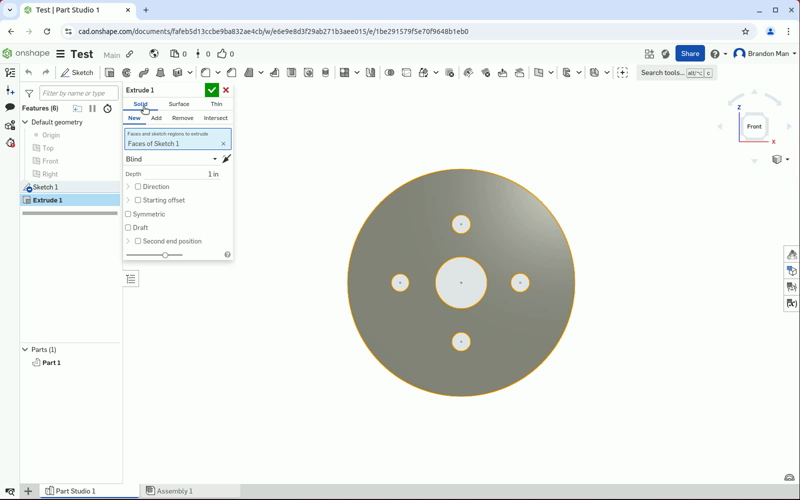
click(143, 106)
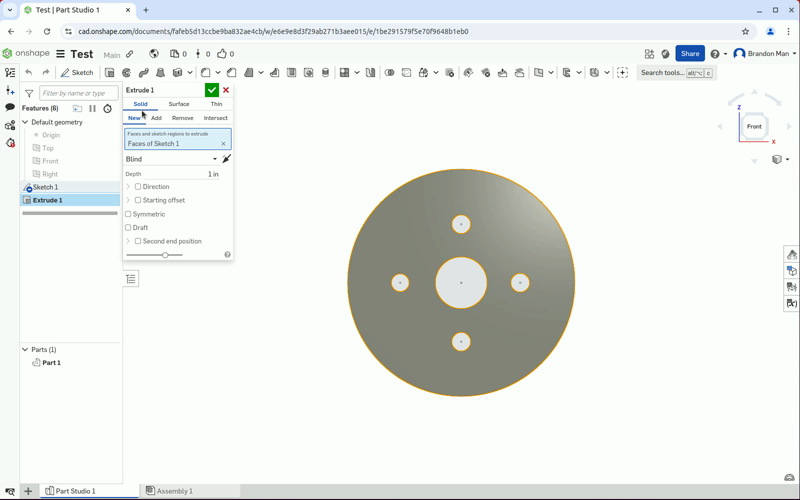
mouse_move(137, 120)
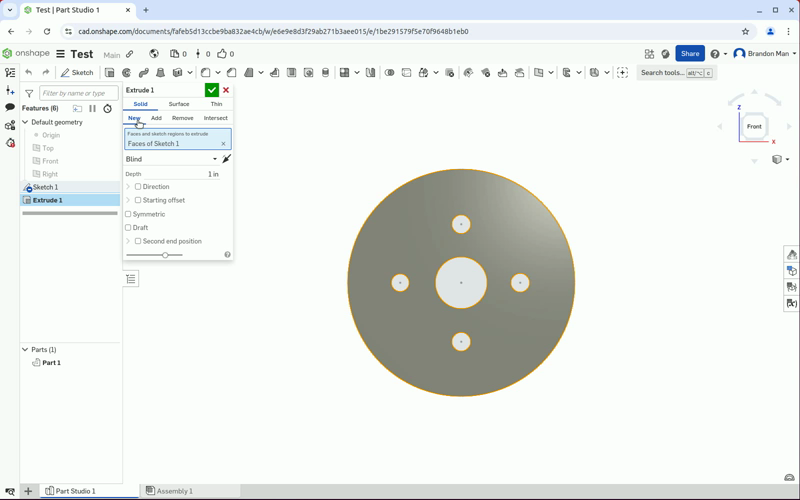
click(137, 120)
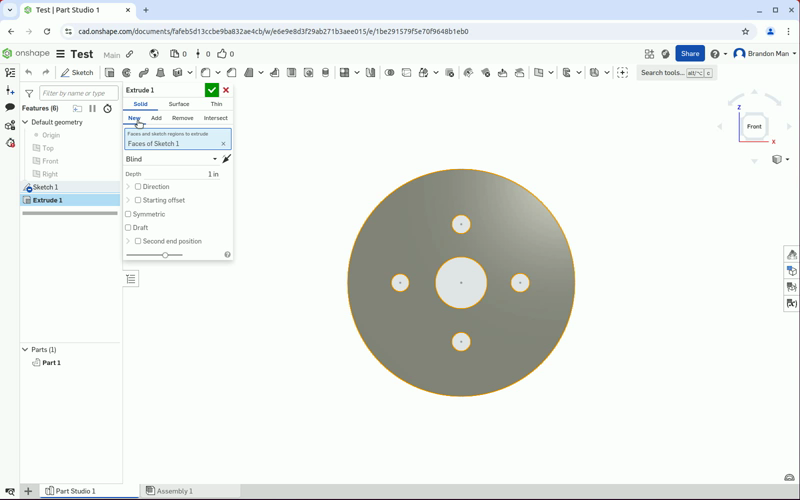
key(tab, 4)
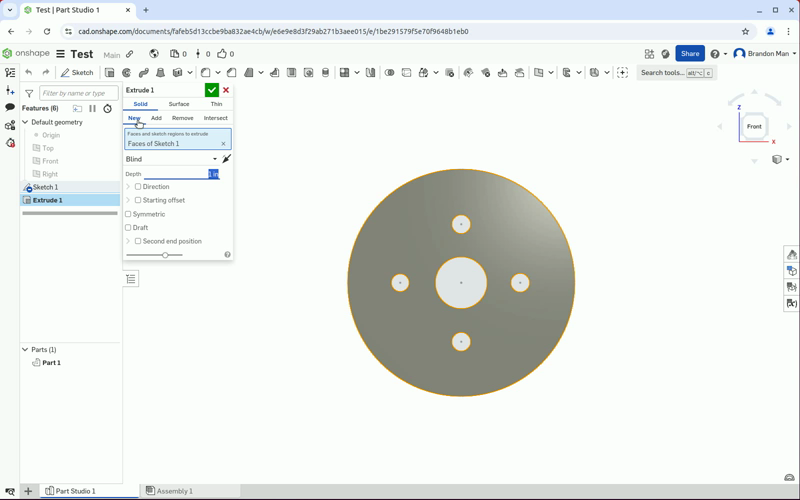
text(5.536)
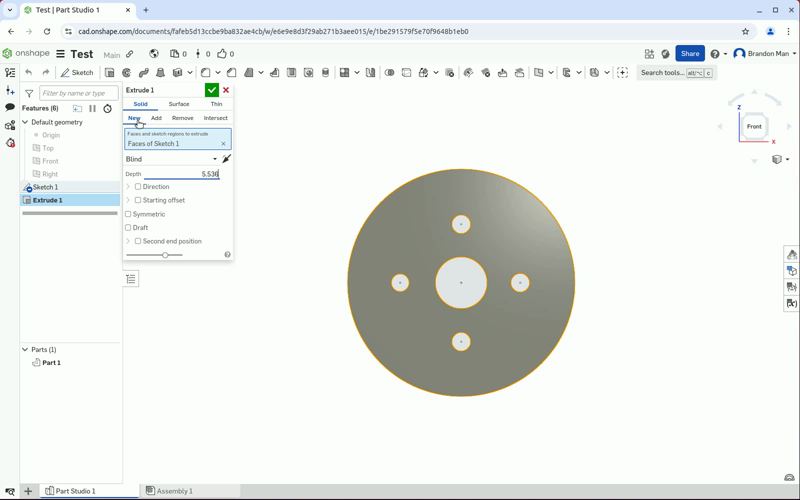
key(enter)
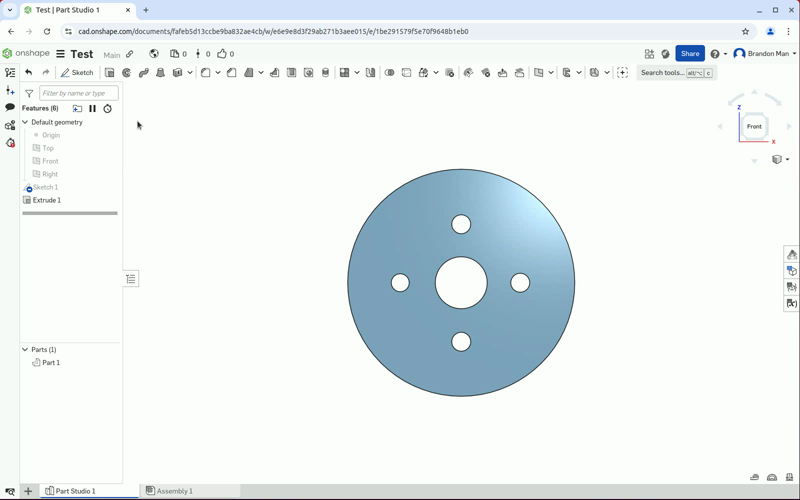
key(shift+h)
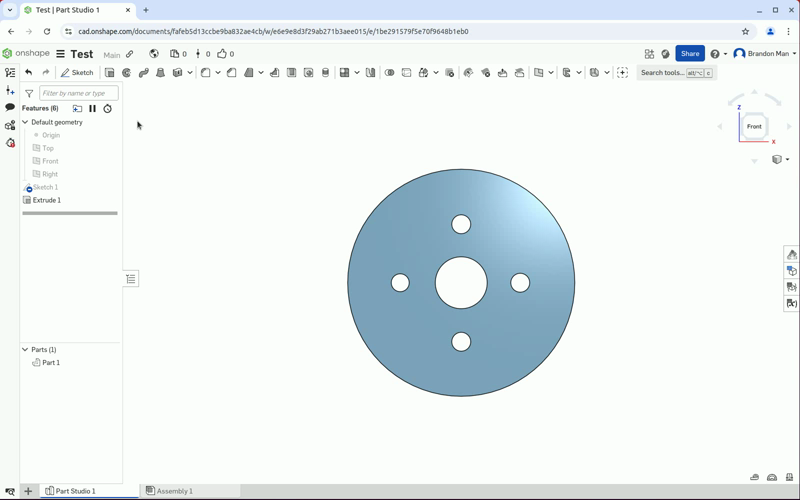
key(shift+h)
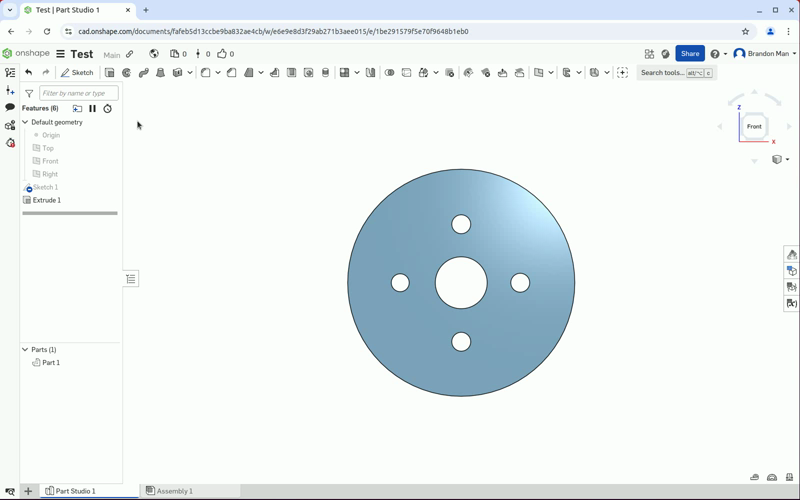
mouse_move(73, 189)
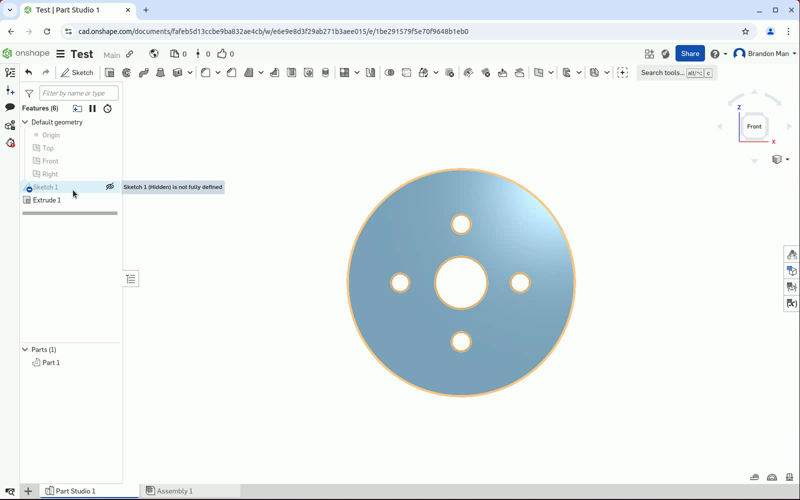
click(73, 189)
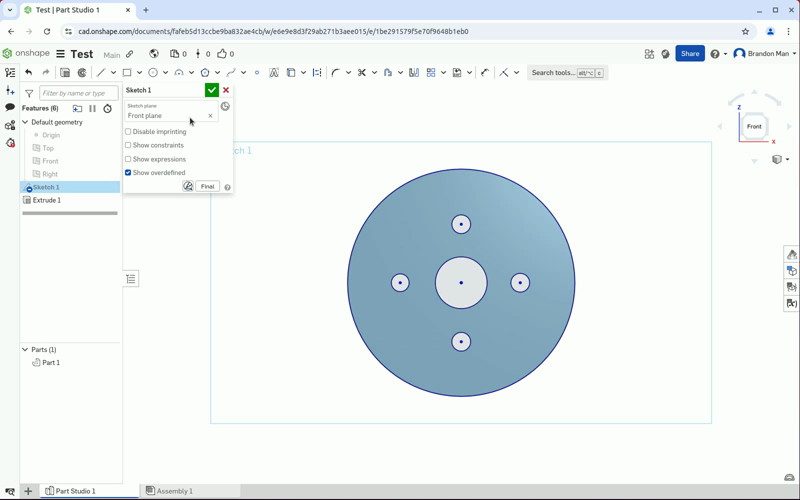
mouse_move(229, 92)
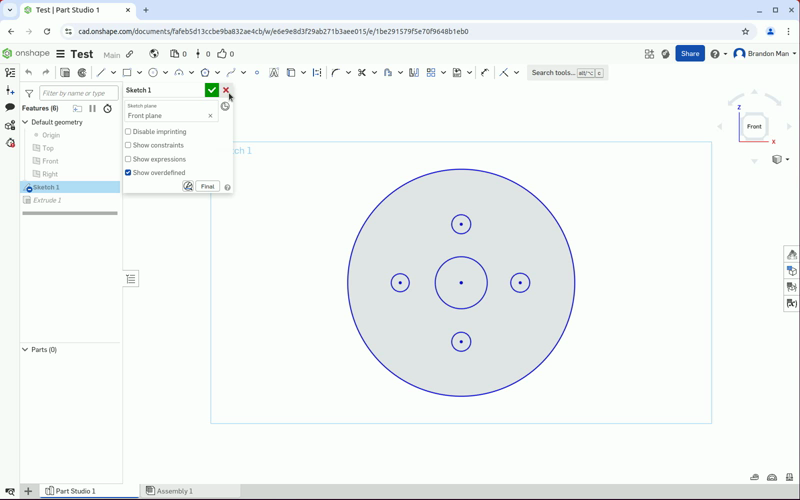
click(229, 92)
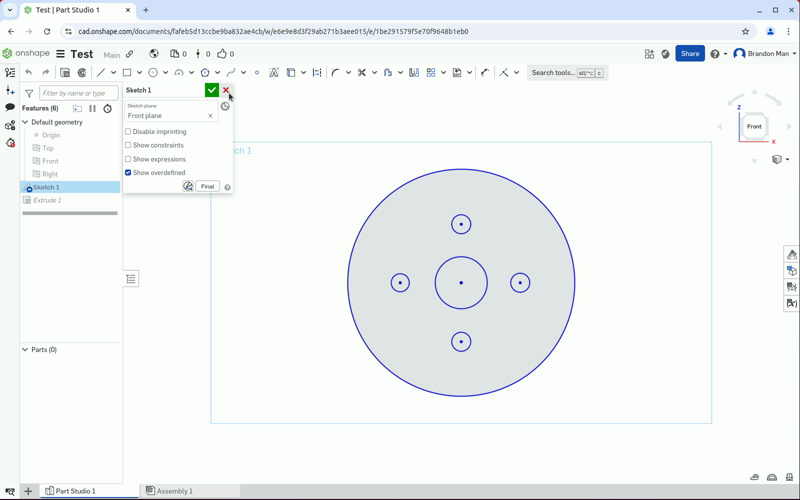
key(shift+s)
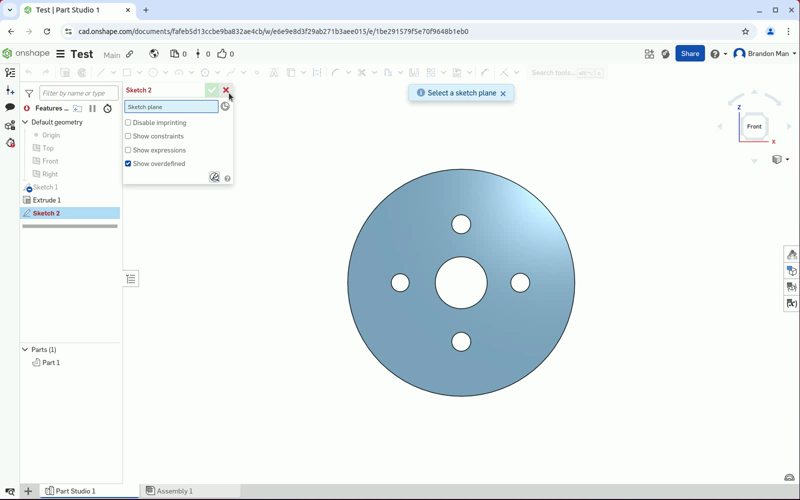
mouse_move(73, 163)
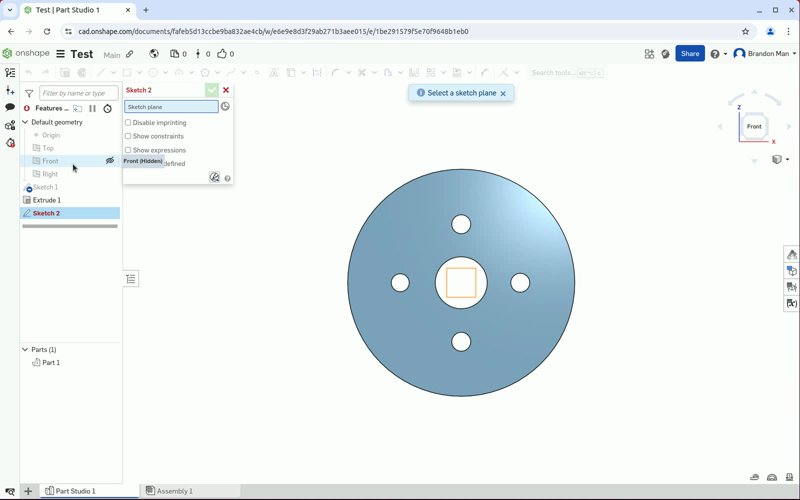
click(73, 163)
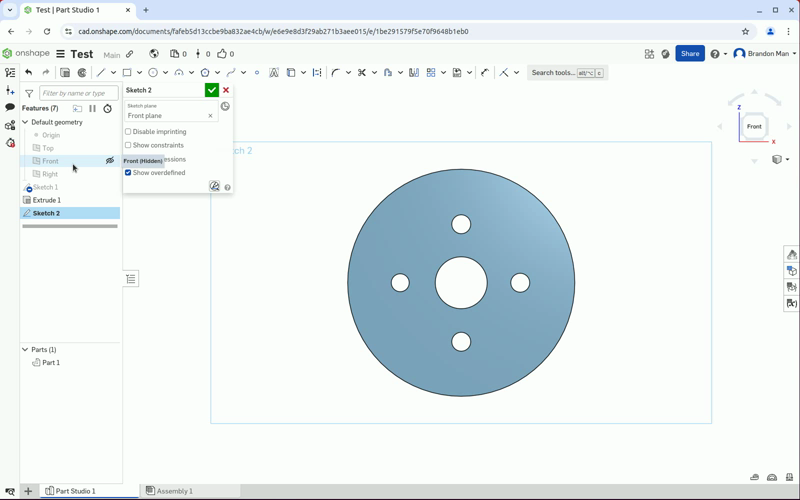
mouse_move(73, 352)
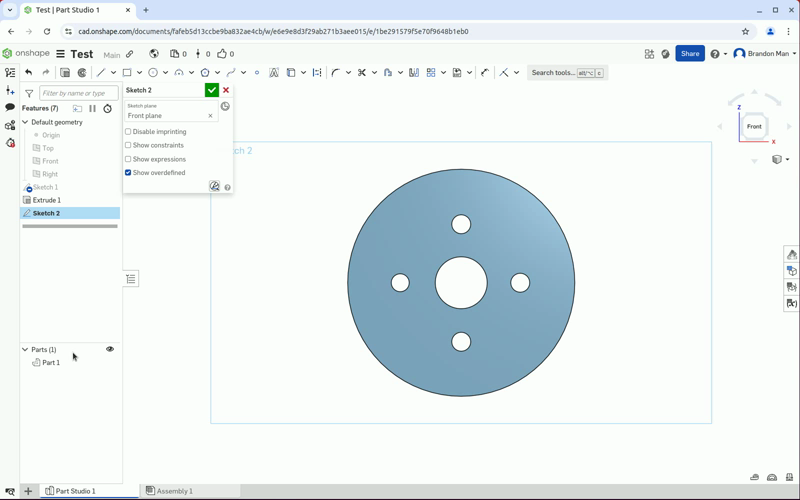
key(y)
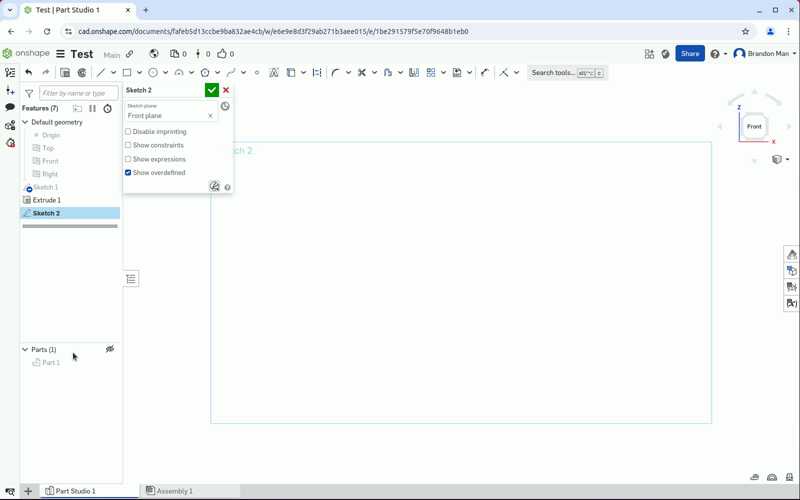
key(c)
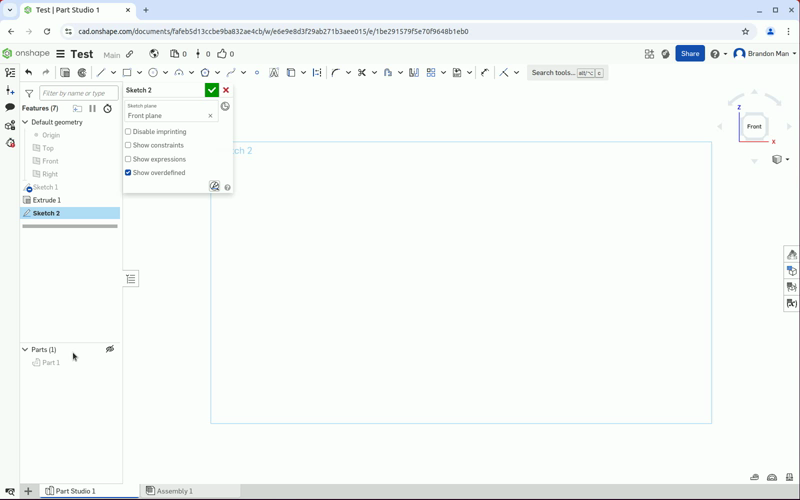
key_down(shift)
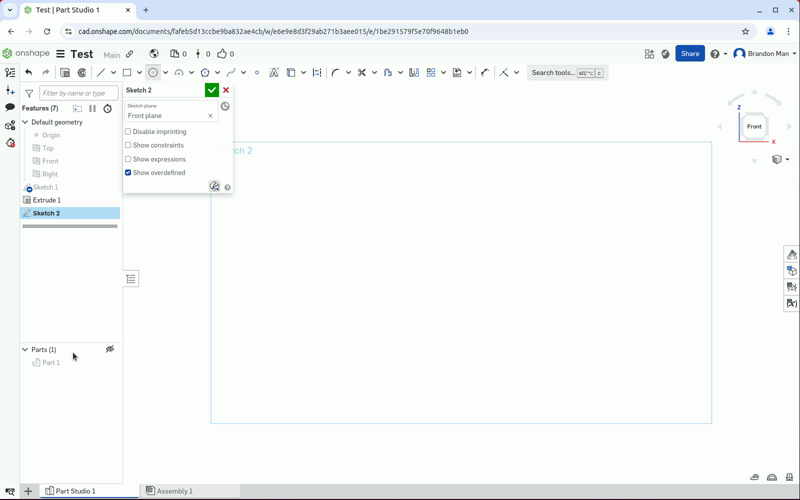
mouse_move(460, 282)
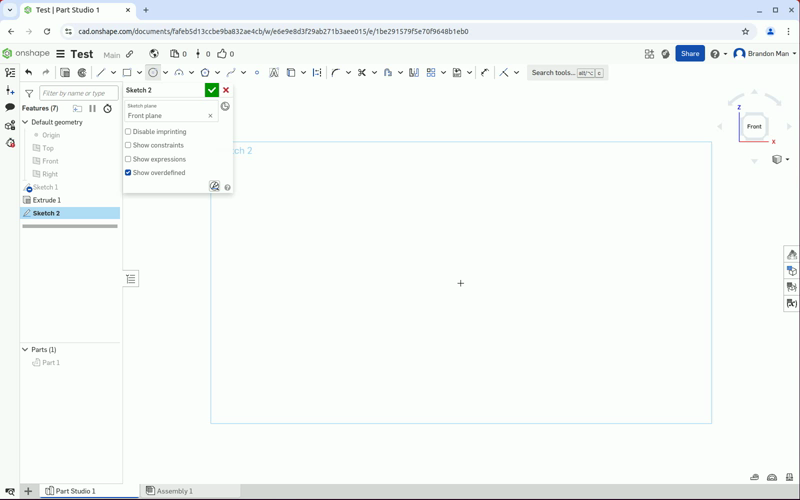
click(460, 282)
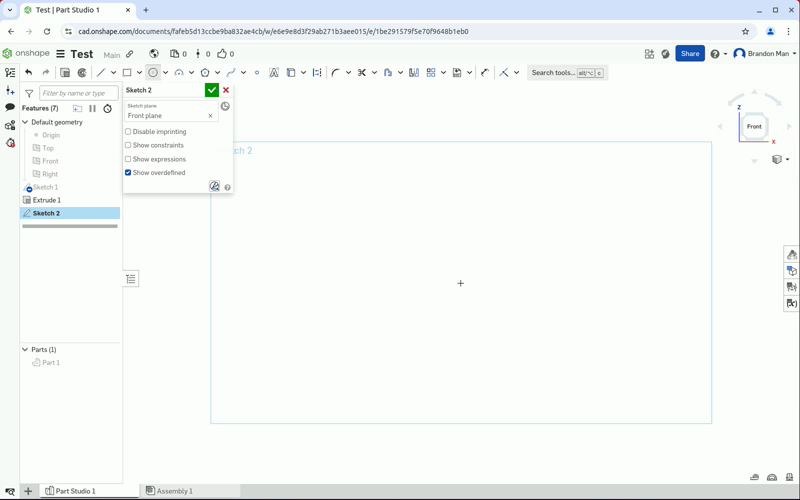
key_up(shift)
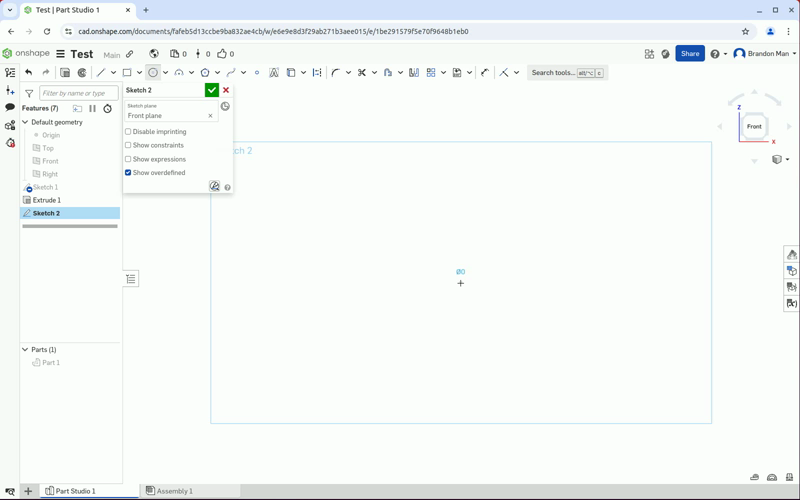
mouse_move(487, 282)
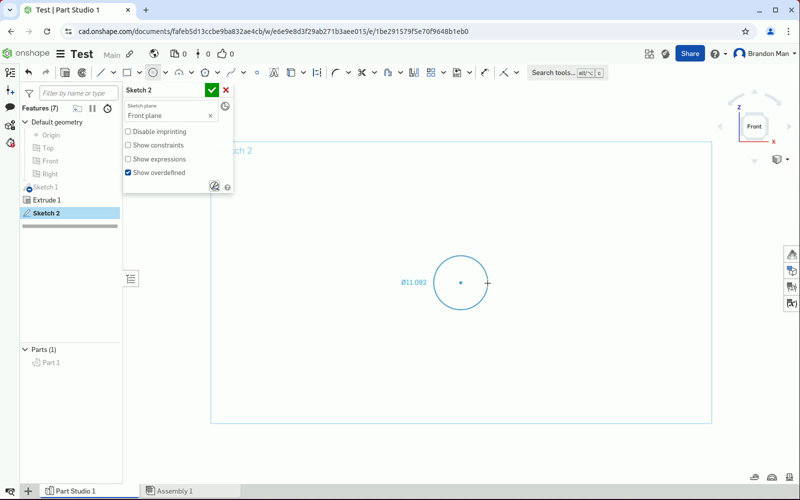
click(487, 282)
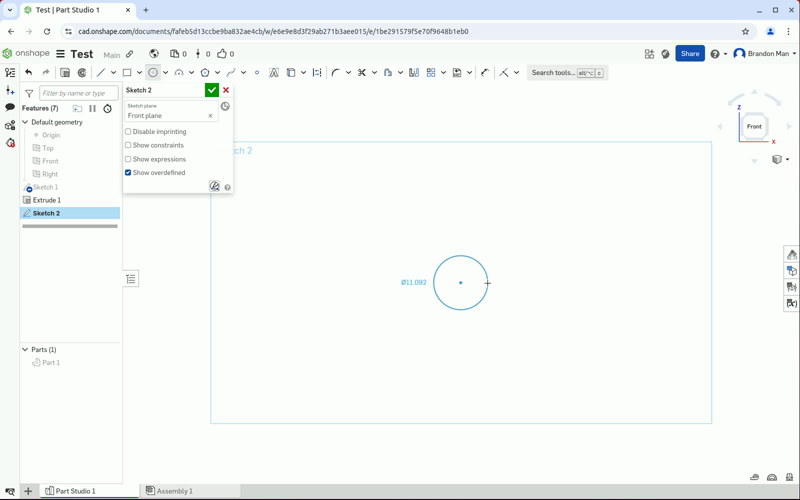
key(esc)
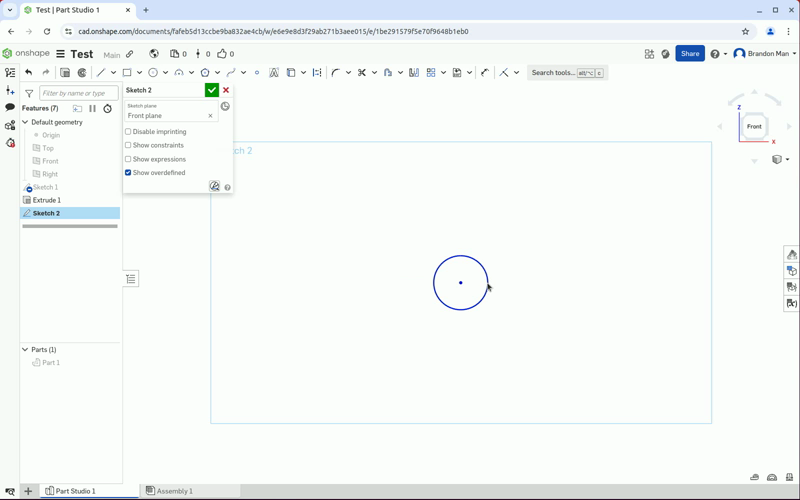
key(c)
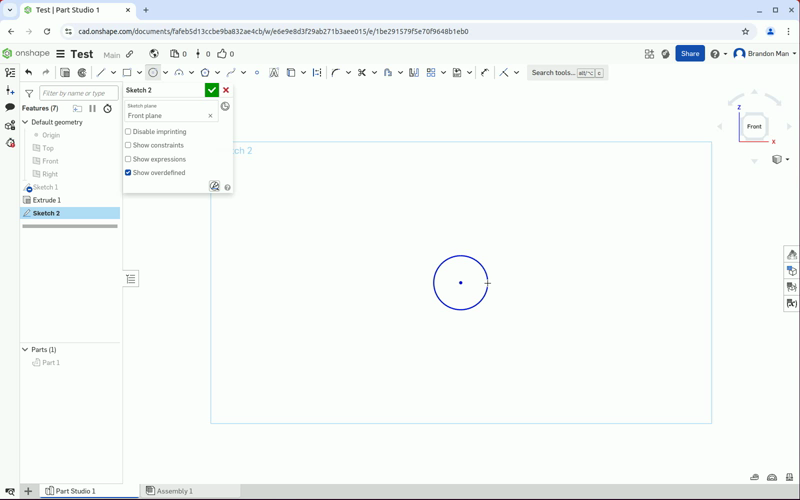
key_down(shift)
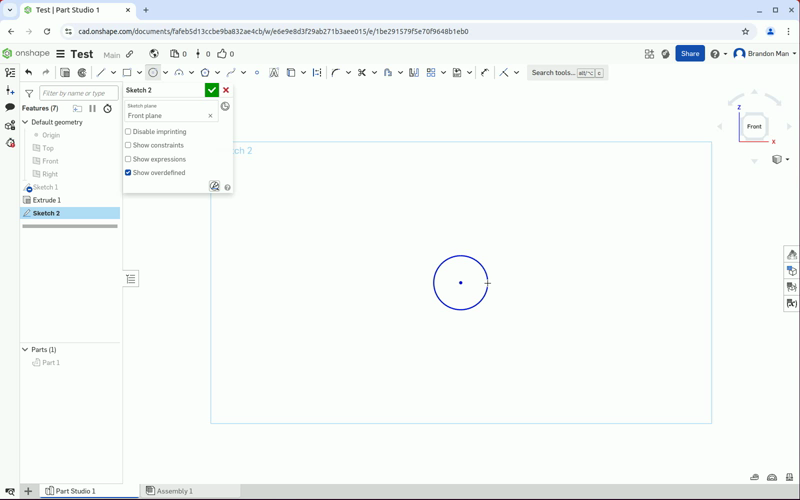
mouse_move(460, 282)
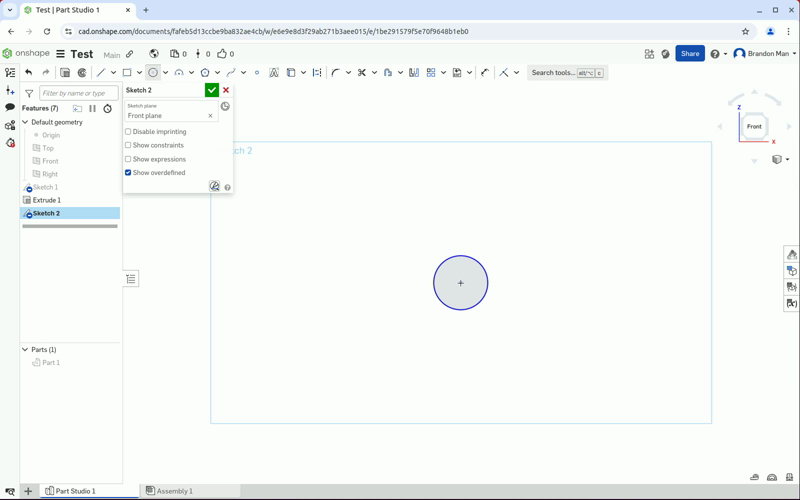
click(460, 282)
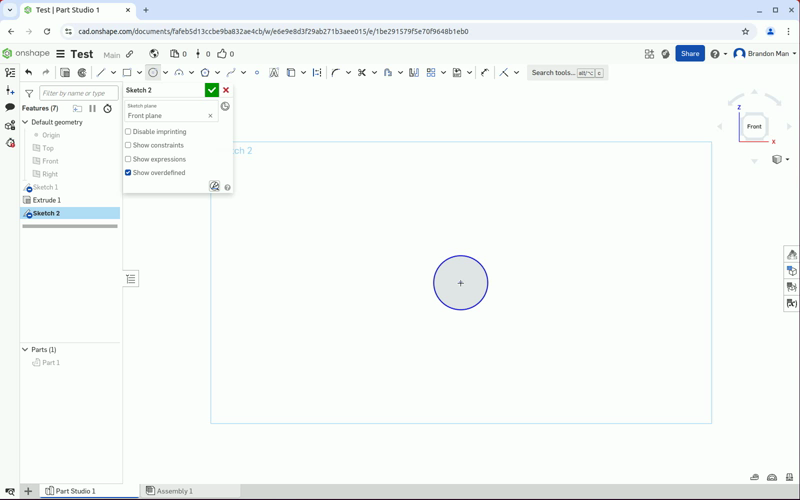
key_up(shift)
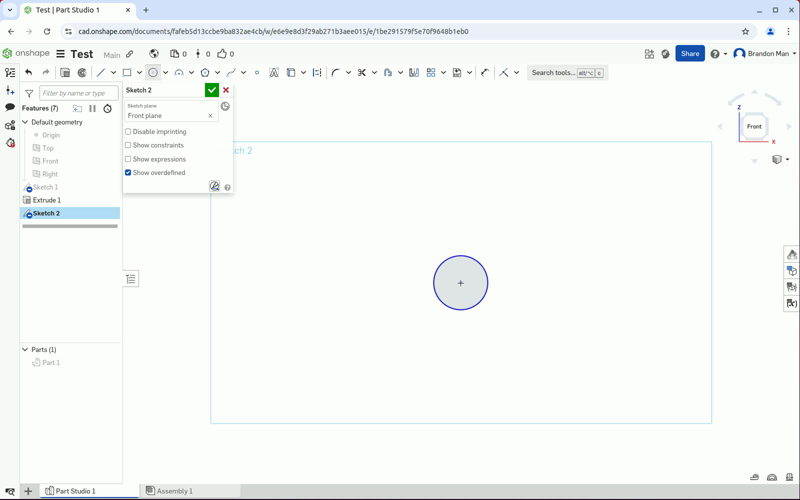
mouse_move(470, 282)
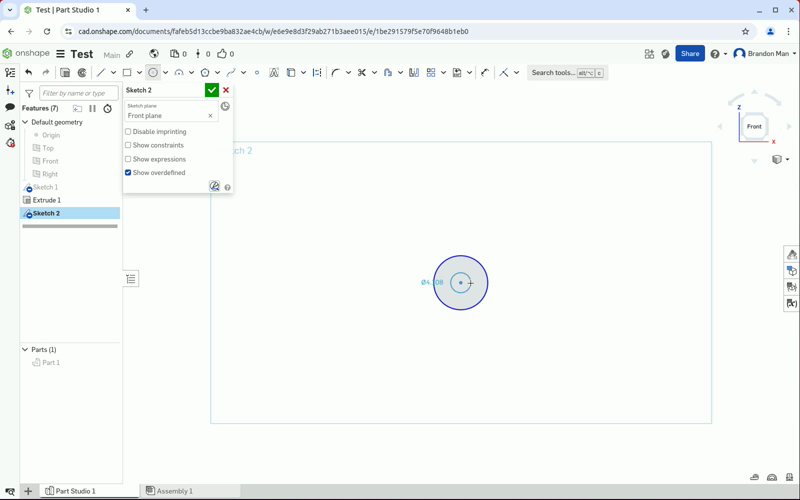
click(470, 282)
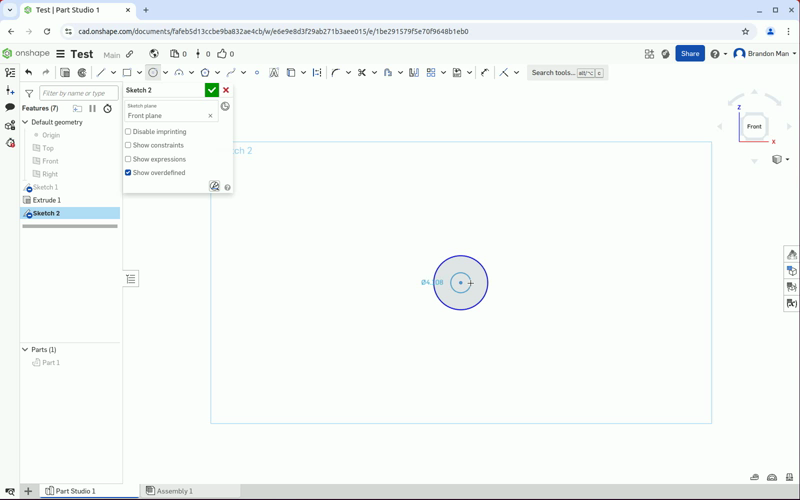
key(esc)
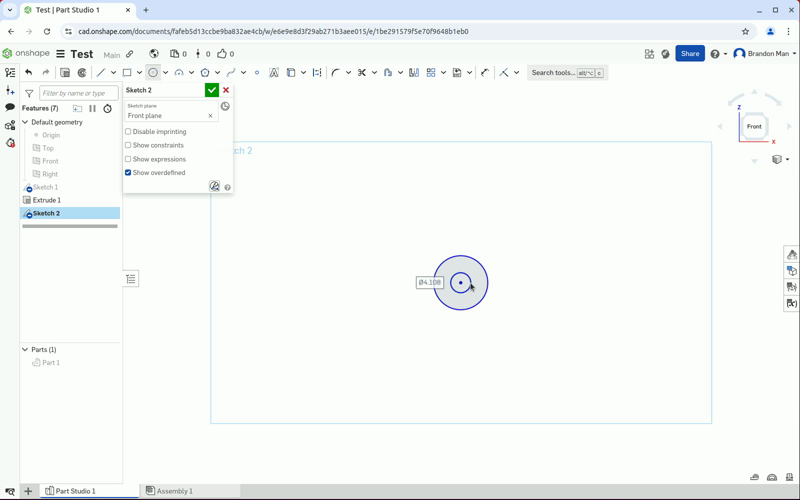
mouse_move(469, 293)
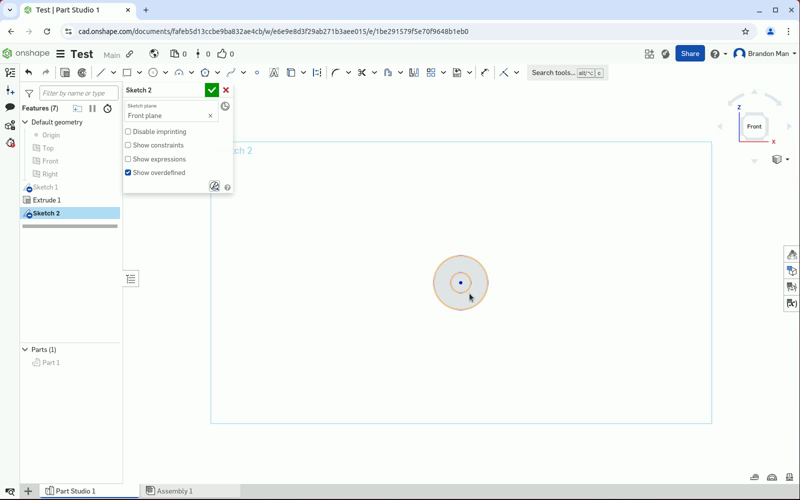
click(469, 293)
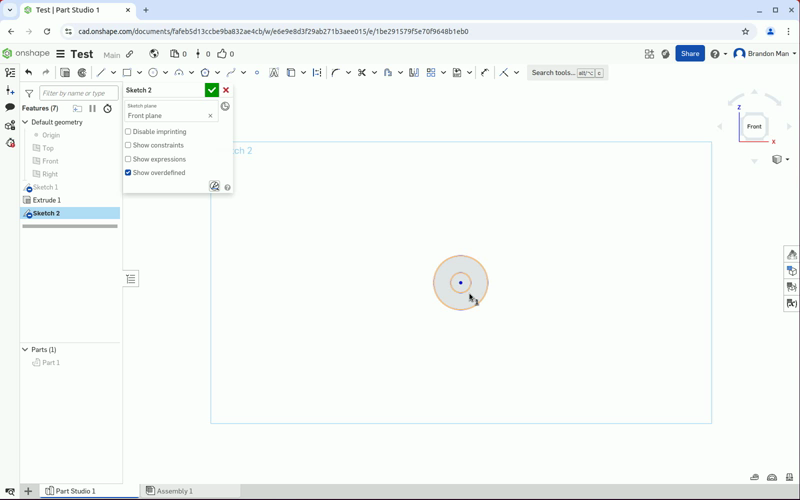
mouse_move(73, 352)
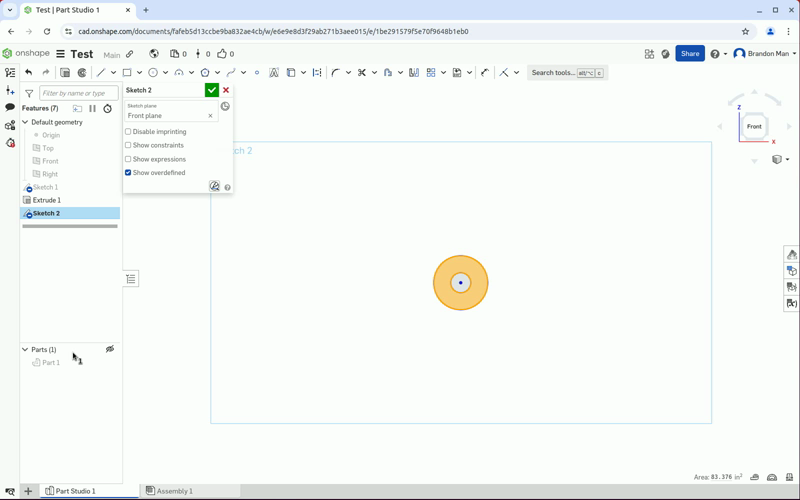
key(shift+y)
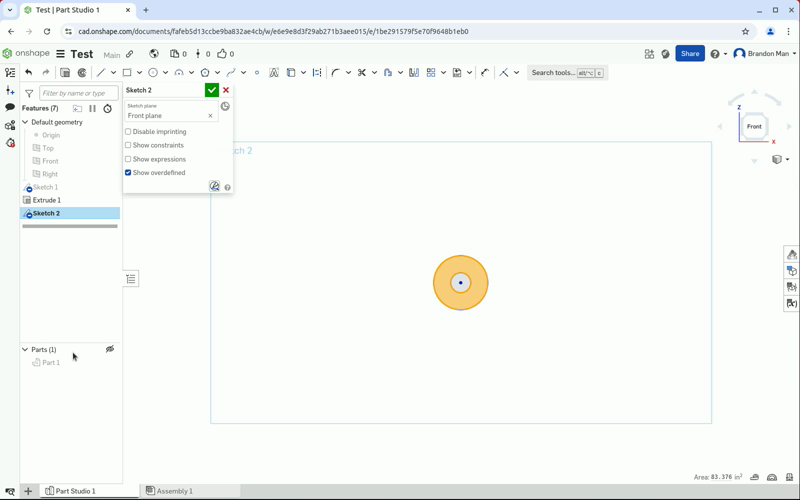
key(shift+e)
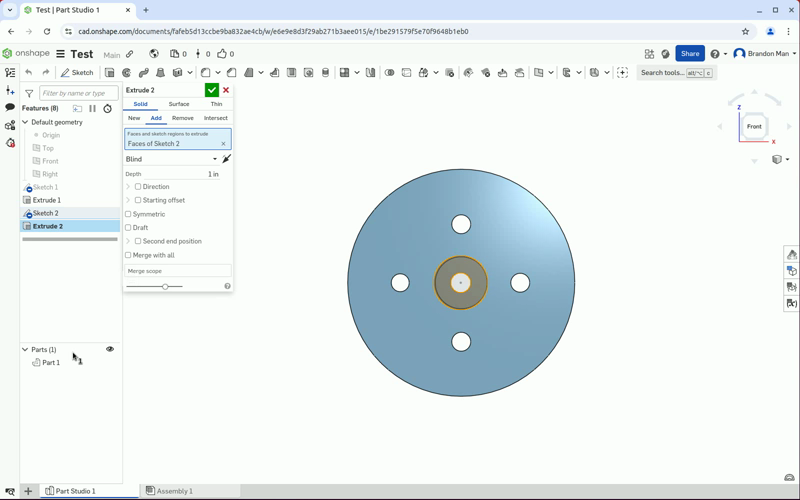
mouse_move(143, 106)
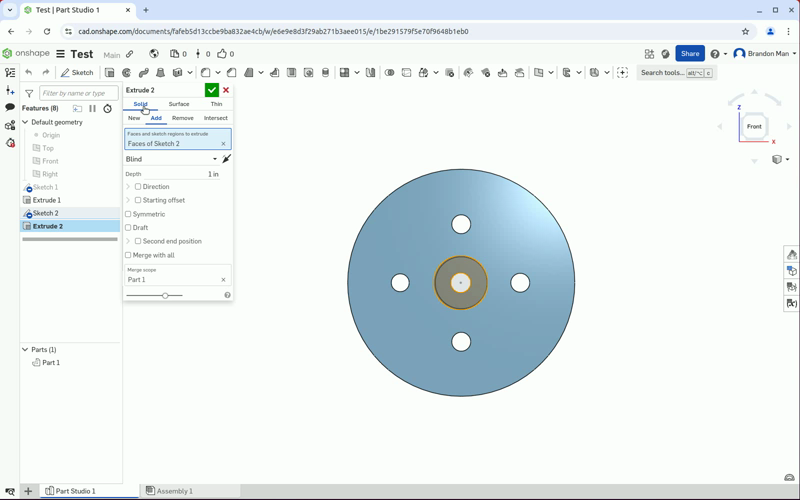
click(143, 106)
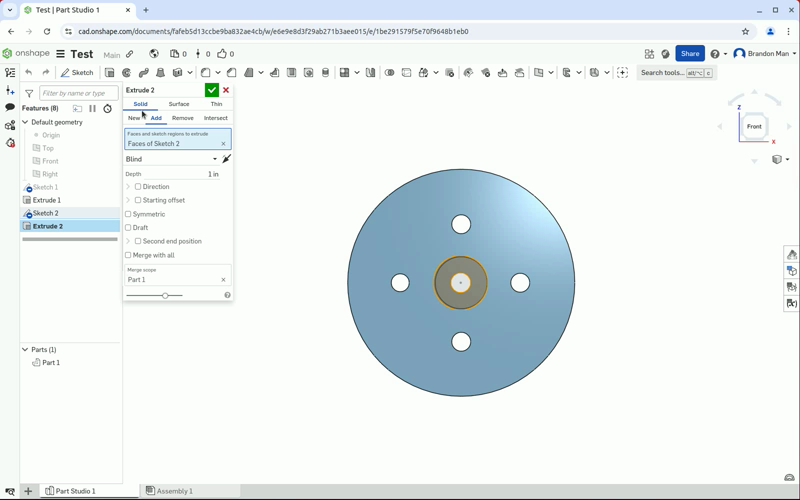
mouse_move(137, 120)
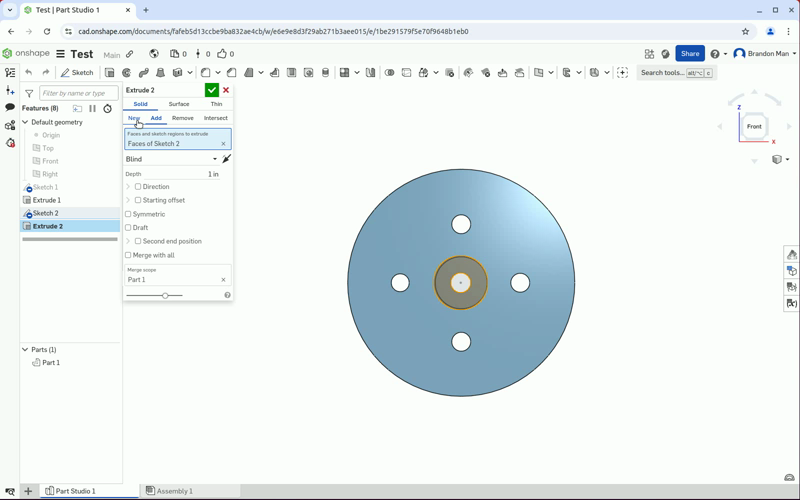
click(137, 120)
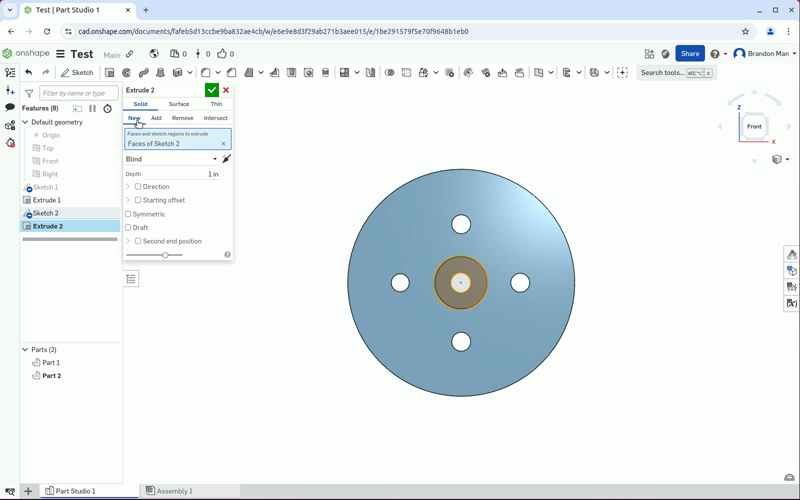
key(tab, 4)
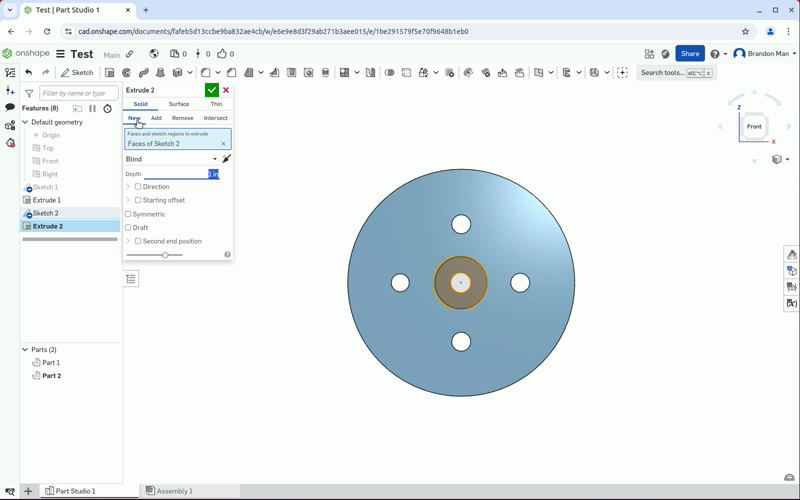
text(5.536)
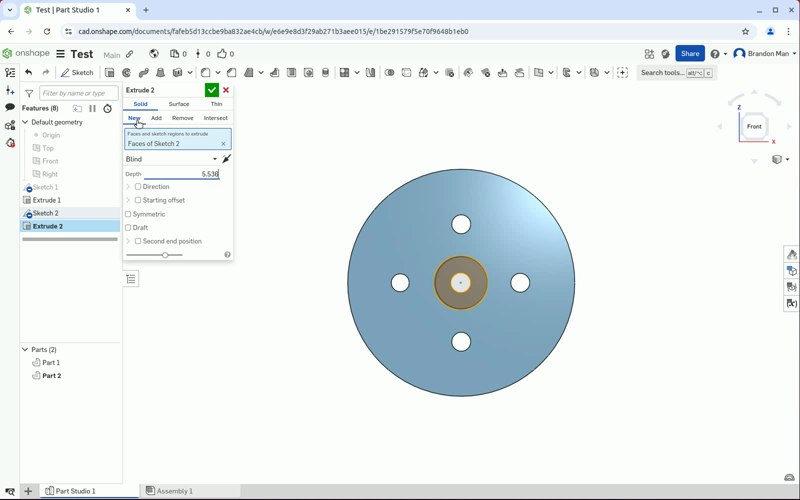
key(enter)
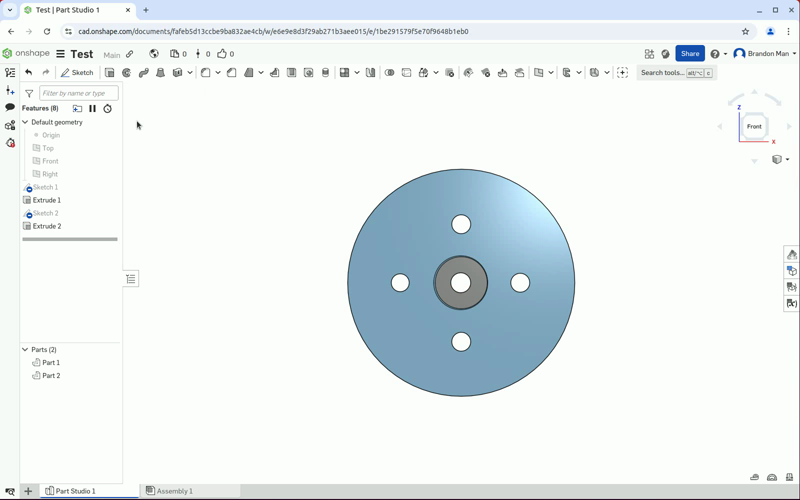
key(shift+h)
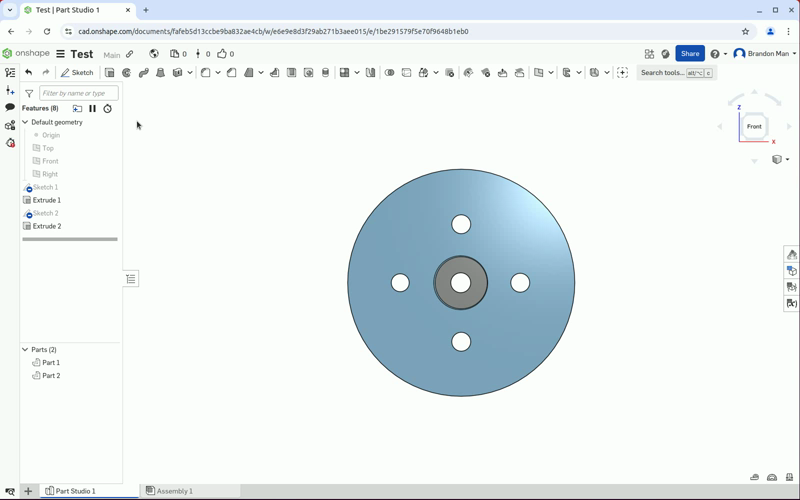
key(shift+h)
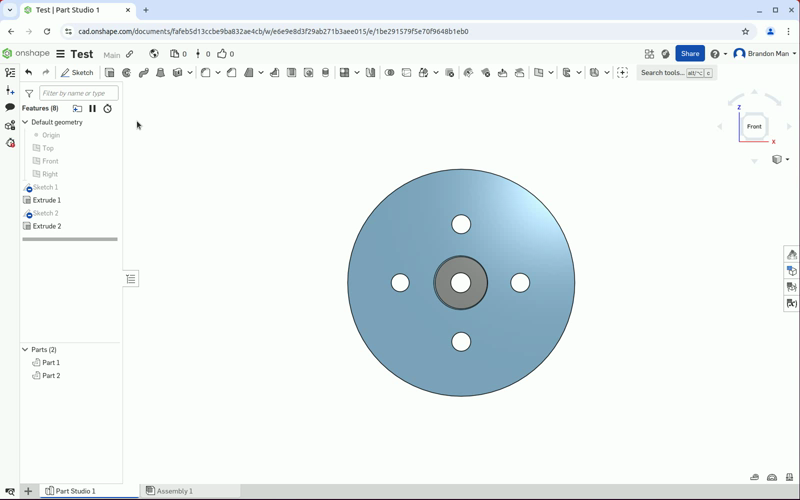
mouse_move(73, 189)
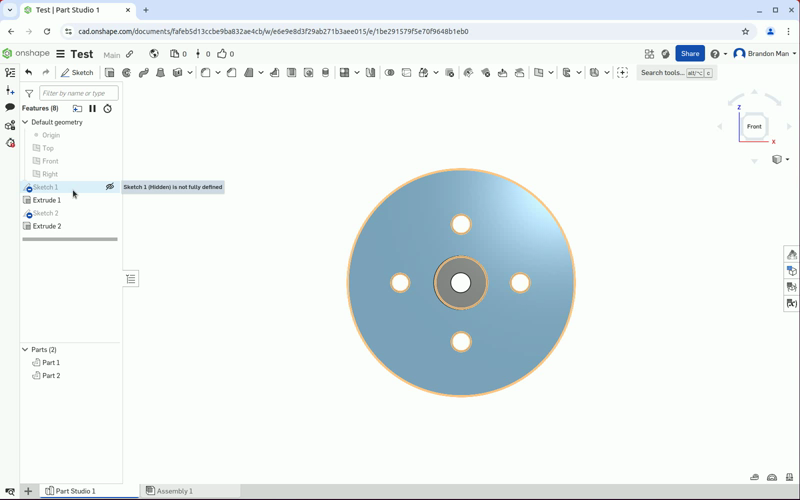
click(73, 189)
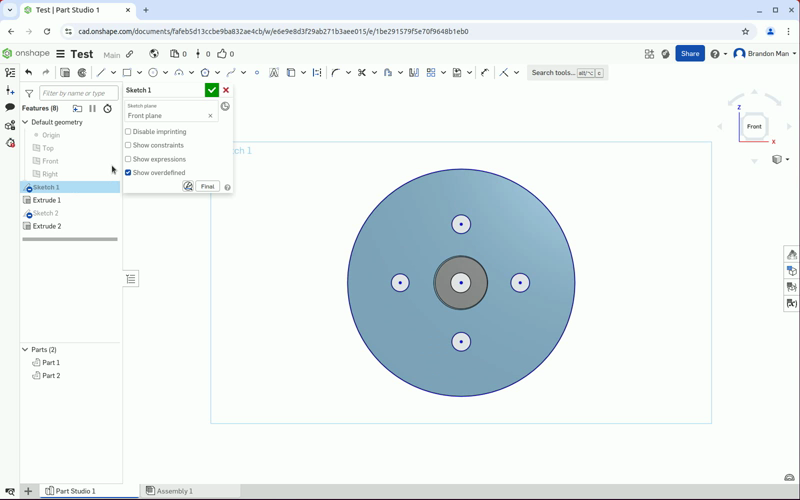
mouse_move(229, 92)
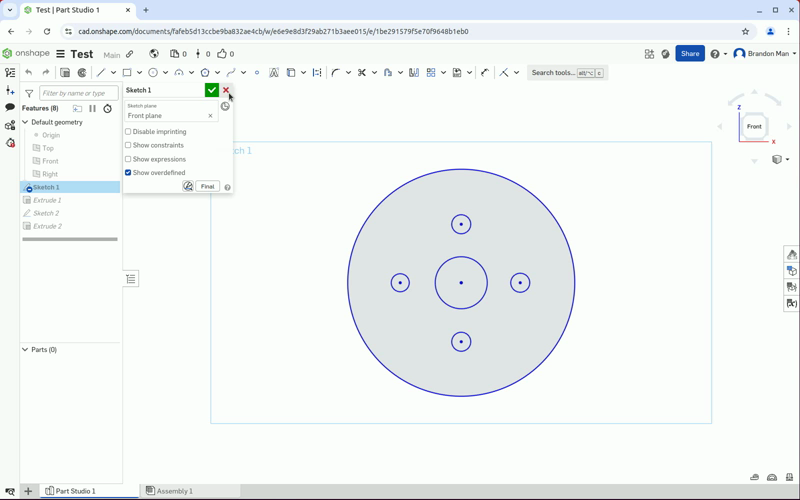
click(229, 92)
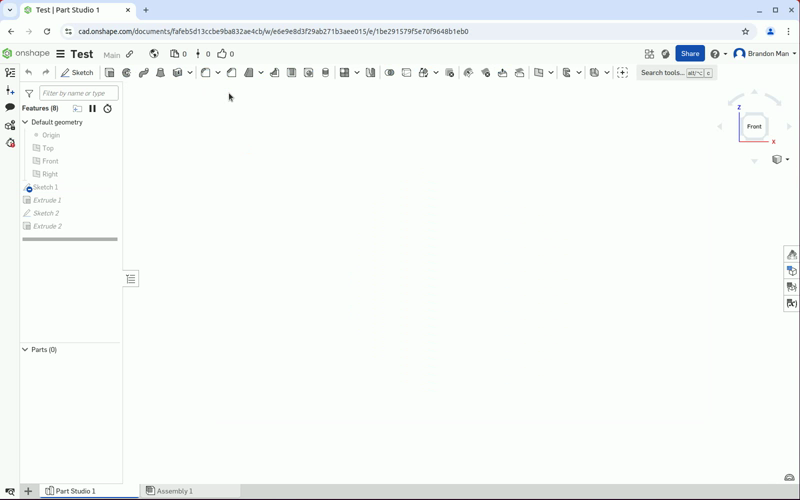
mouse_move(541, 75)
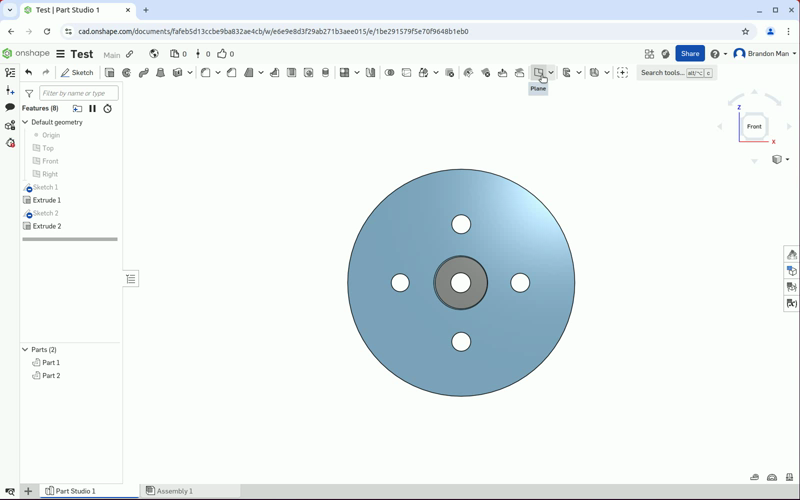
click(541, 75)
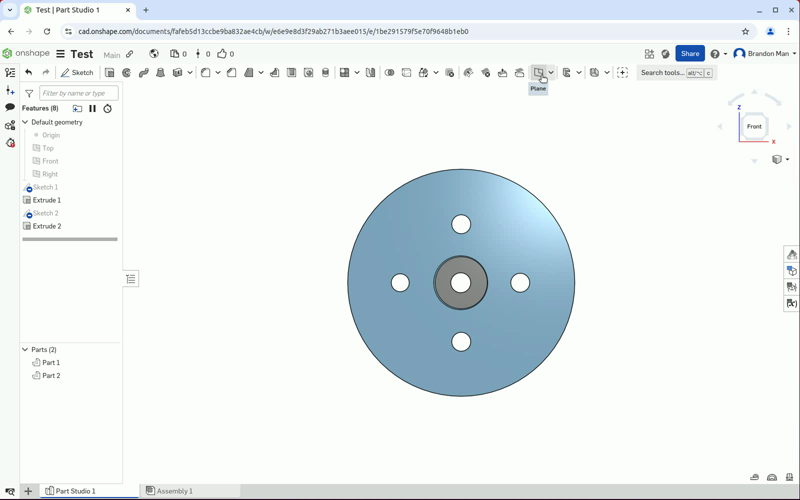
mouse_move(73, 163)
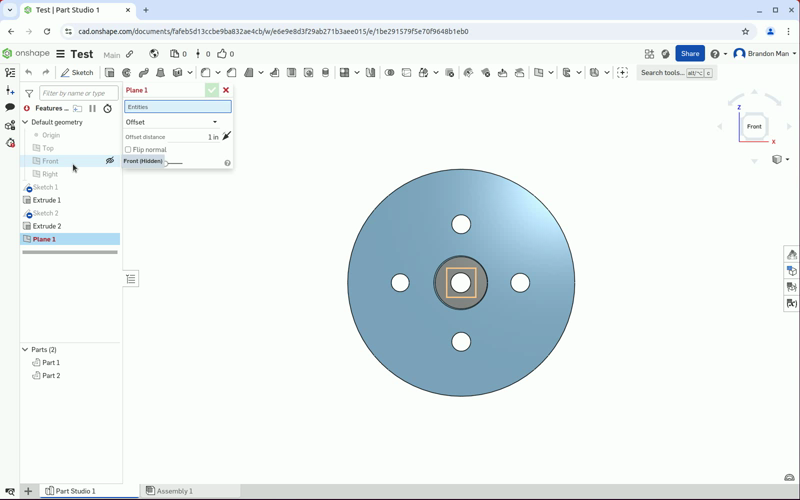
click(73, 163)
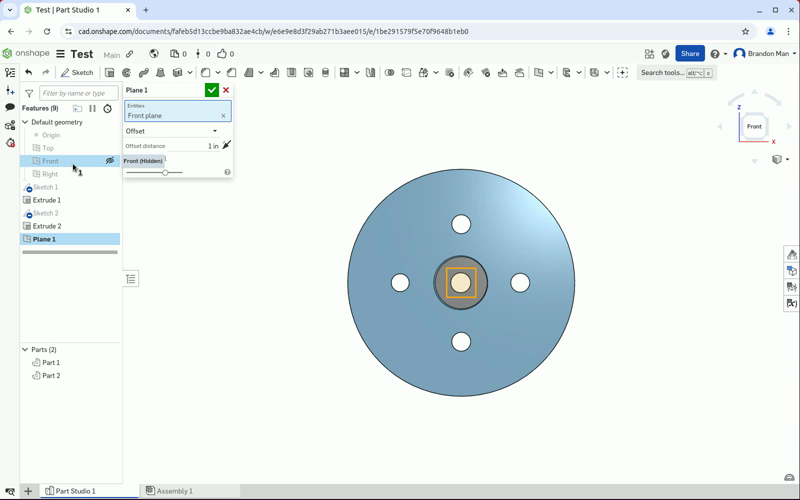
key(tab, 2)
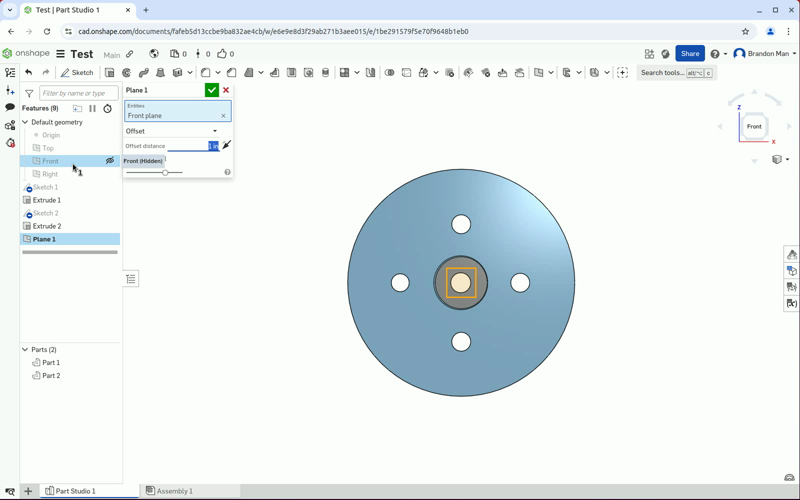
text(5.546)
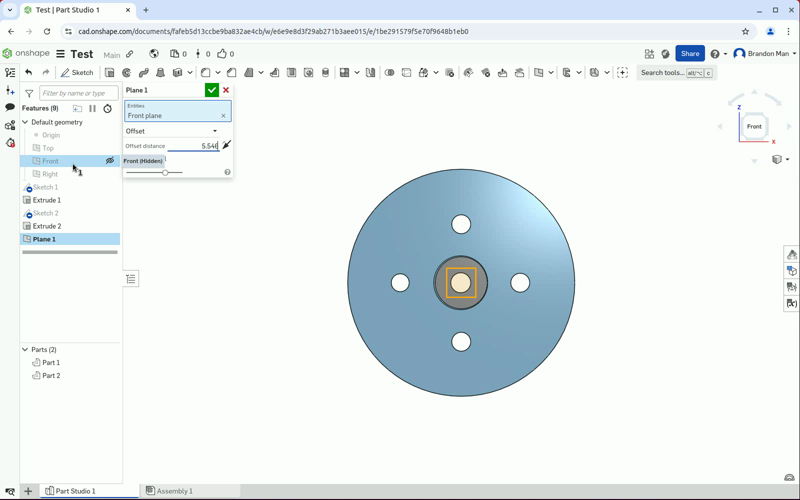
key(enter, 2)
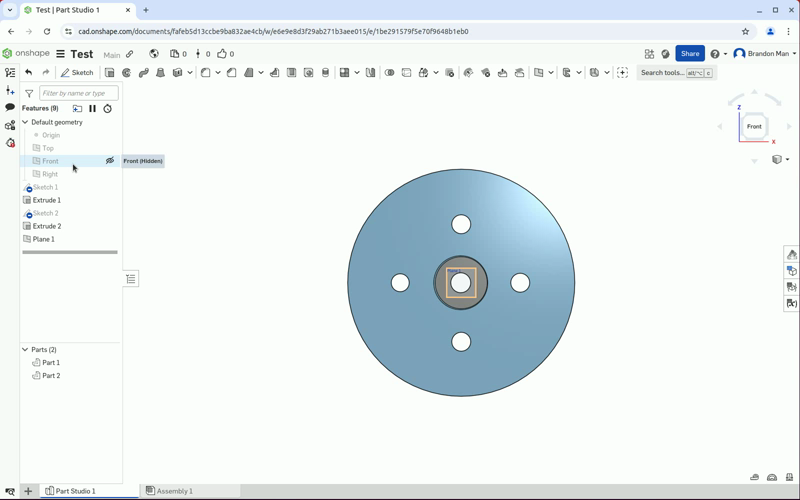
key(shift+s)
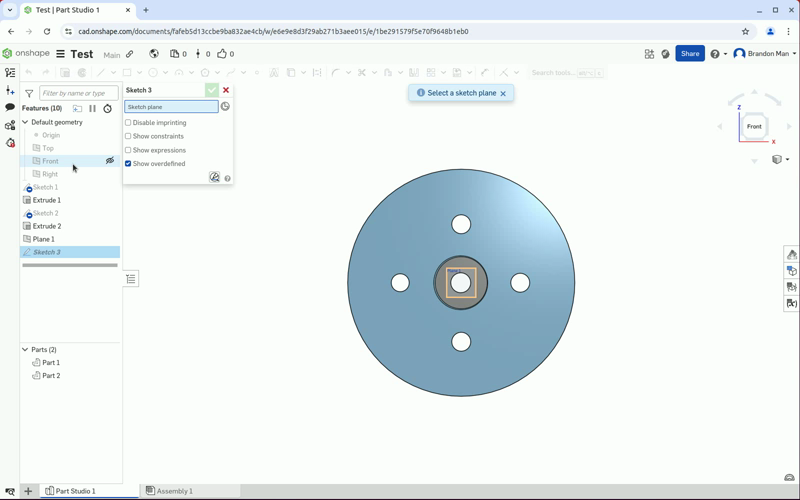
mouse_move(73, 241)
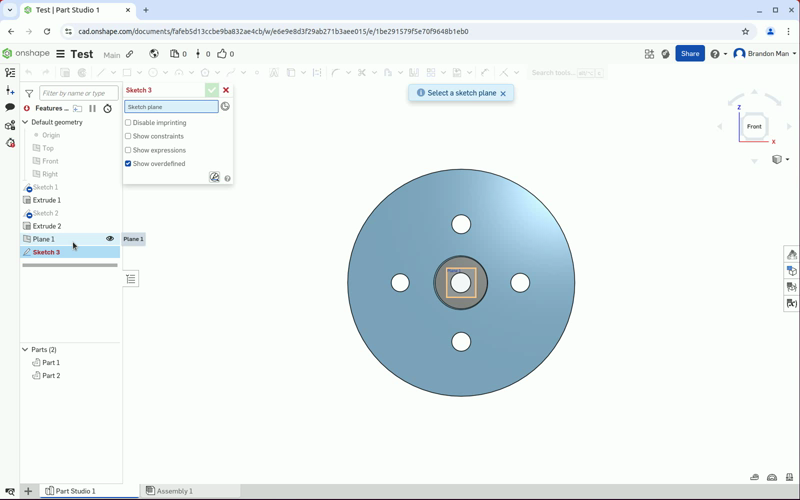
click(73, 241)
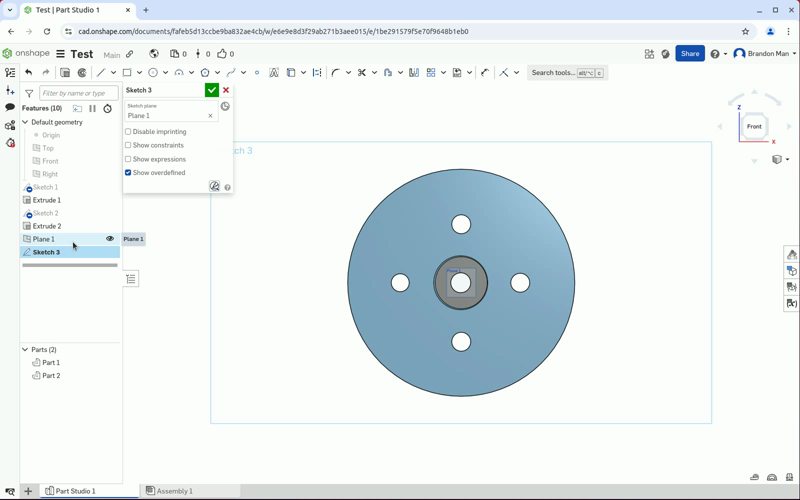
mouse_move(73, 352)
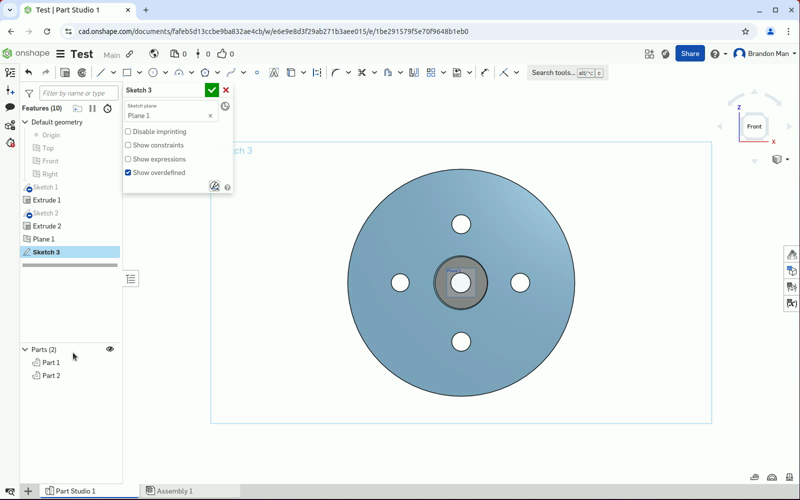
key(y)
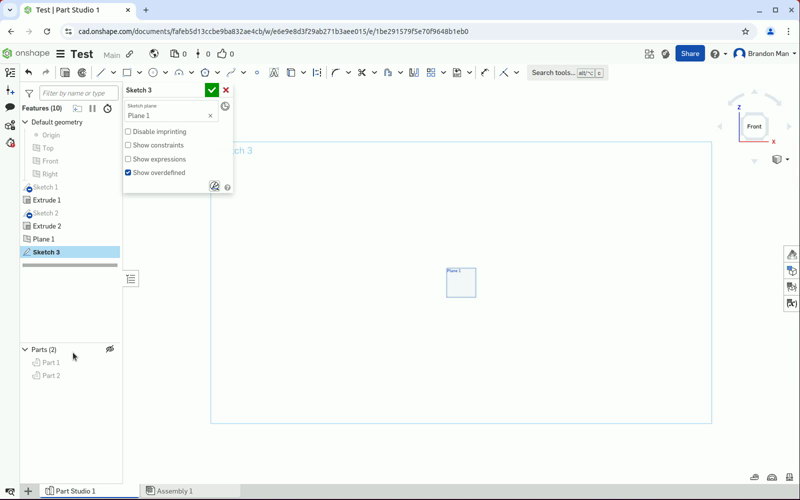
key(c)
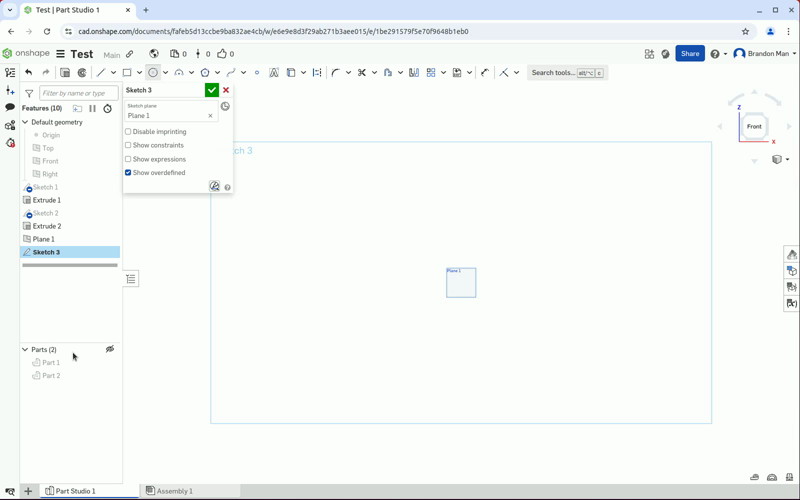
key_down(shift)
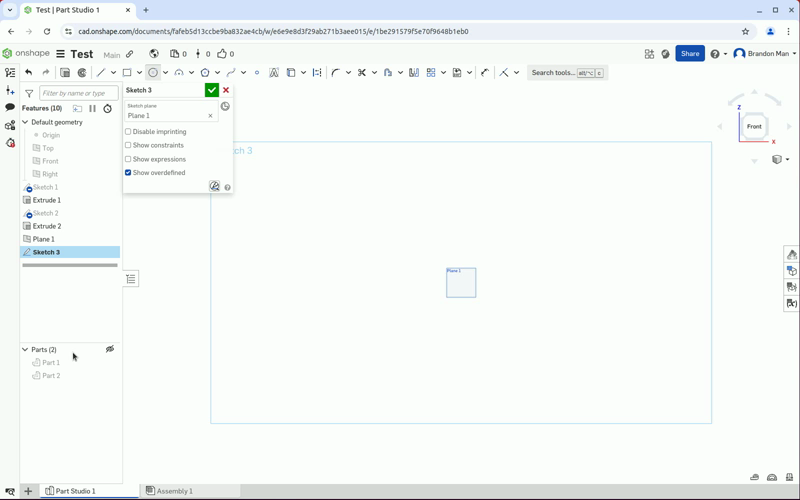
mouse_move(460, 282)
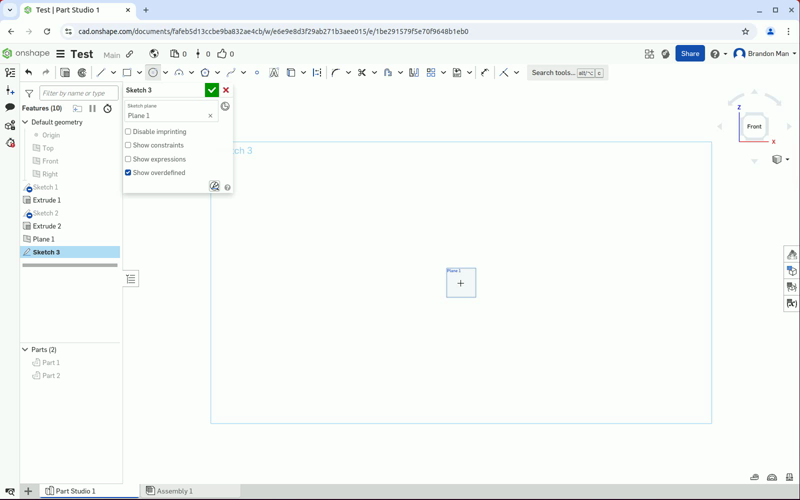
click(460, 282)
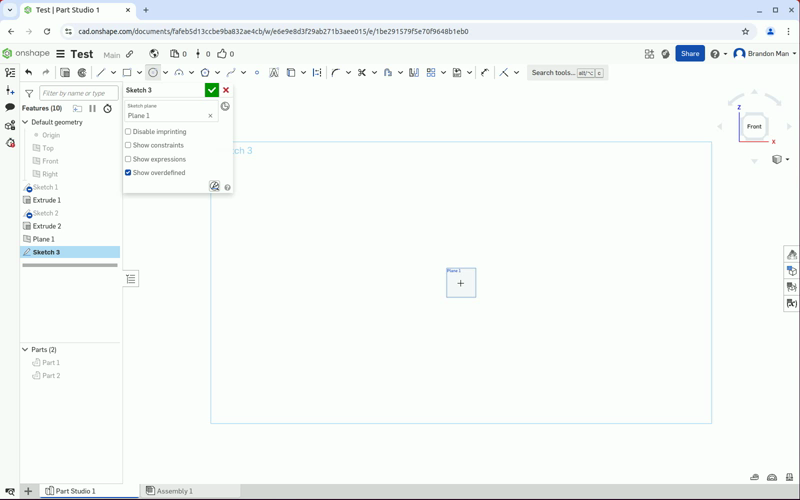
key_up(shift)
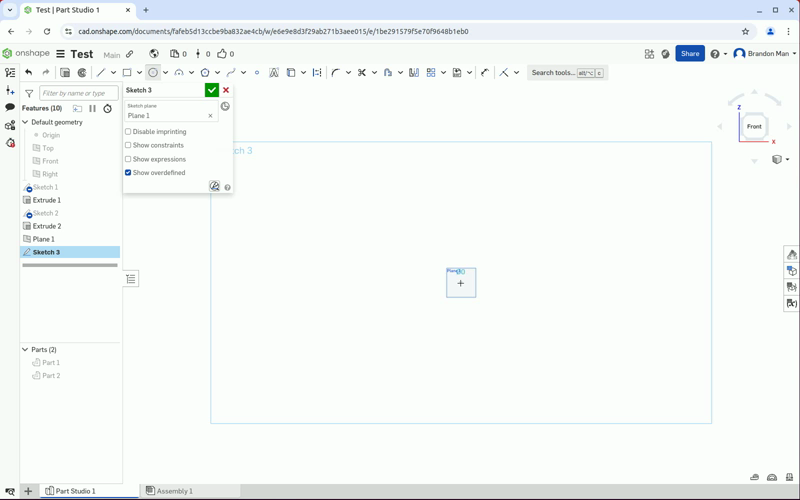
mouse_move(487, 282)
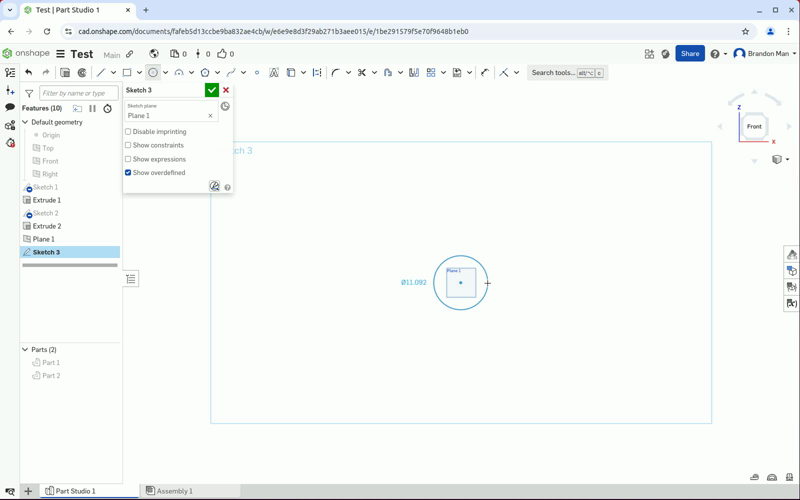
click(487, 282)
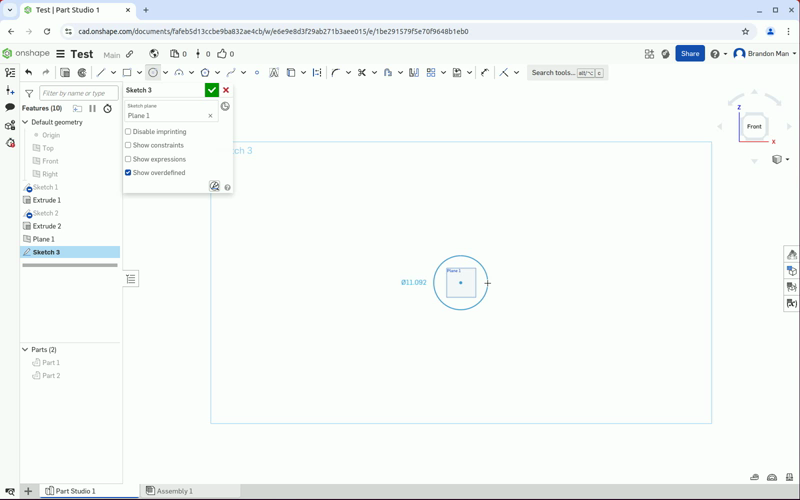
key(esc)
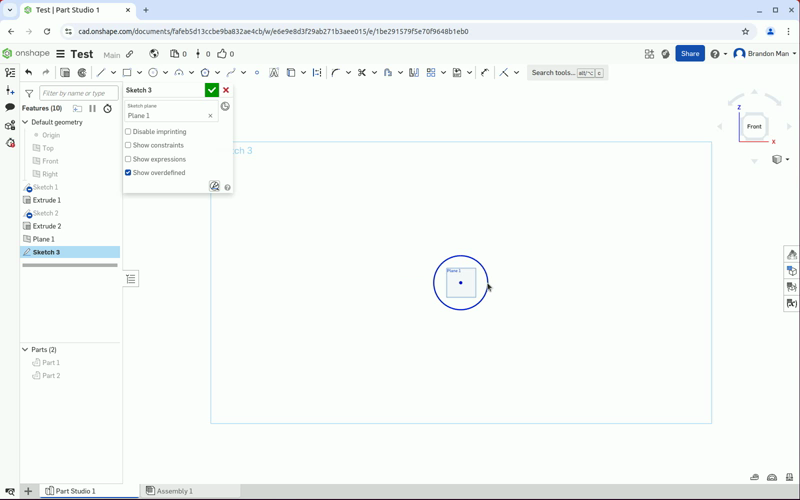
key(a)
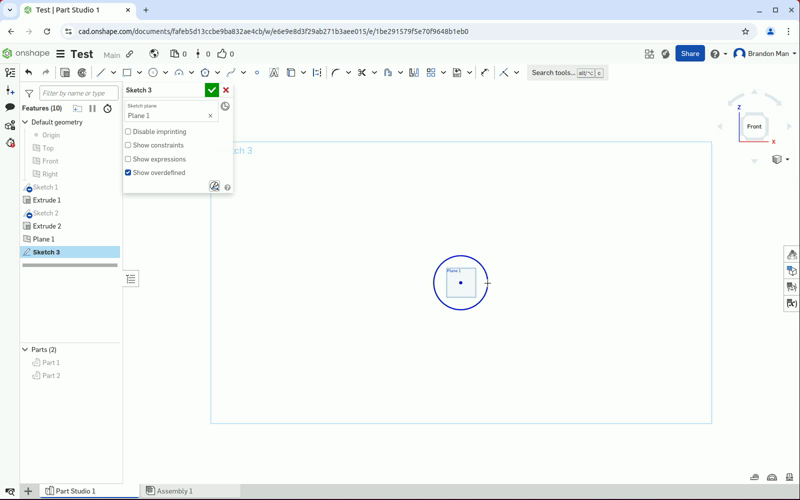
key_down(shift)
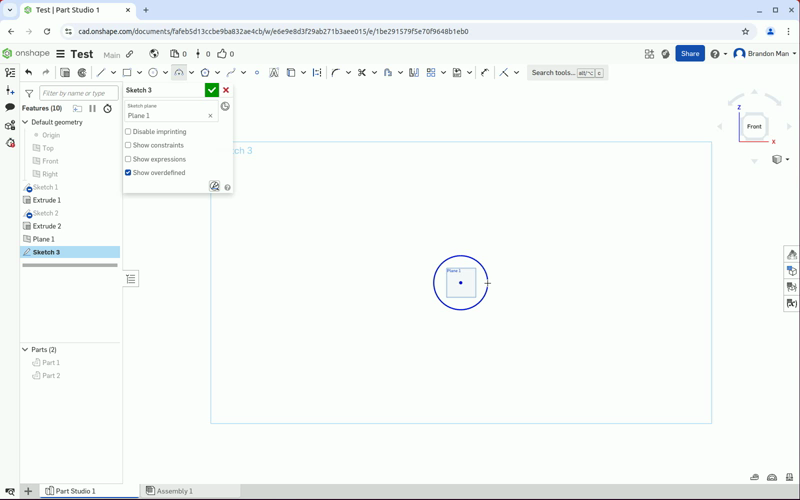
mouse_move(458, 292)
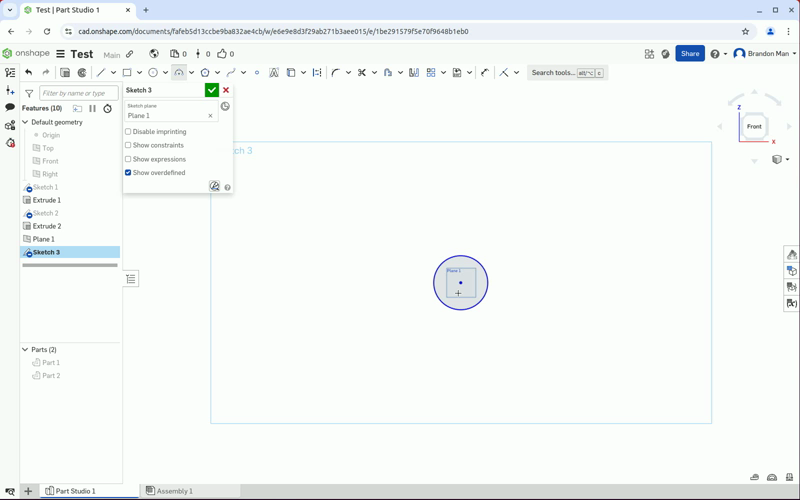
click(458, 292)
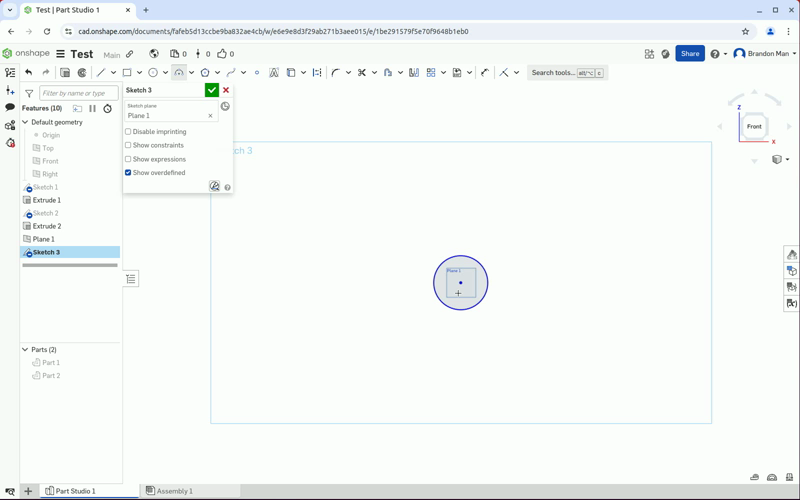
key_up(shift)
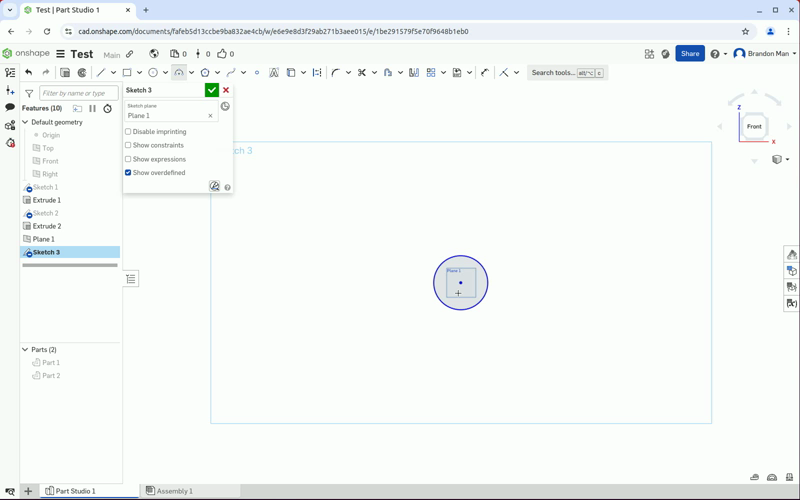
key_down(shift)
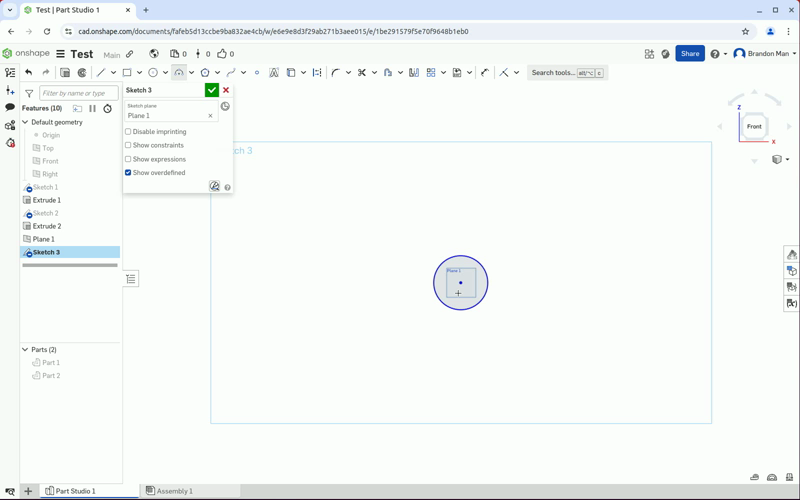
mouse_move(463, 273)
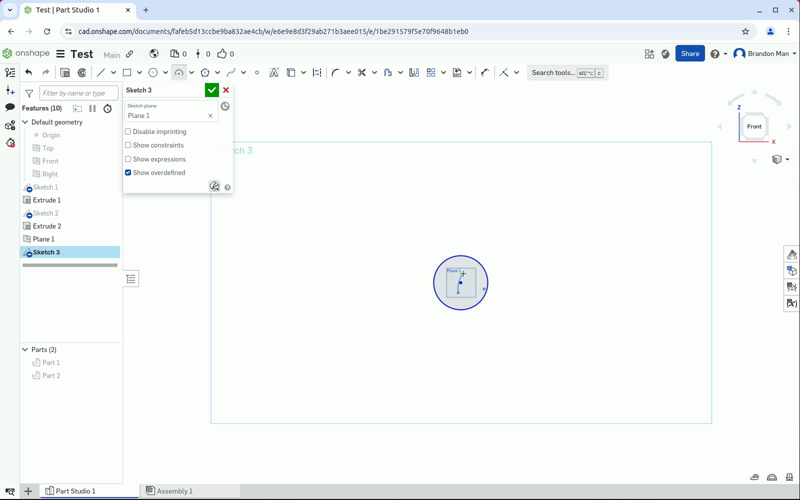
click(463, 273)
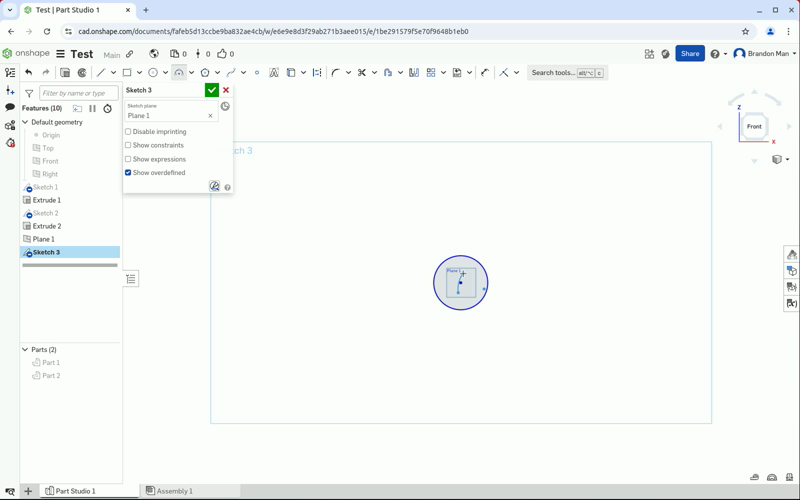
mouse_move(470, 285)
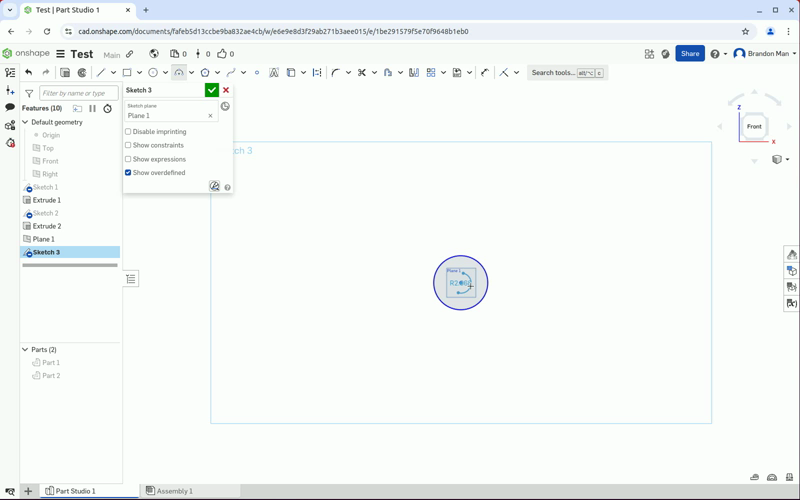
click(470, 285)
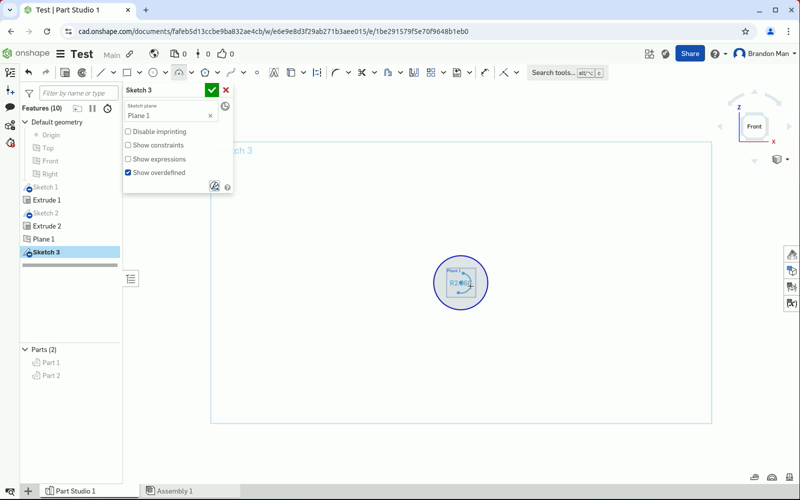
key_up(shift)
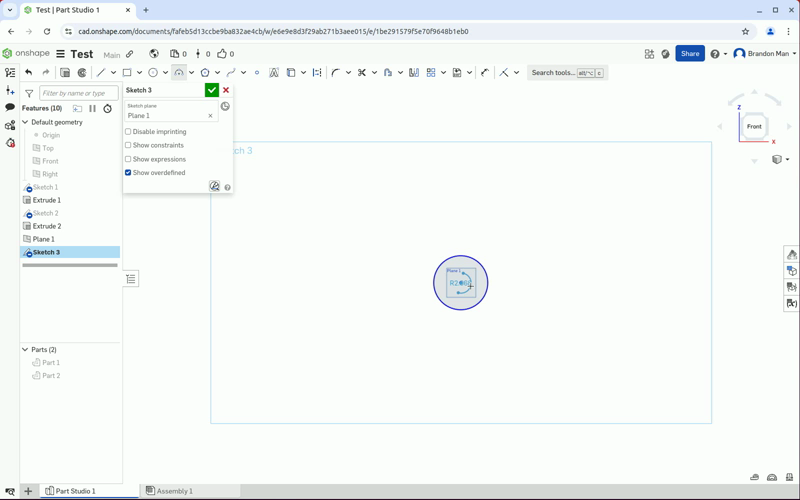
mouse_move(463, 273)
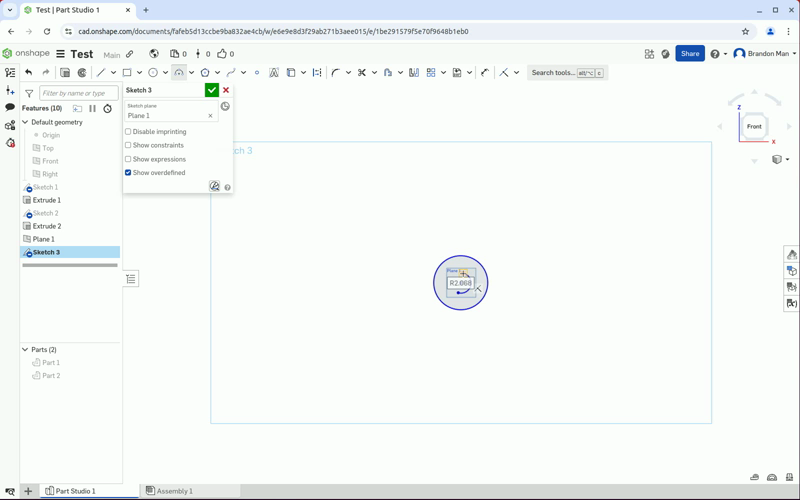
click(463, 273)
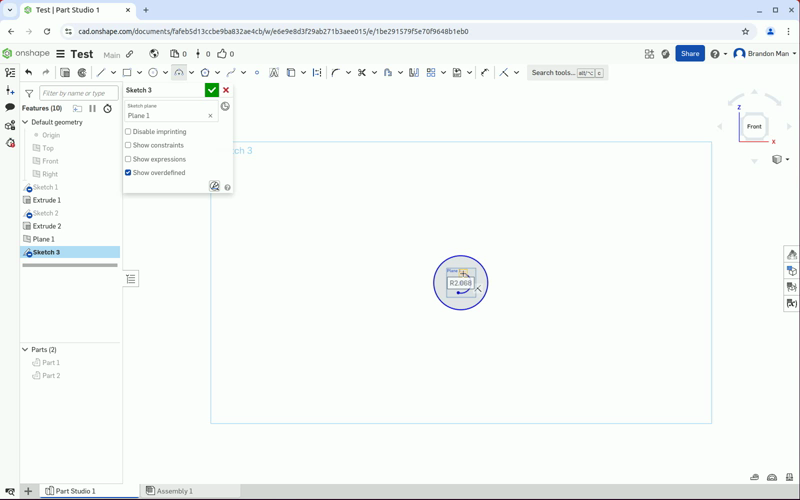
mouse_move(458, 292)
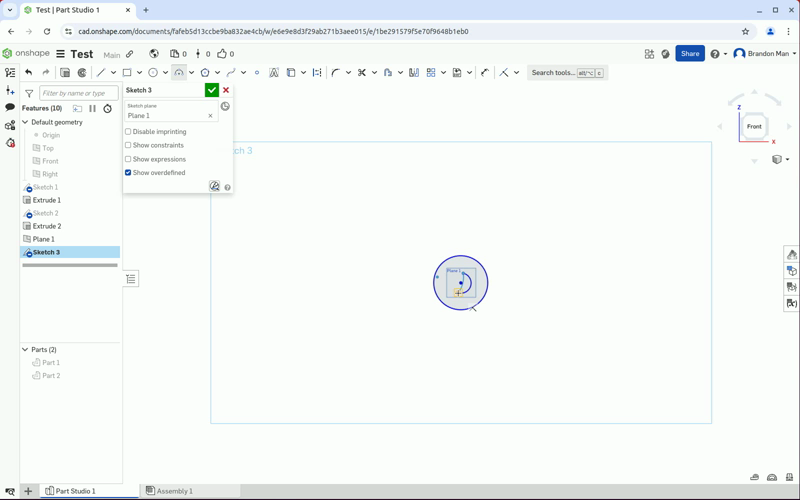
click(458, 292)
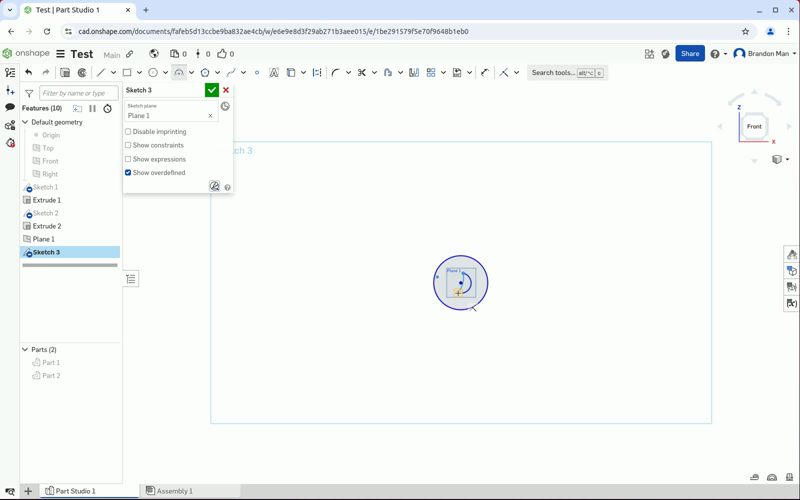
key_down(shift)
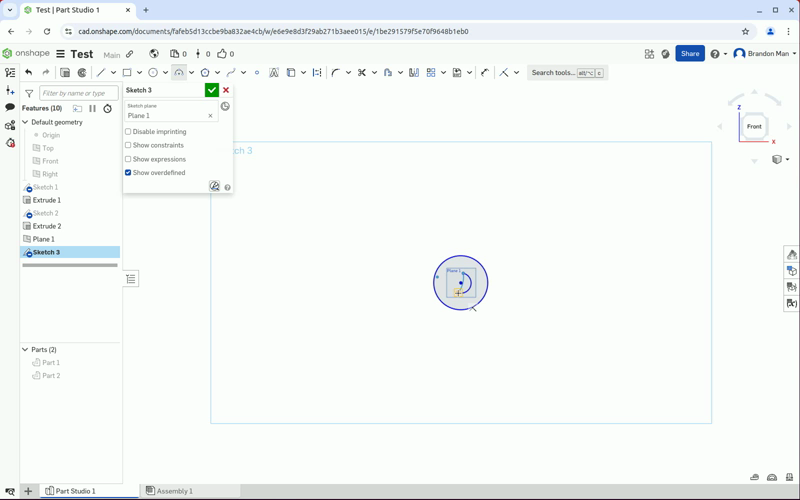
mouse_move(450, 280)
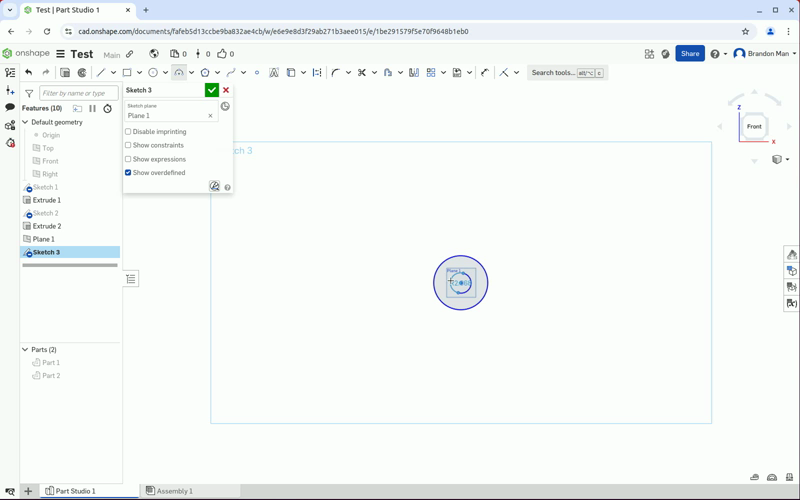
click(450, 280)
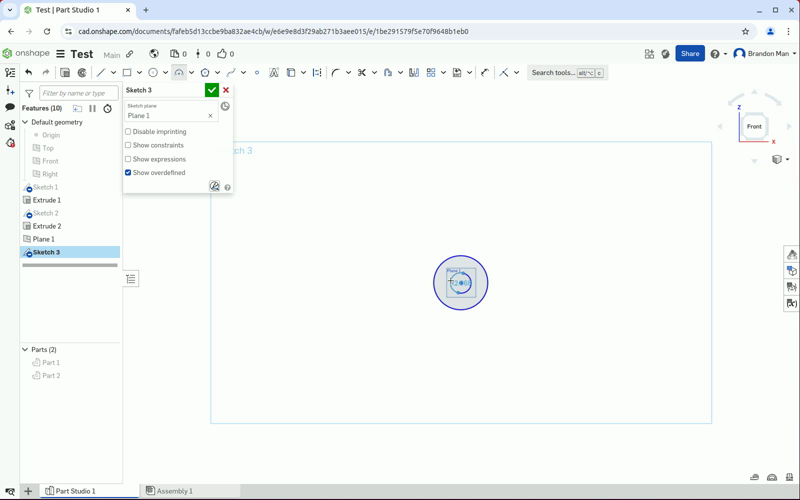
key_up(shift)
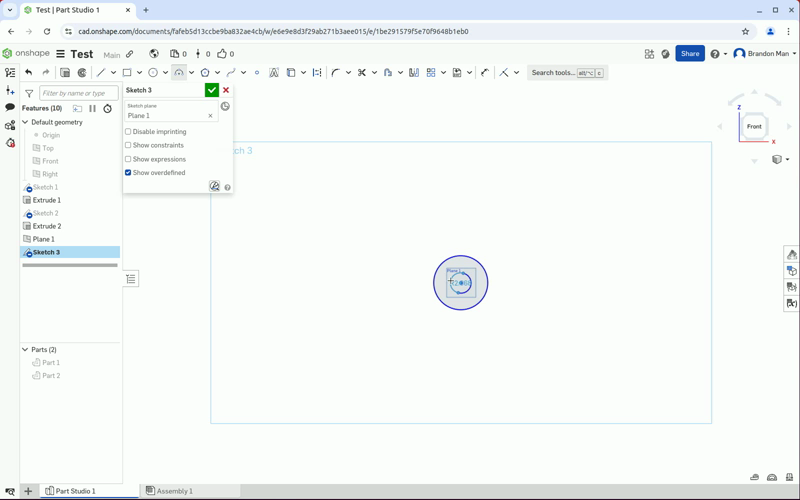
key(esc)
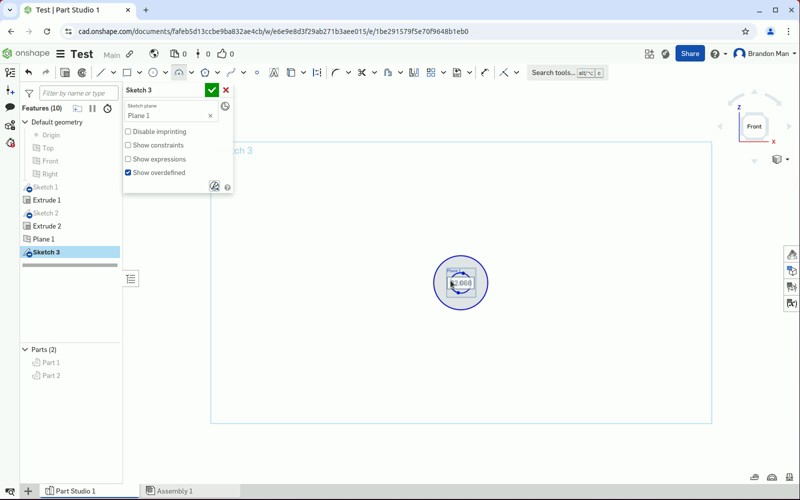
mouse_move(475, 295)
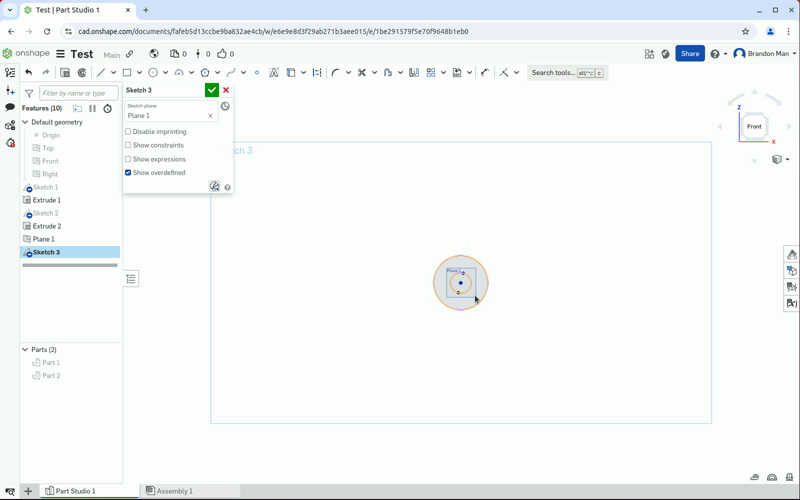
click(475, 295)
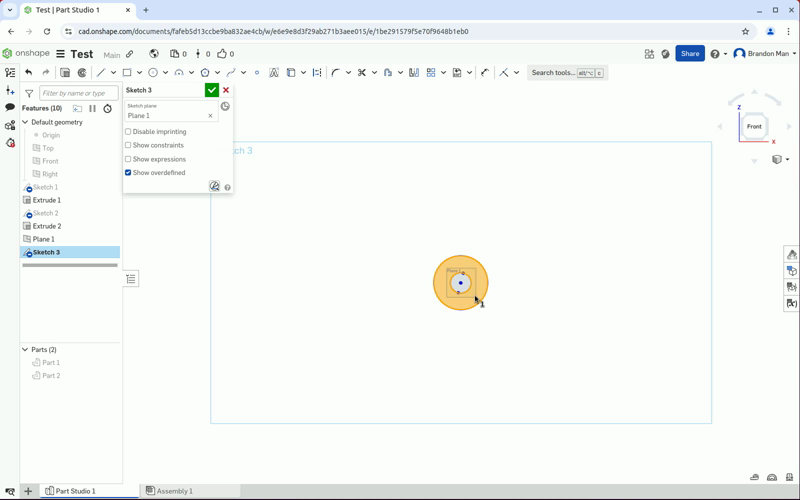
mouse_move(73, 352)
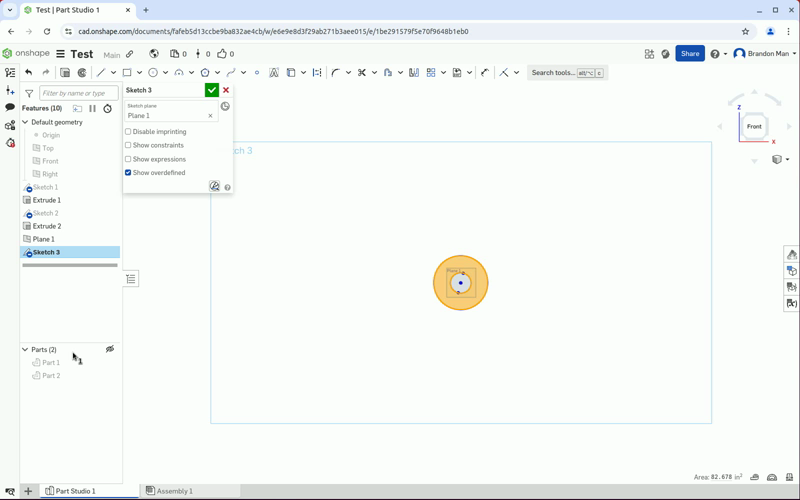
key(shift+y)
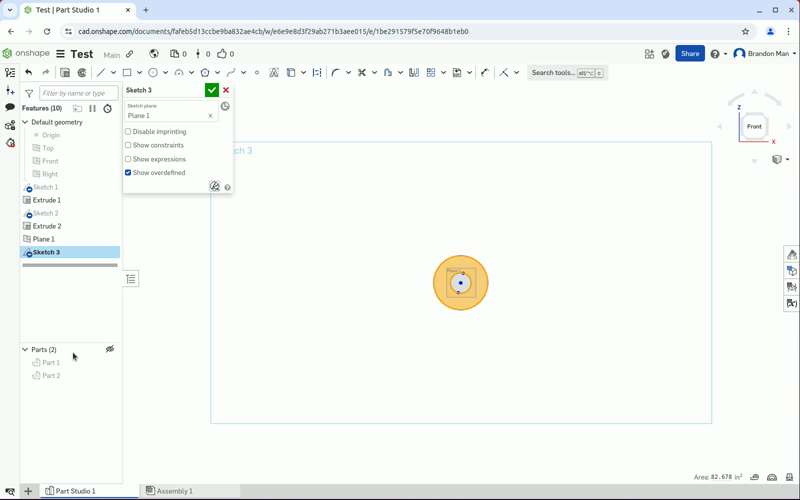
key(shift+e)
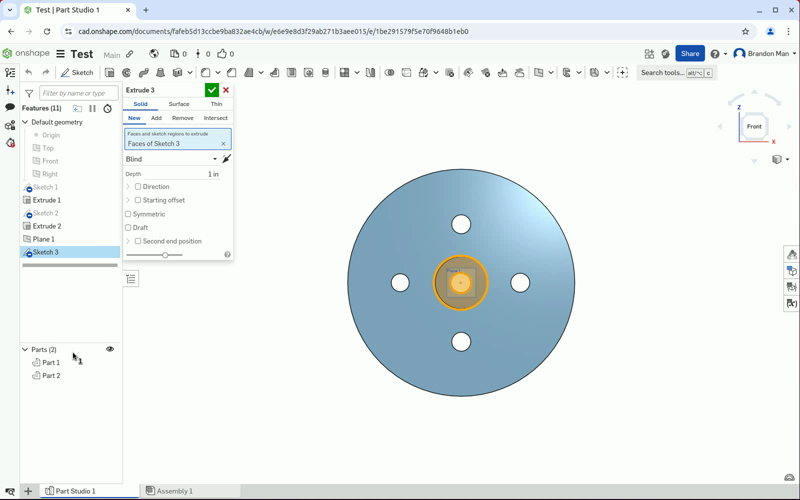
mouse_move(143, 106)
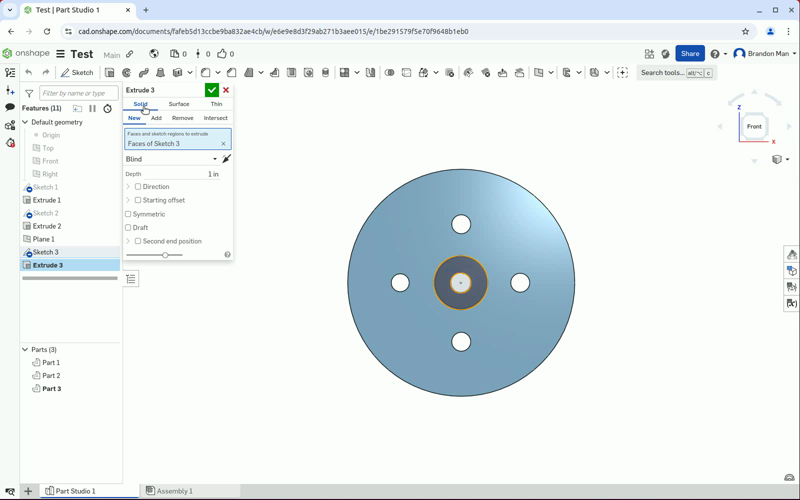
click(143, 106)
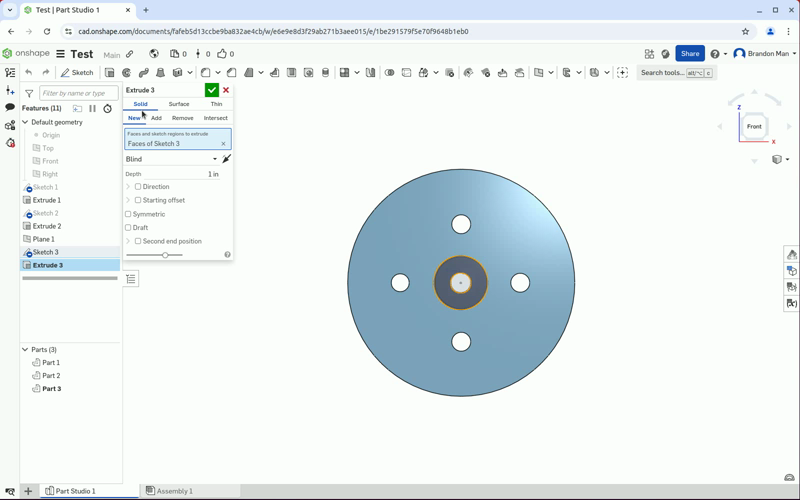
mouse_move(137, 120)
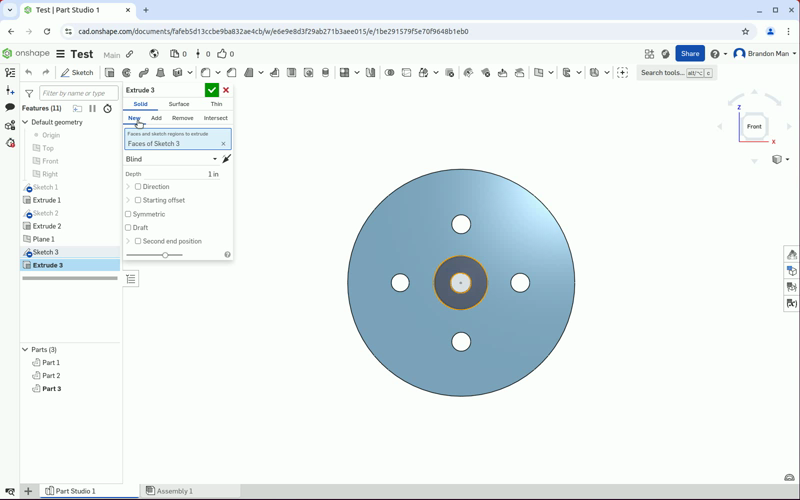
click(137, 120)
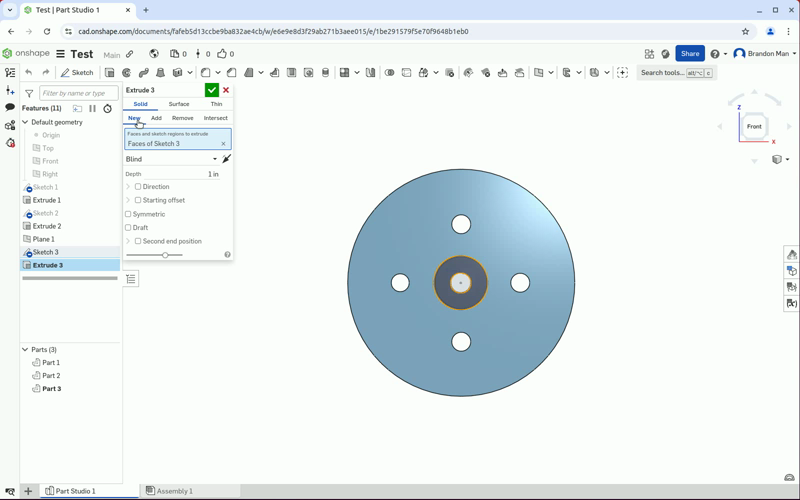
key(tab, 4)
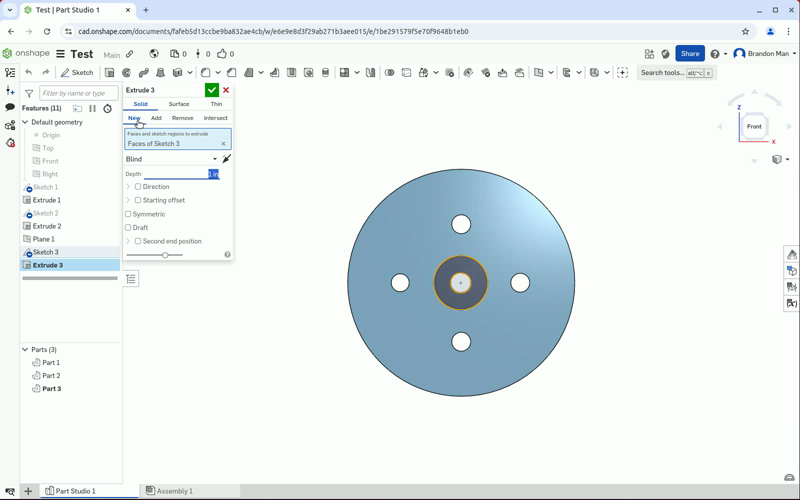
text(3.37)
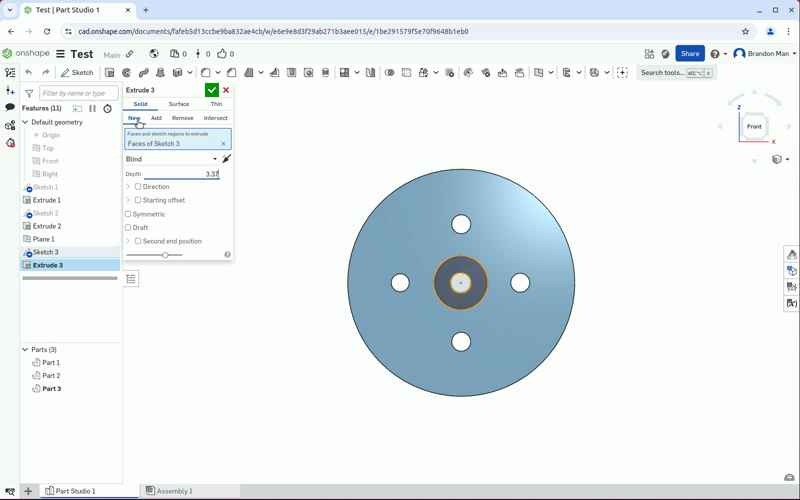
key(enter)
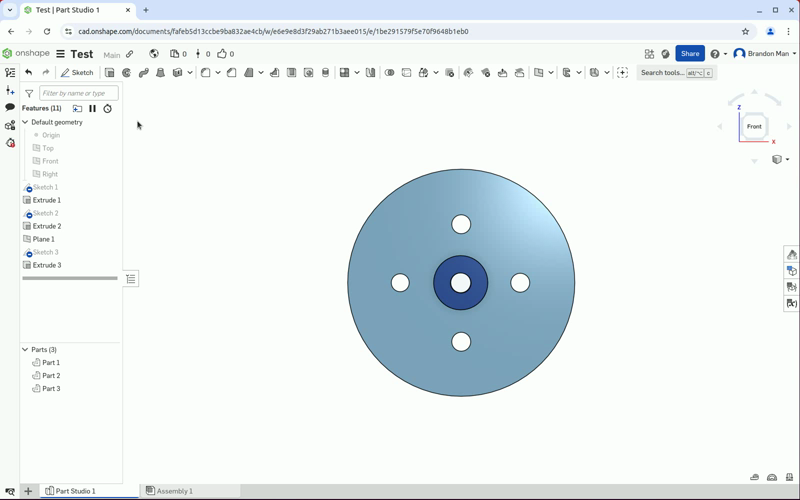
key(shift+h)
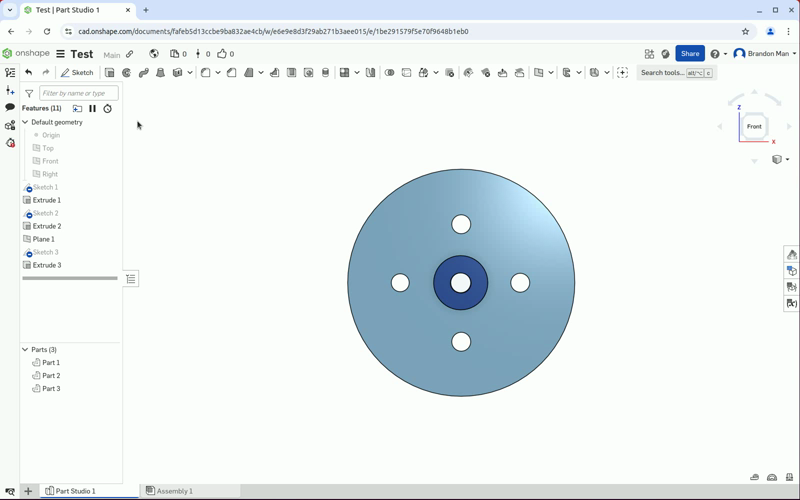
key(shift+h)
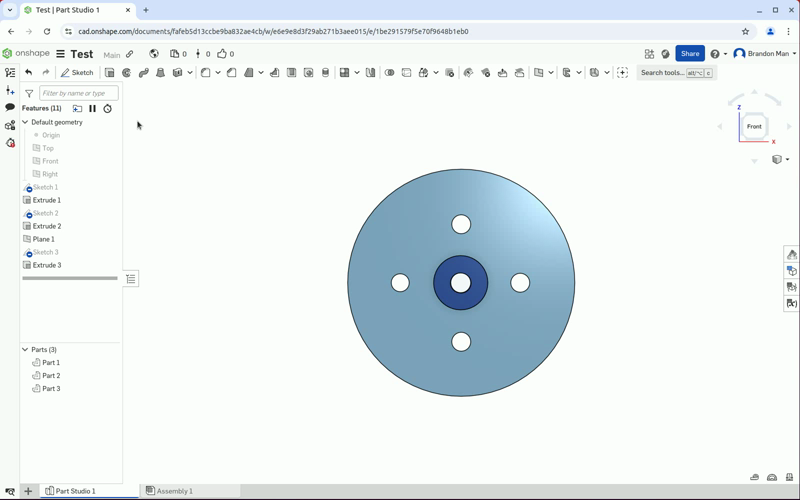
mouse_move(73, 189)
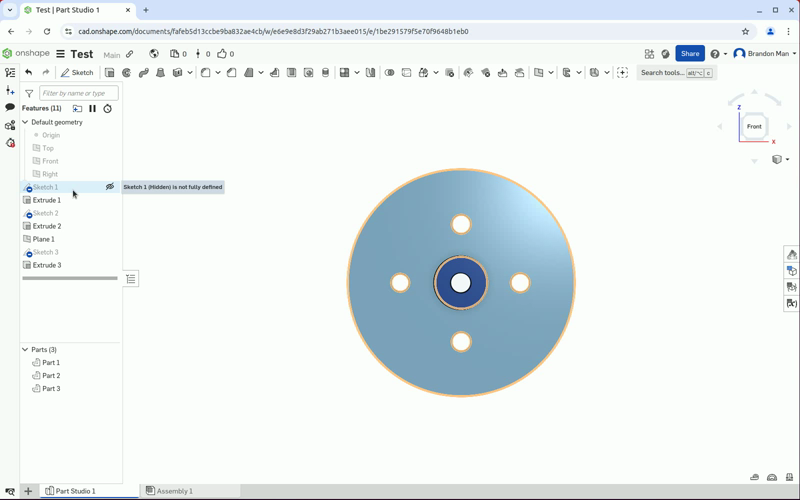
click(73, 189)
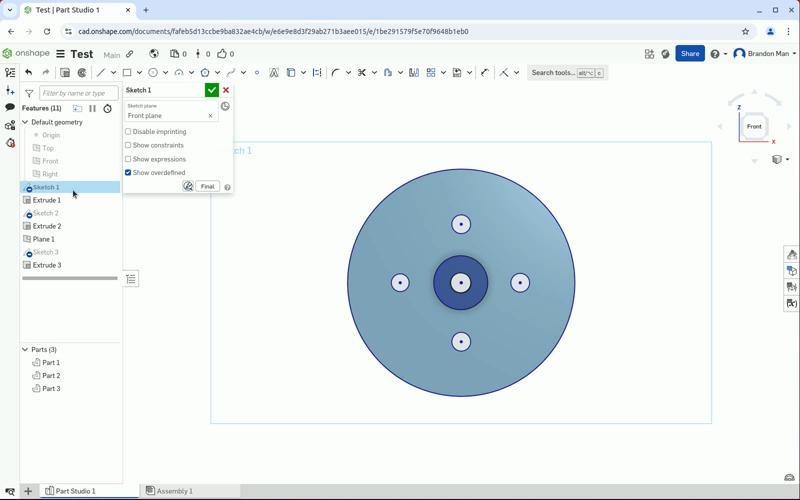
mouse_move(229, 92)
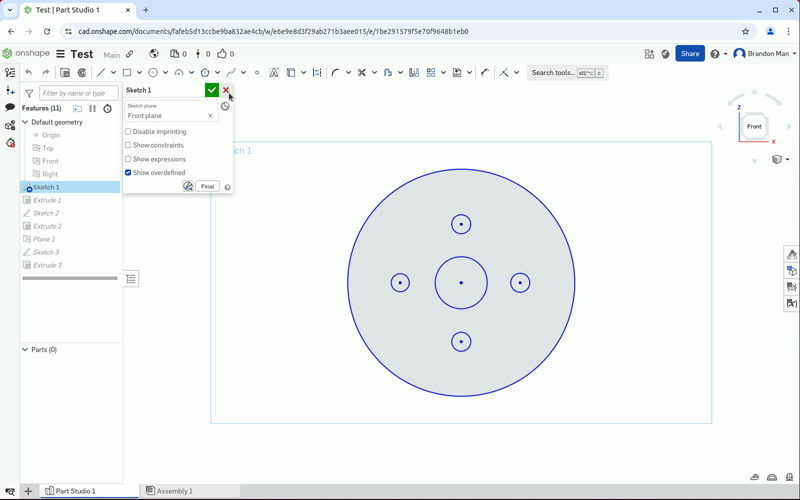
click(229, 92)
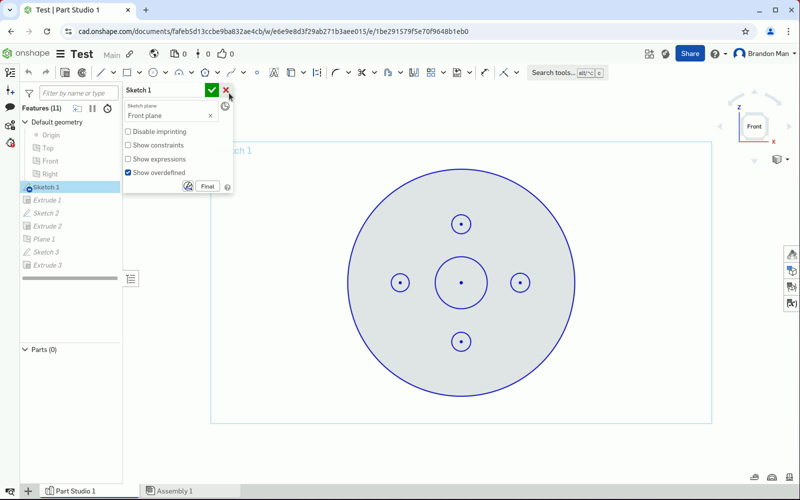
key(shift+s)
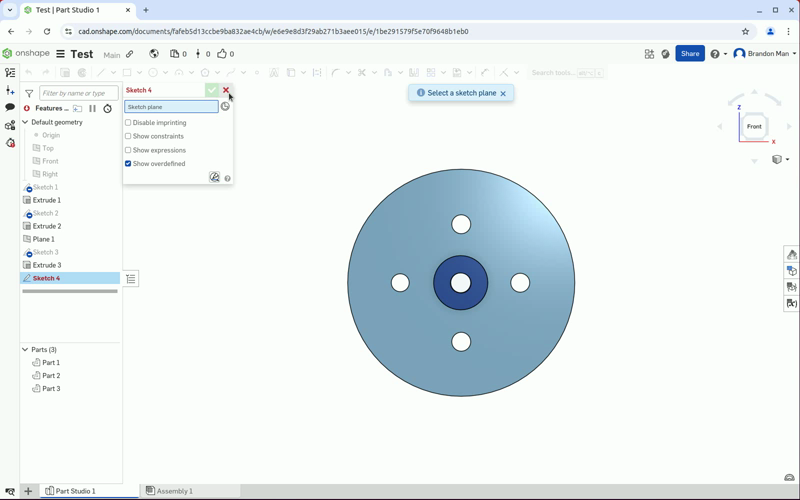
mouse_move(73, 241)
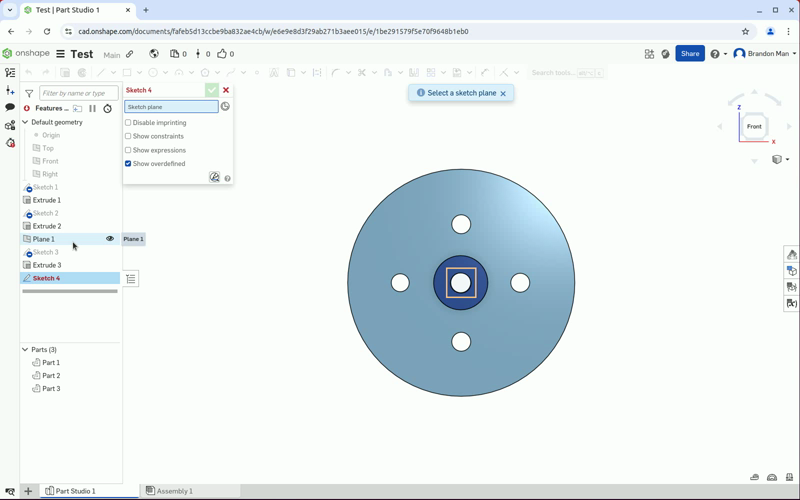
click(73, 241)
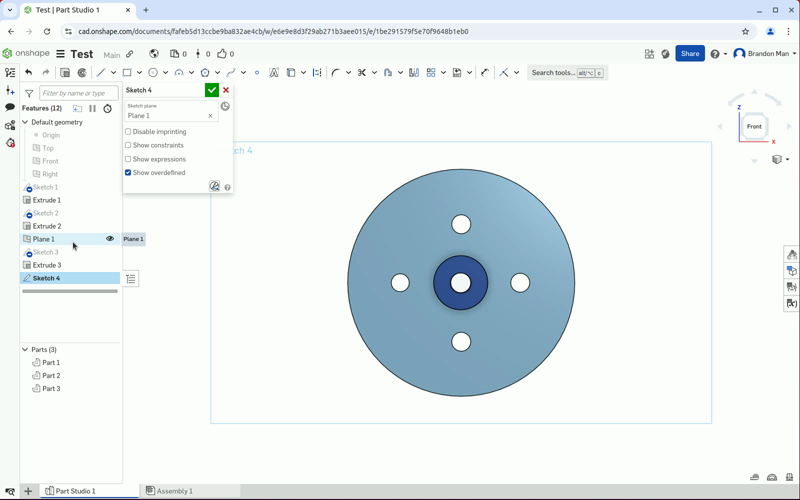
mouse_move(73, 352)
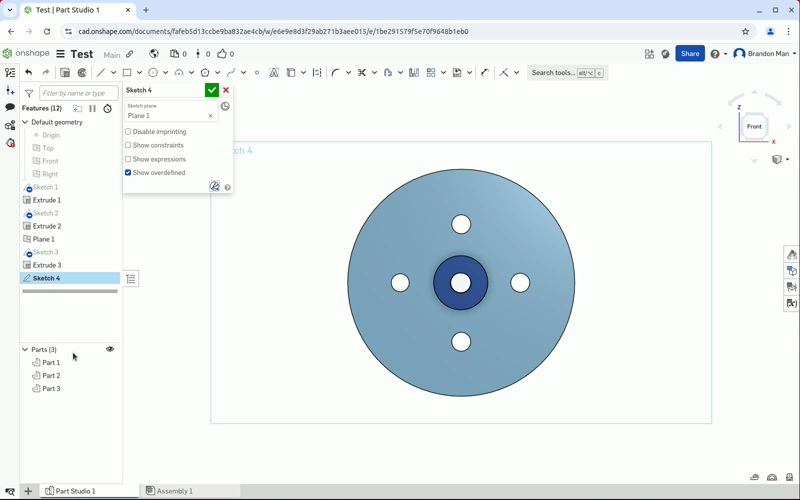
key(y)
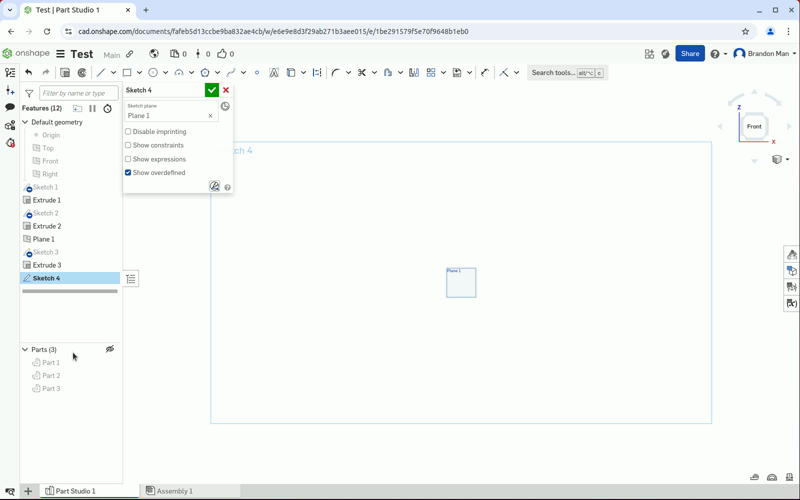
key(a)
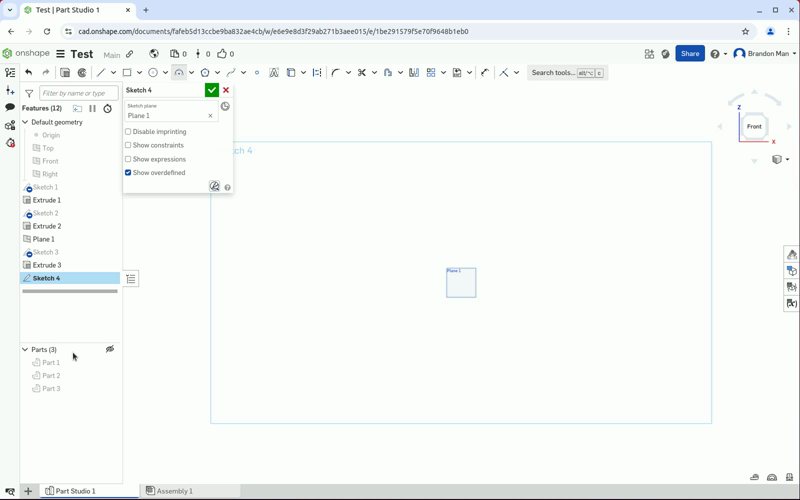
key_down(shift)
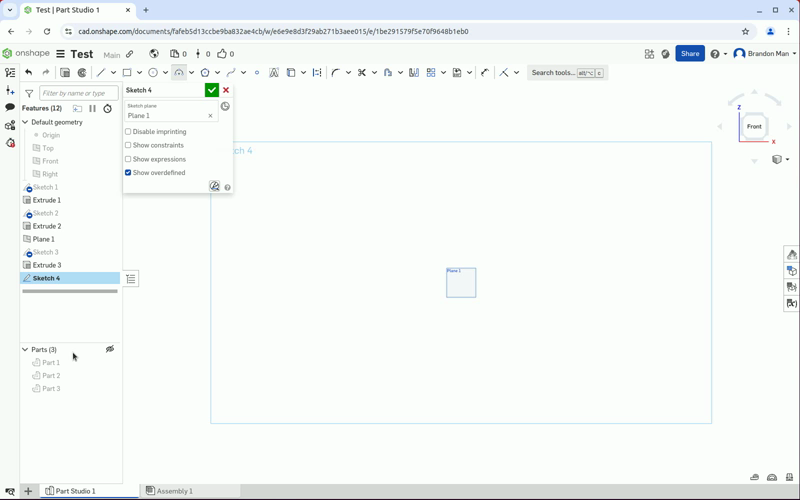
mouse_move(458, 292)
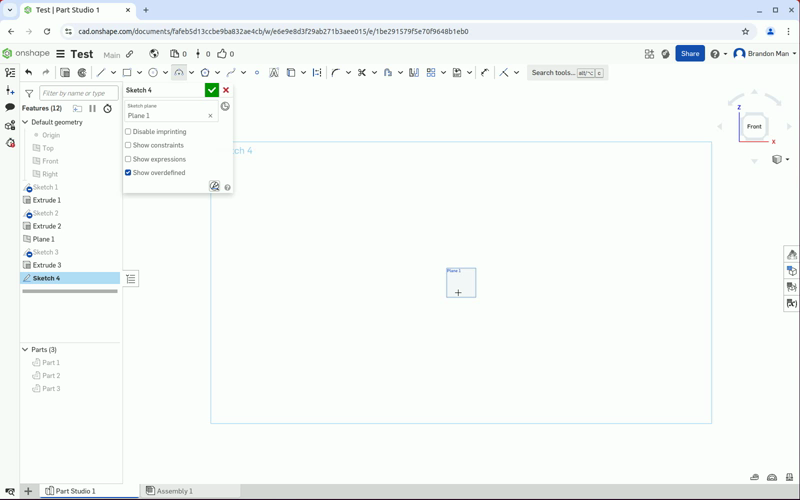
click(458, 292)
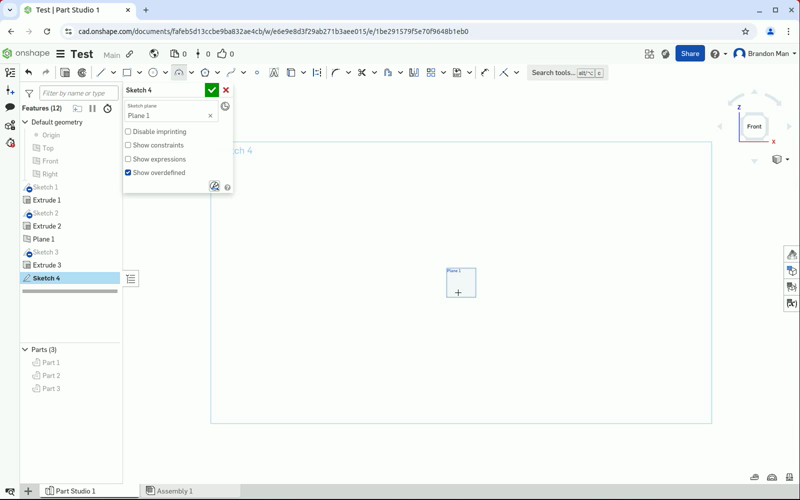
key_up(shift)
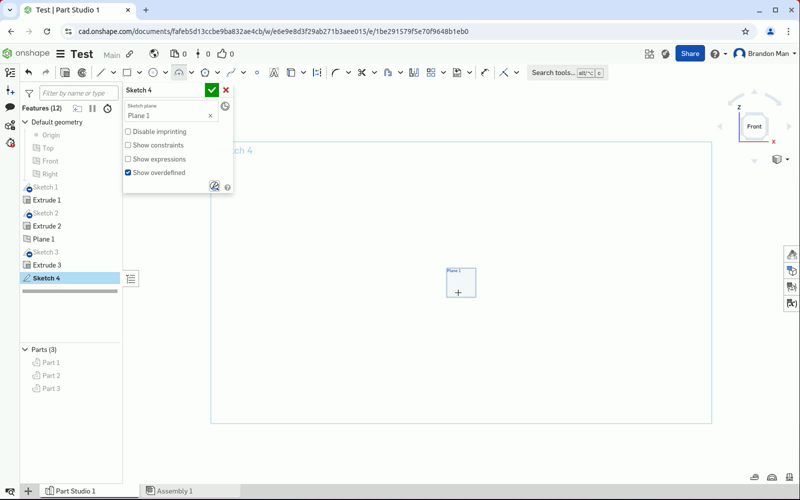
key_down(shift)
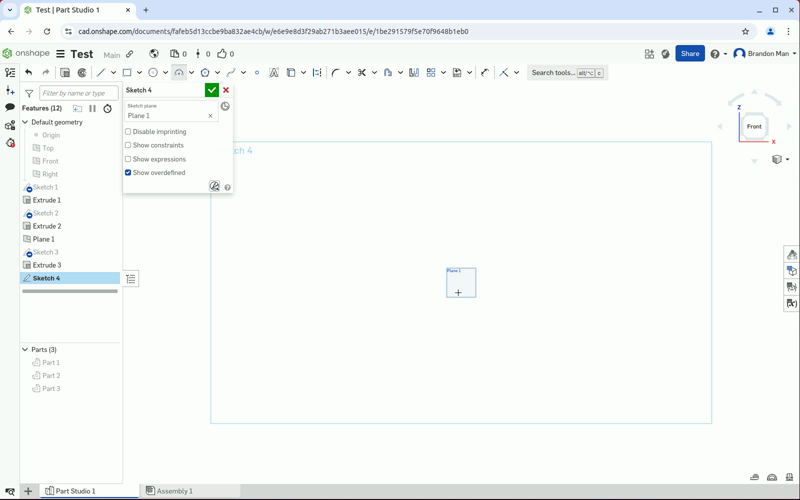
mouse_move(463, 271)
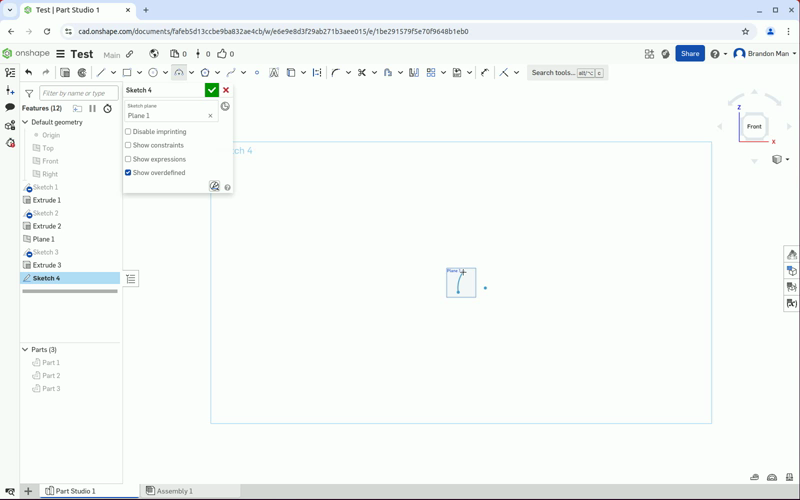
click(463, 271)
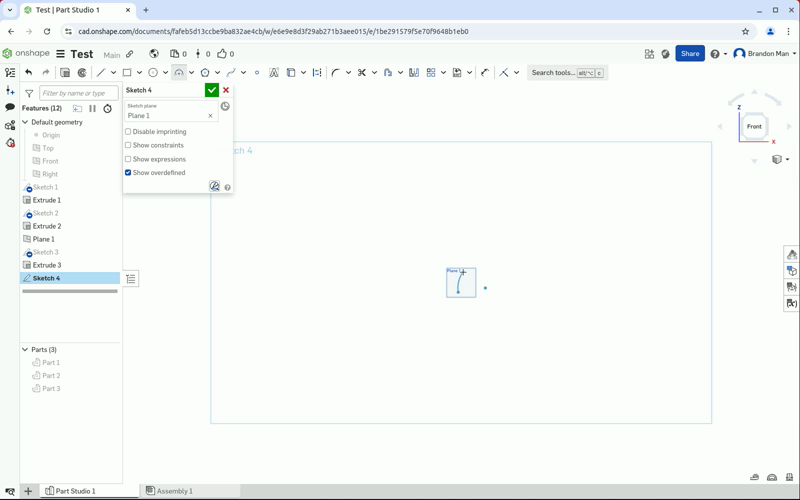
mouse_move(451, 279)
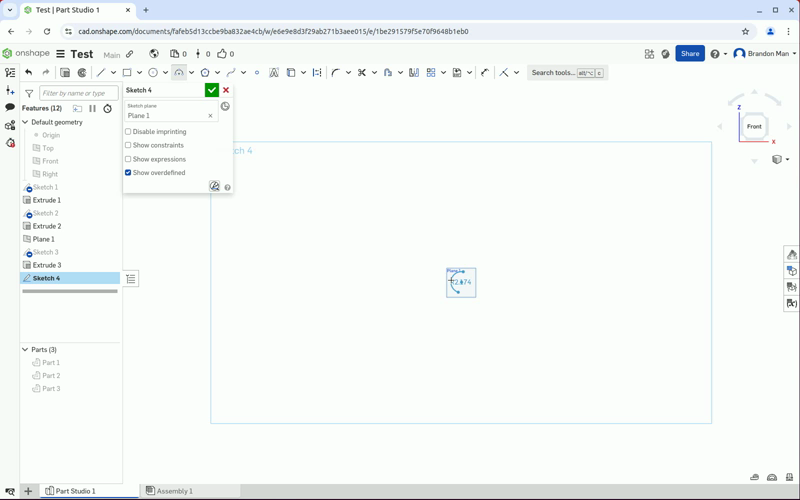
click(451, 279)
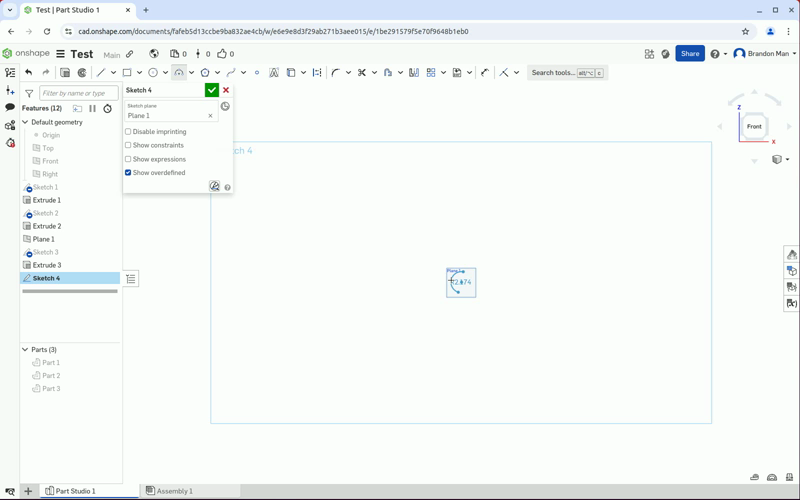
key_up(shift)
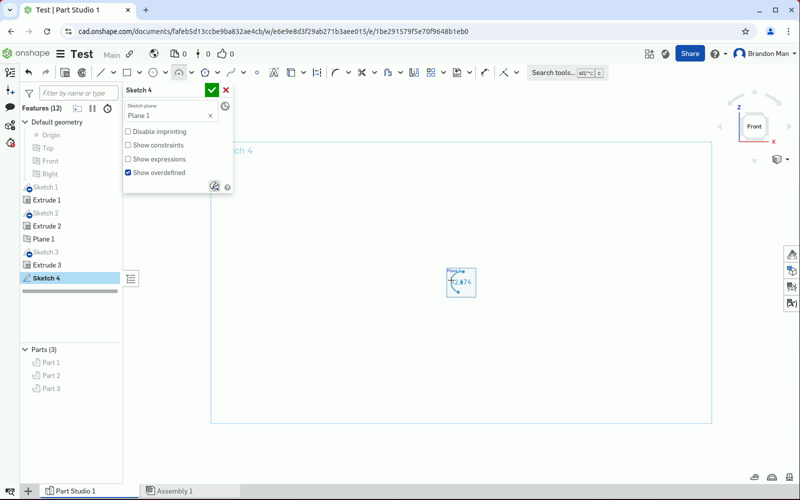
mouse_move(463, 271)
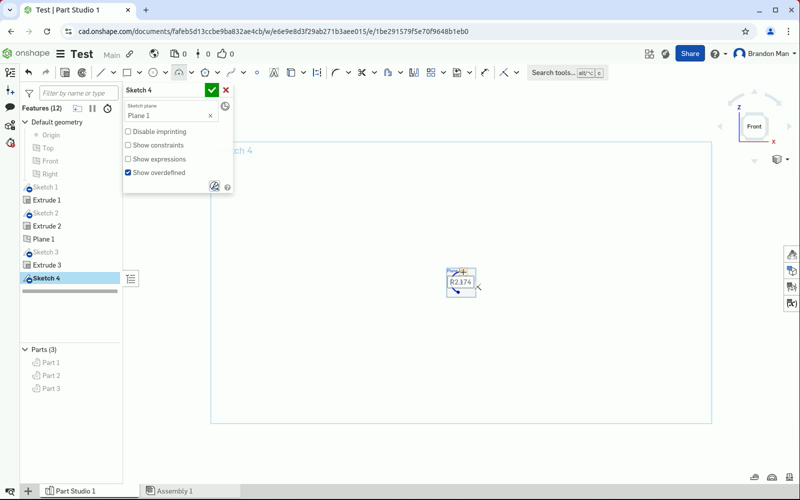
click(463, 271)
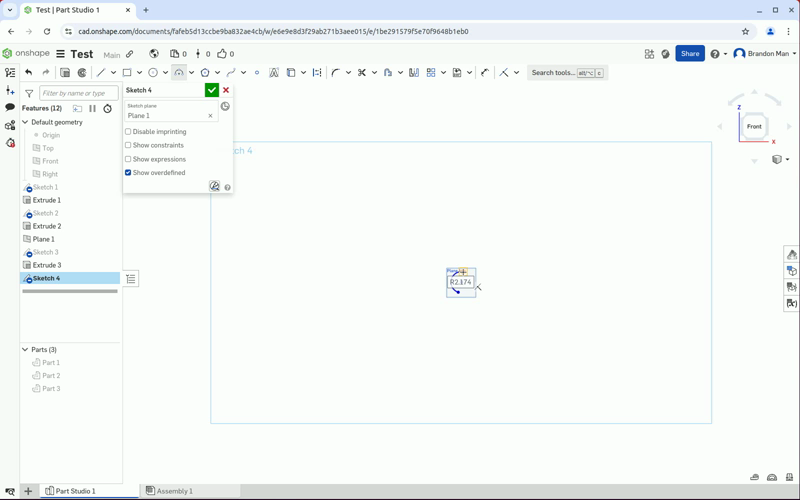
mouse_move(458, 292)
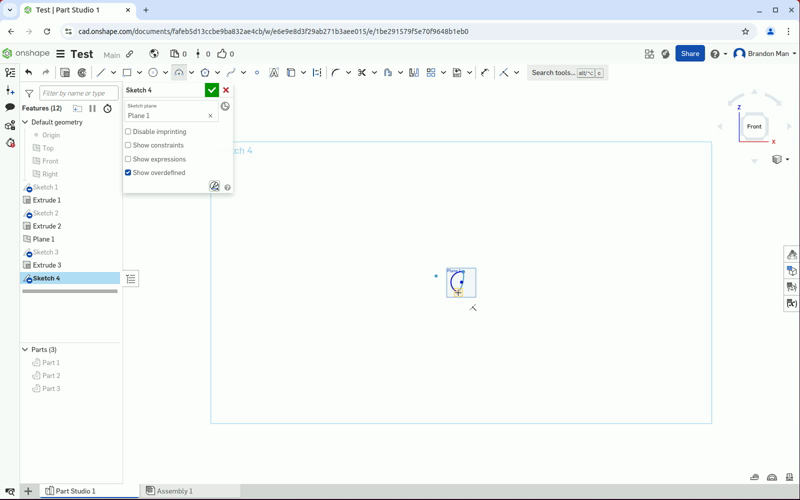
click(458, 292)
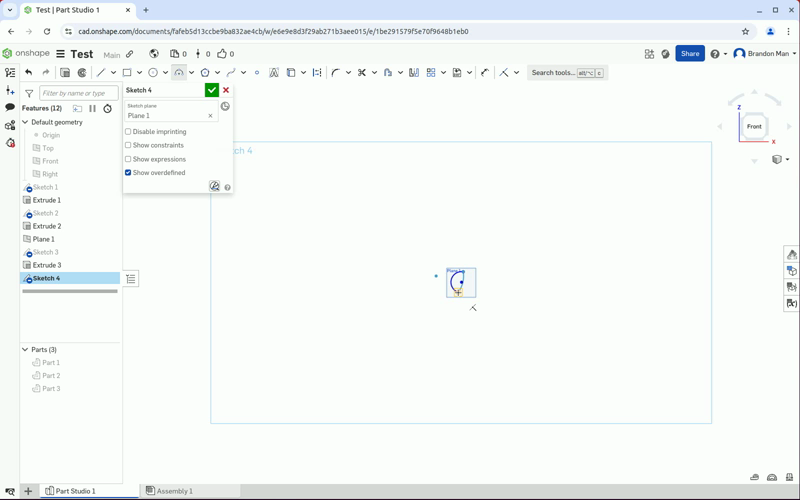
key_down(shift)
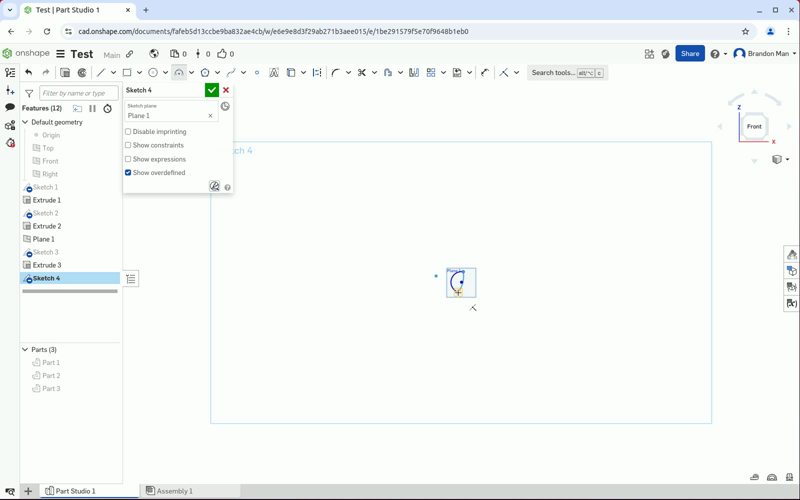
mouse_move(450, 279)
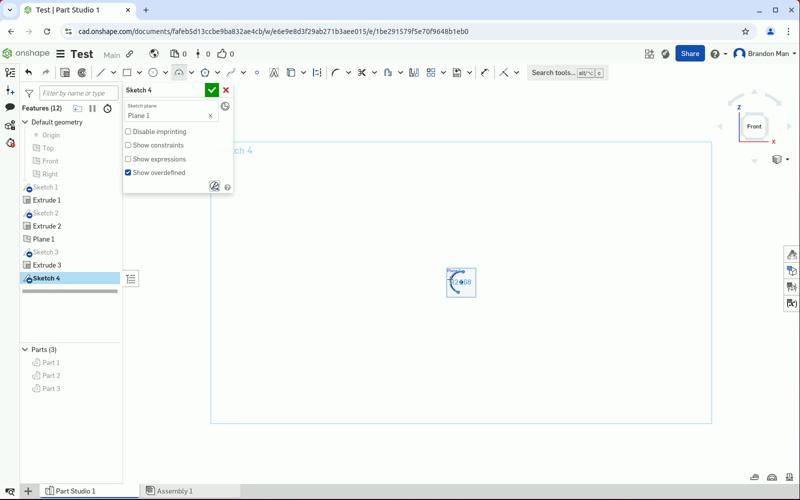
scroll(6)
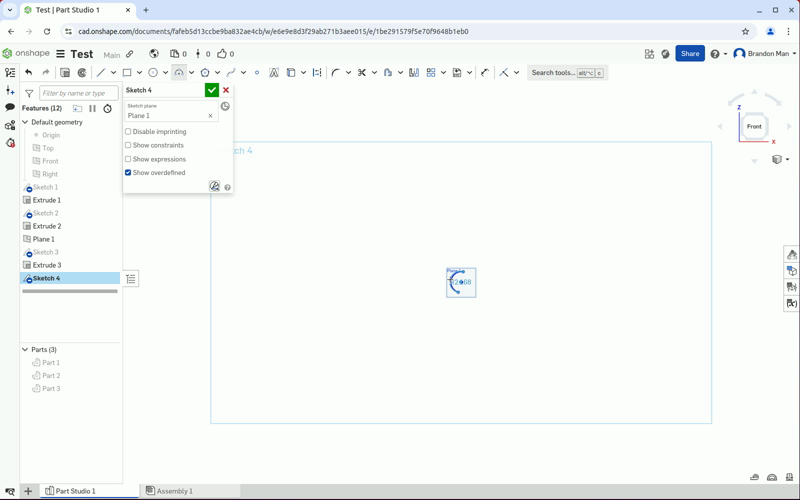
scroll(6)
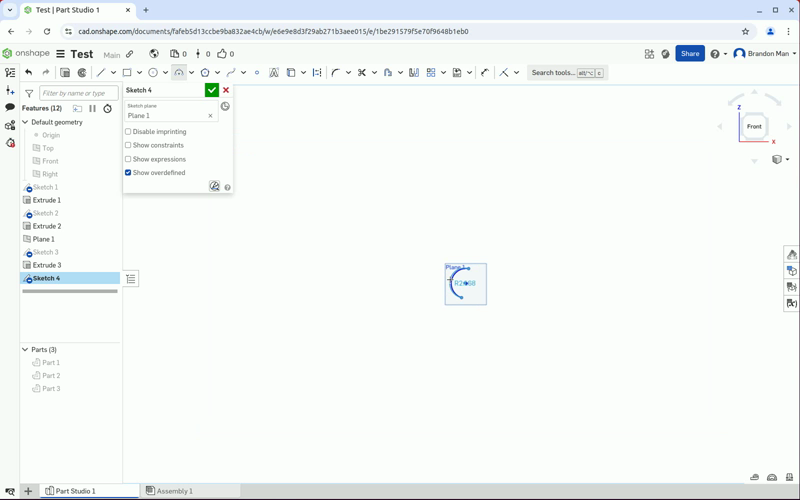
scroll(6)
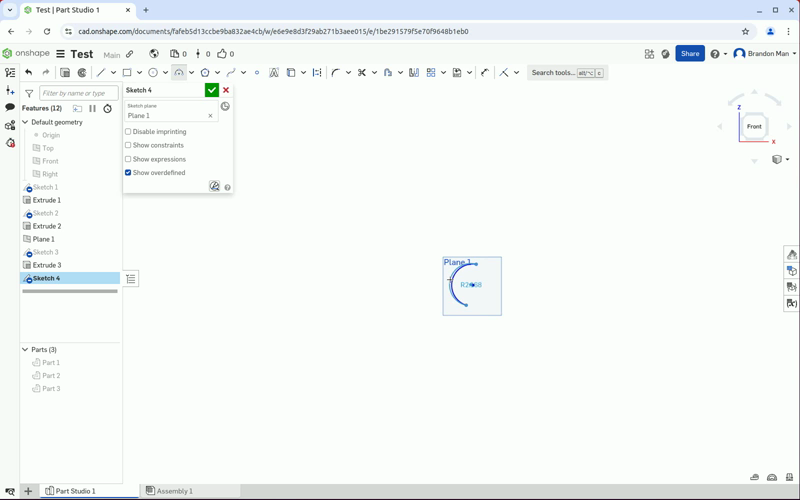
scroll(6)
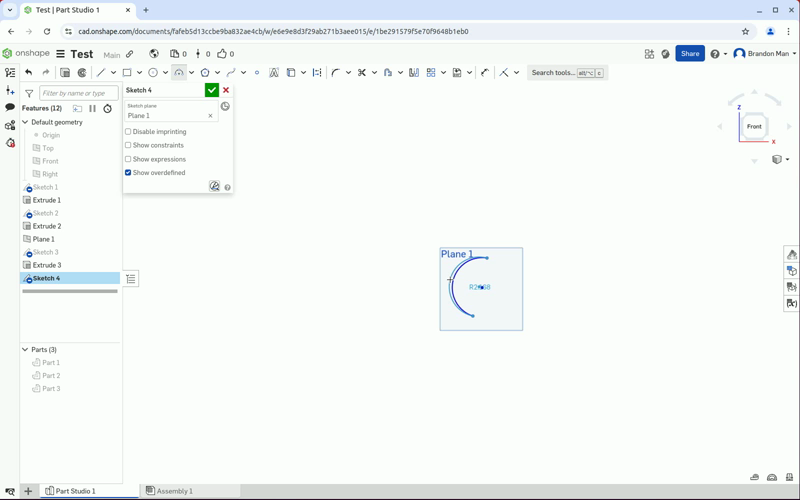
scroll(6)
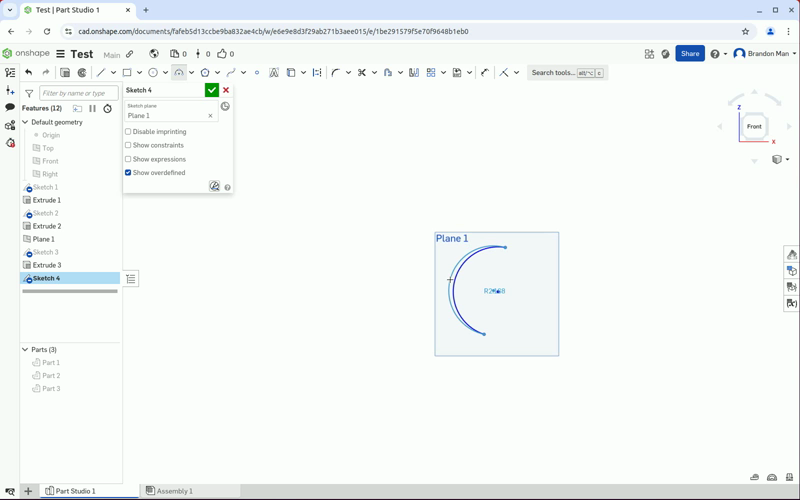
scroll(6)
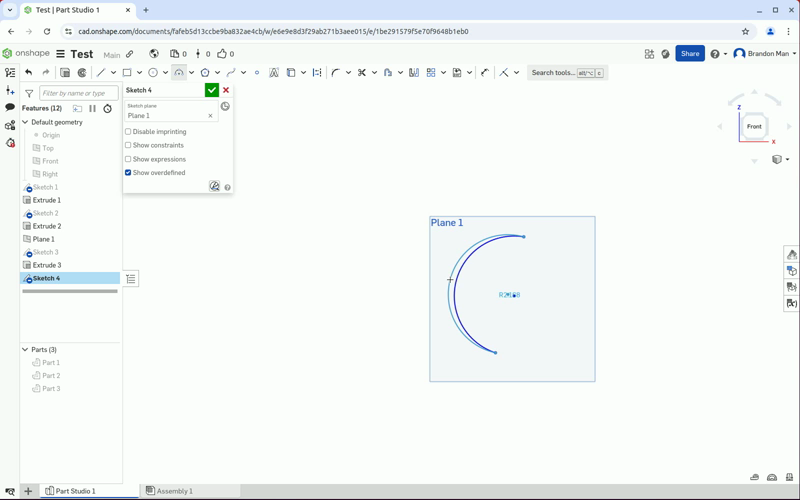
scroll(6)
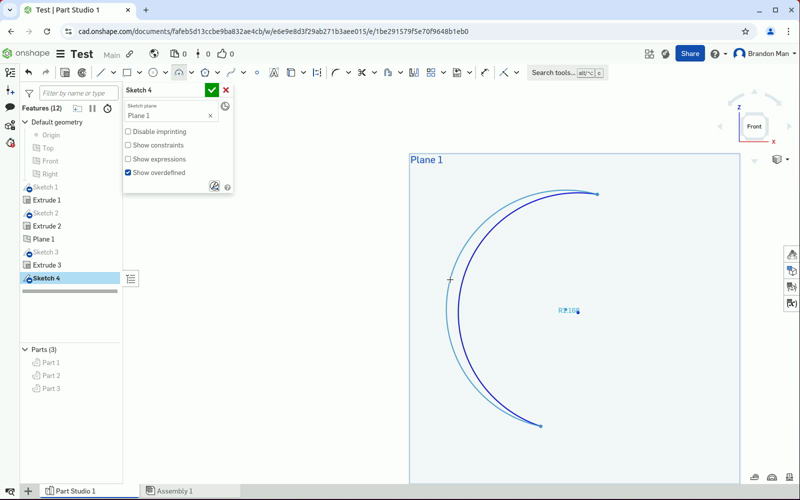
click(450, 279)
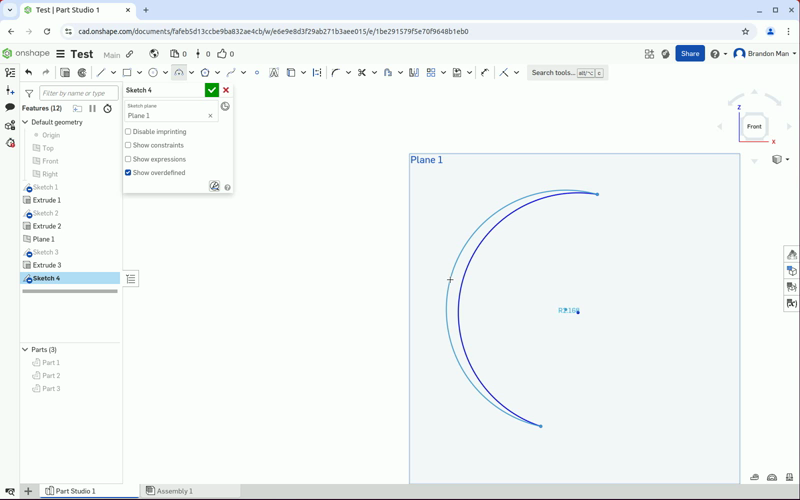
scroll(-6)
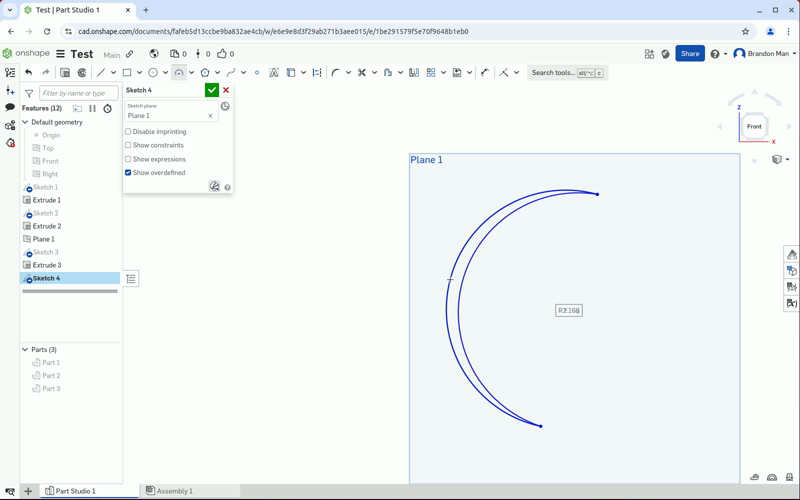
scroll(-6)
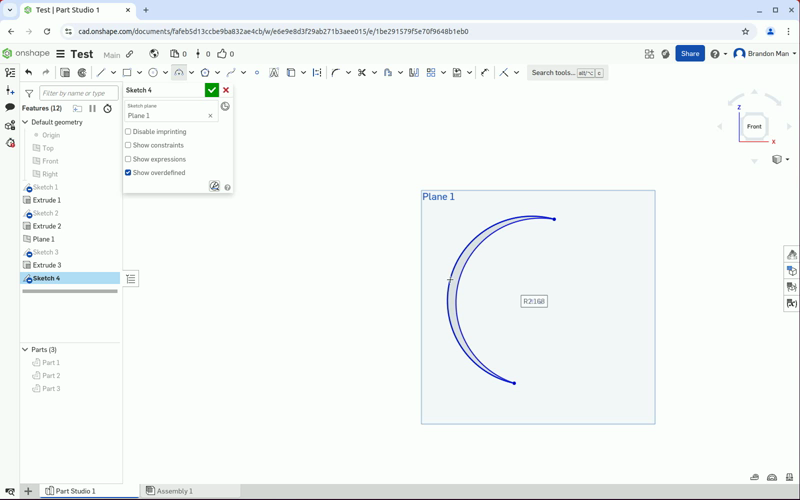
scroll(-6)
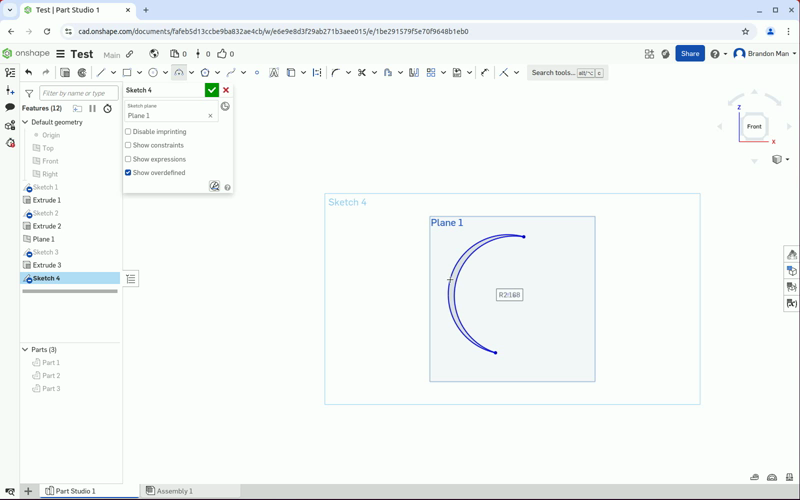
scroll(-6)
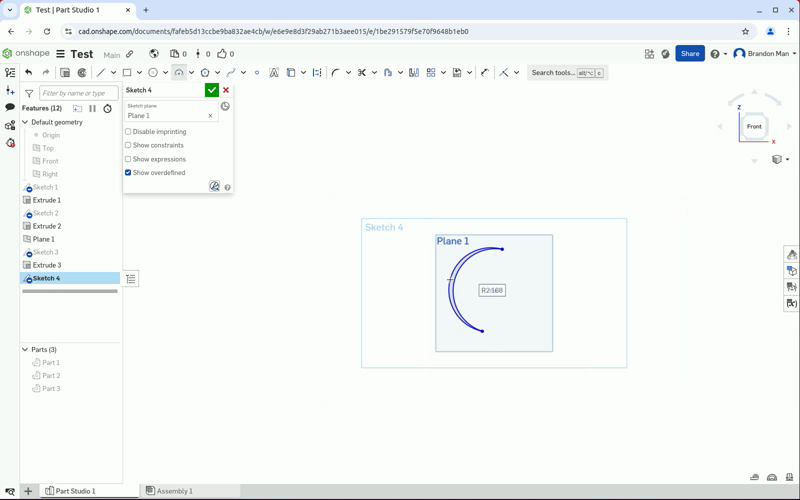
scroll(-6)
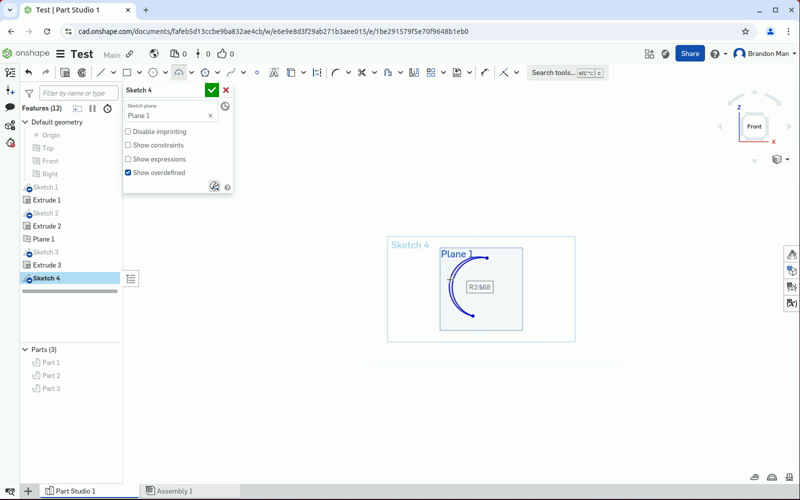
scroll(-6)
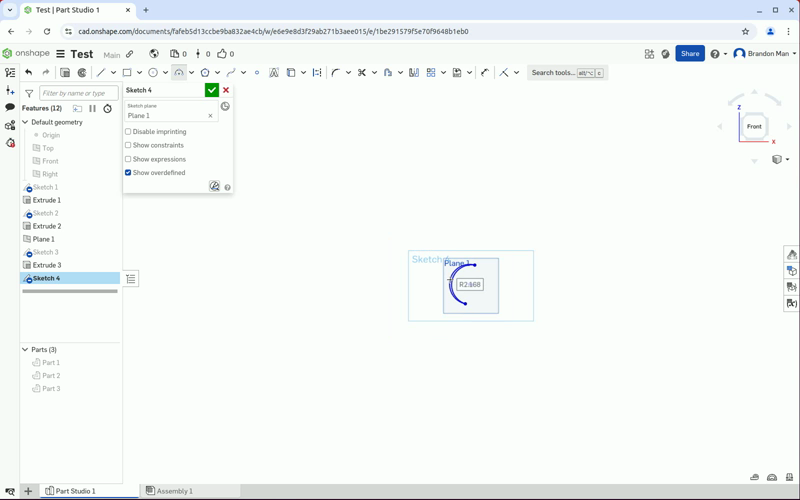
scroll(-6)
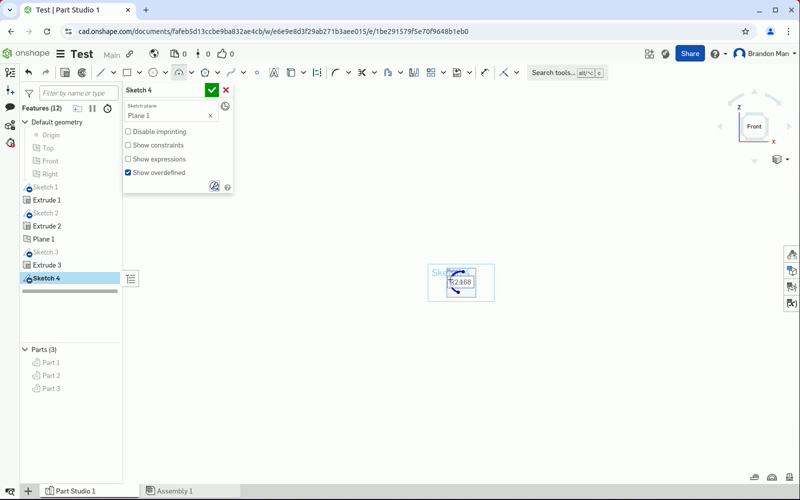
key_up(shift)
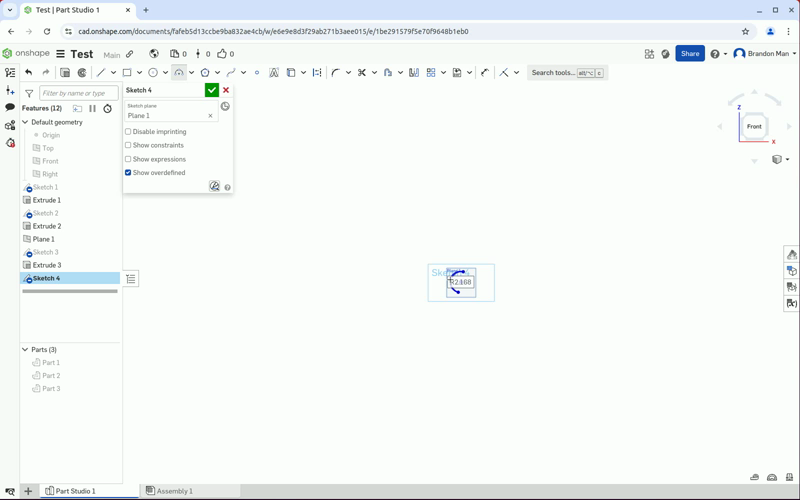
key(esc)
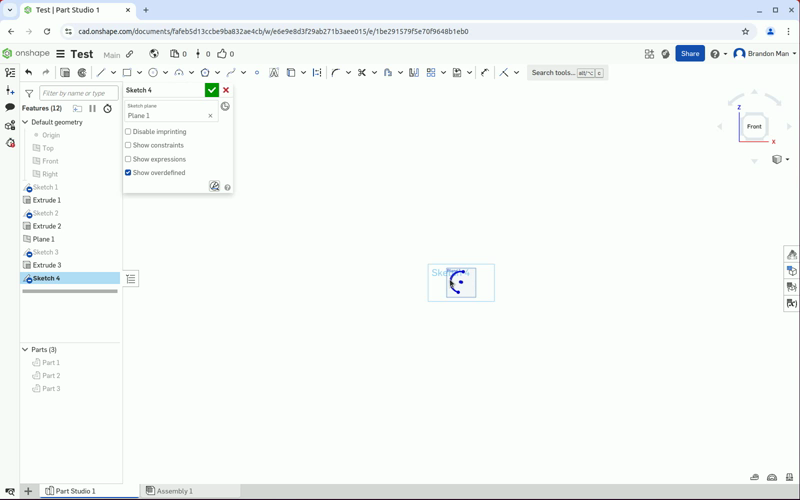
mouse_move(450, 286)
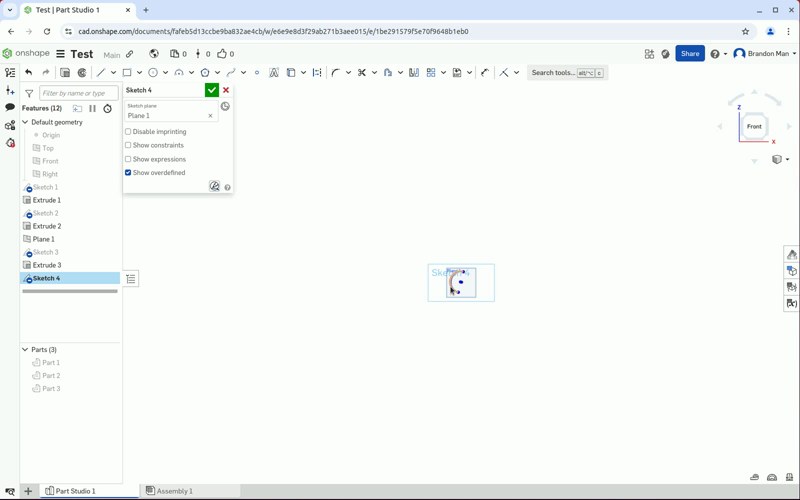
scroll(6)
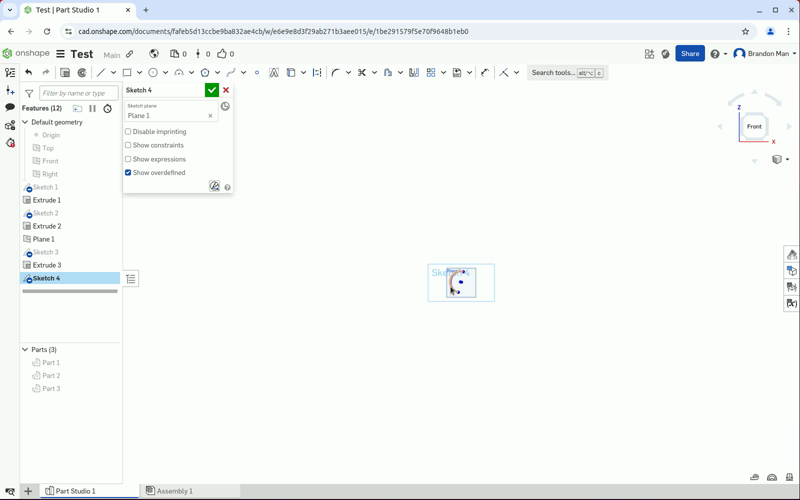
scroll(6)
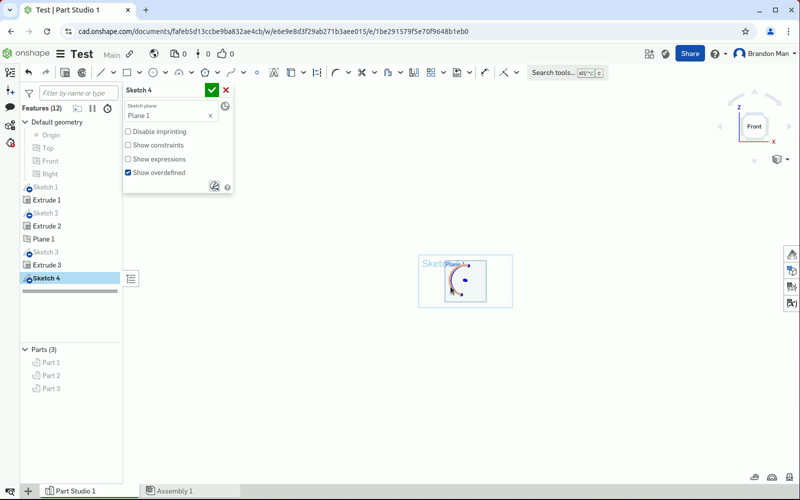
scroll(6)
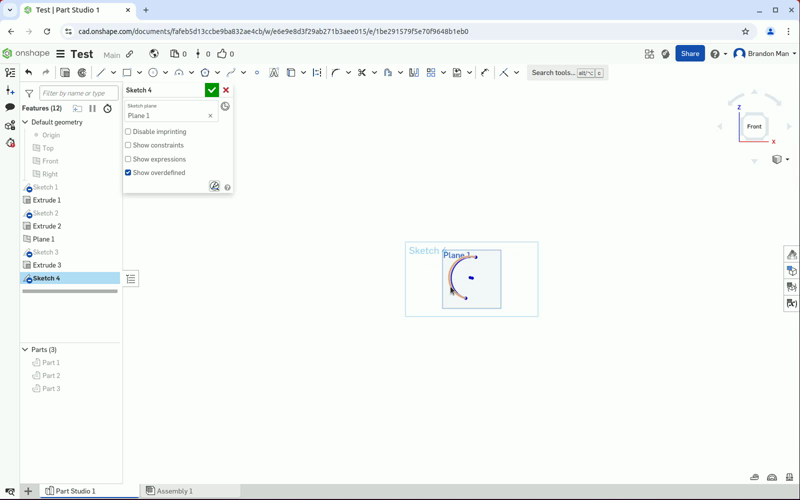
scroll(6)
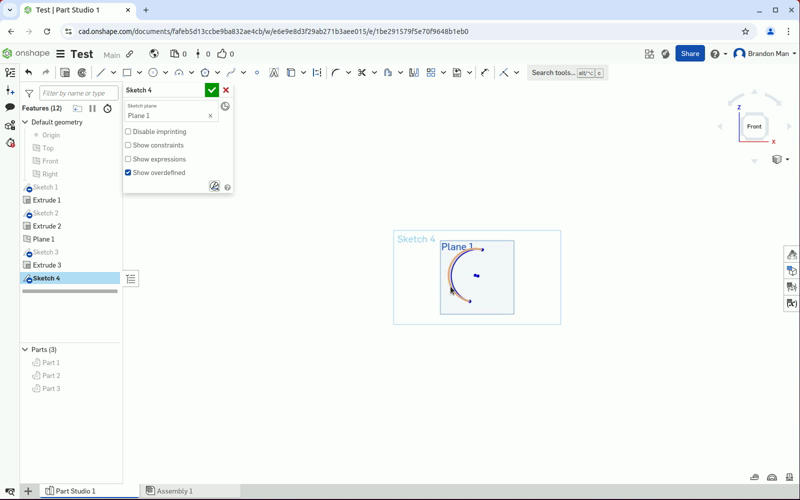
scroll(6)
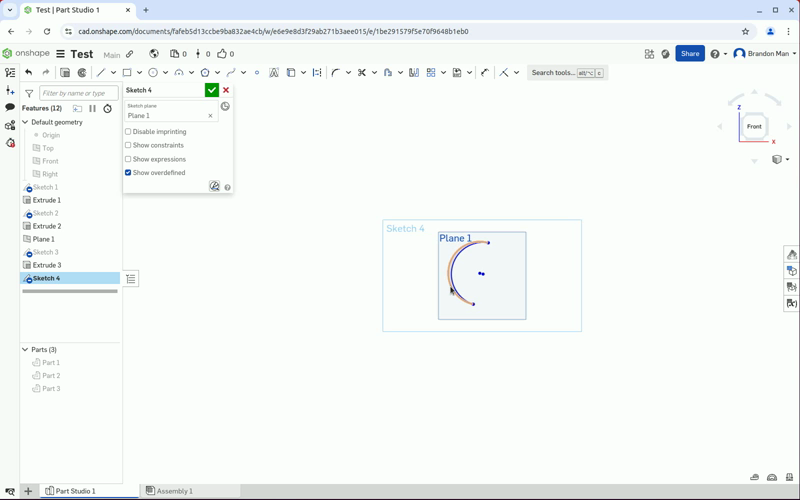
scroll(6)
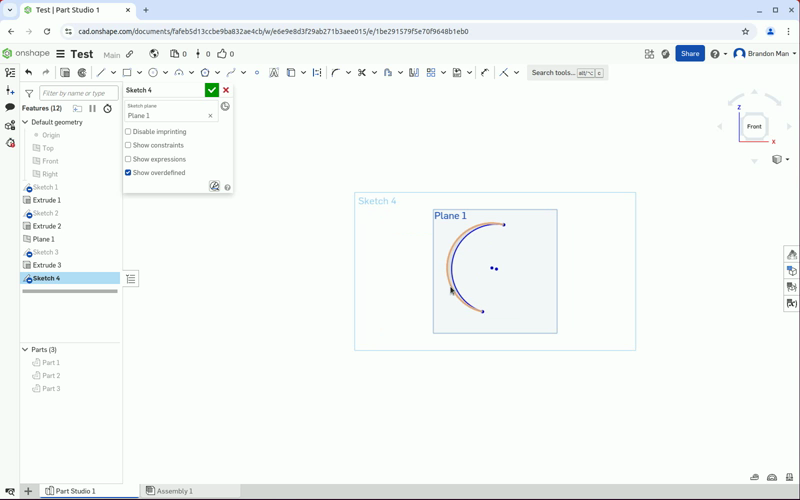
scroll(6)
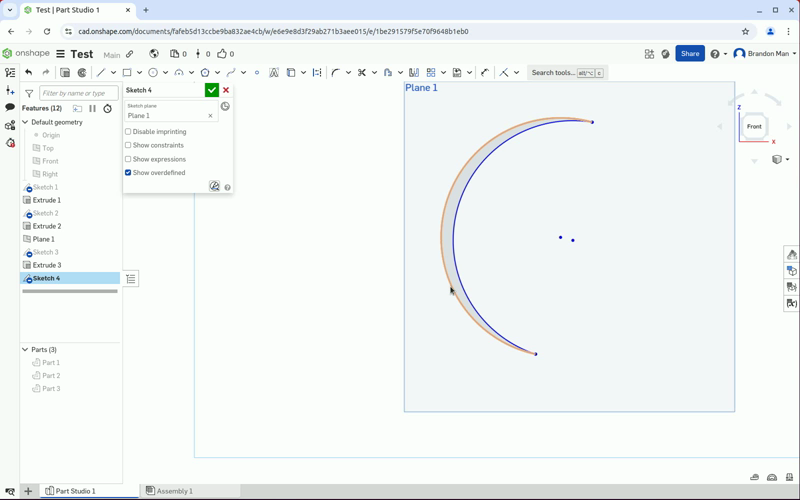
click(450, 286)
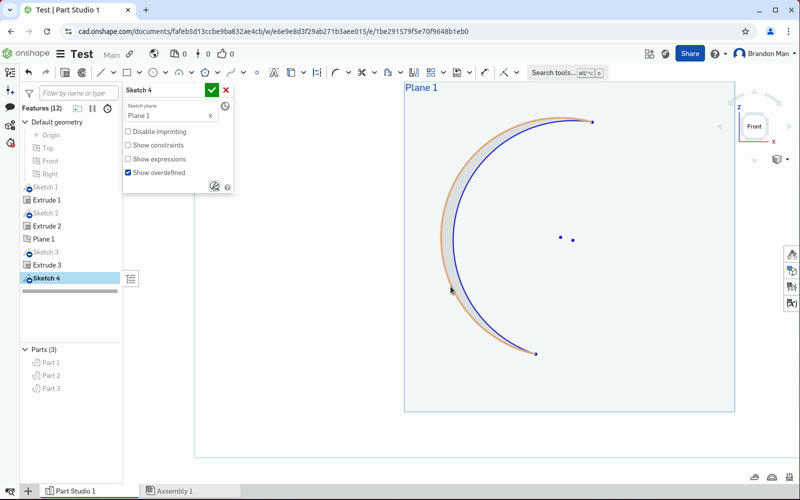
scroll(-6)
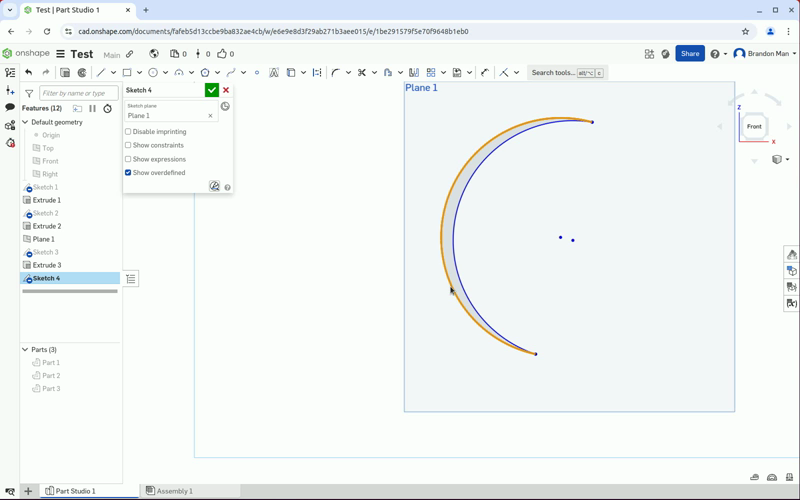
scroll(-6)
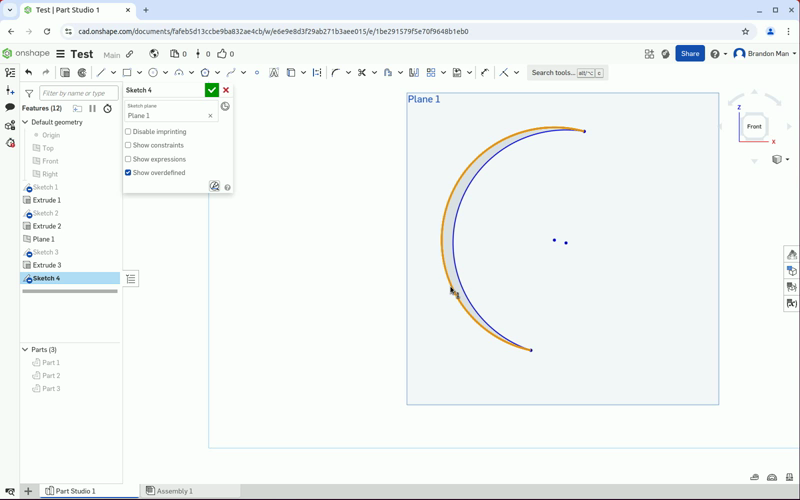
scroll(-6)
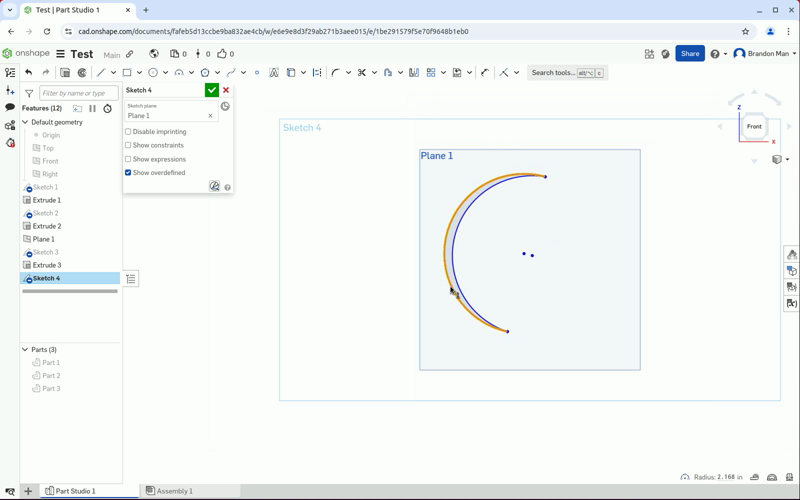
scroll(-6)
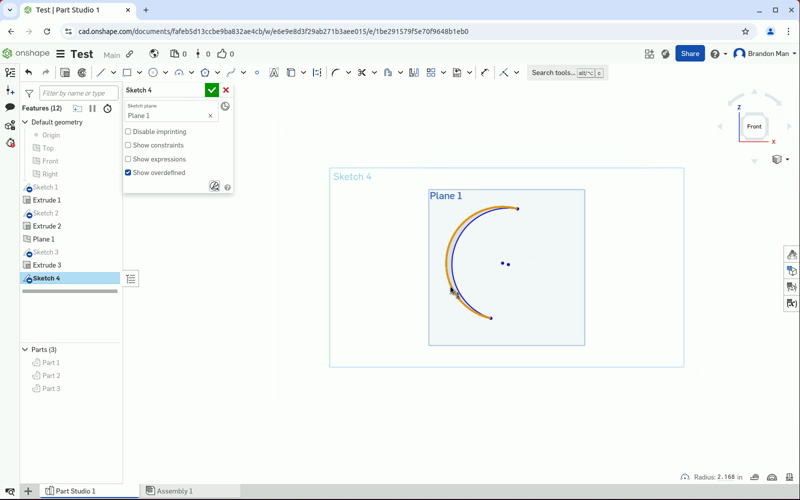
scroll(-6)
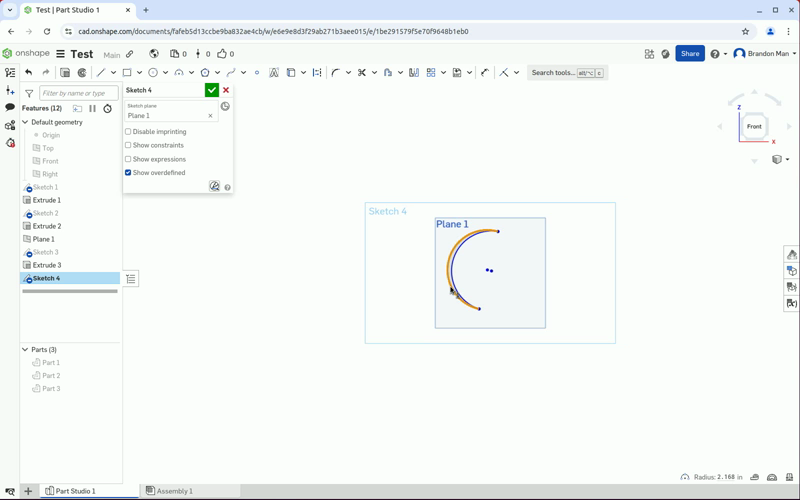
scroll(-6)
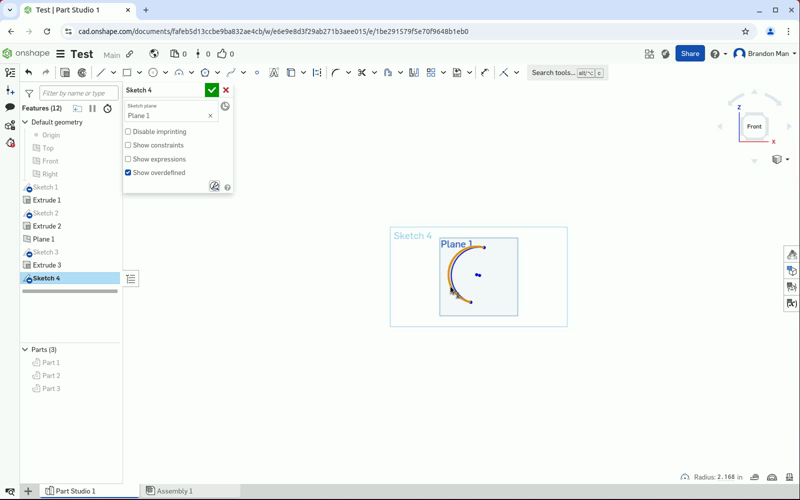
scroll(-6)
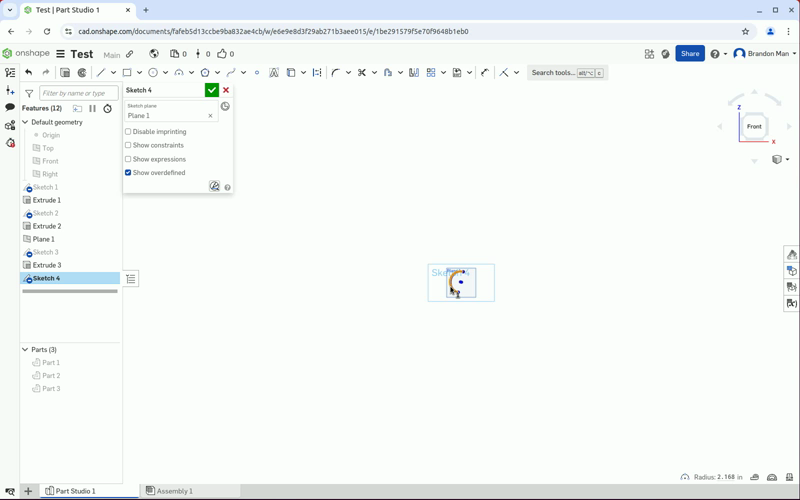
mouse_move(73, 352)
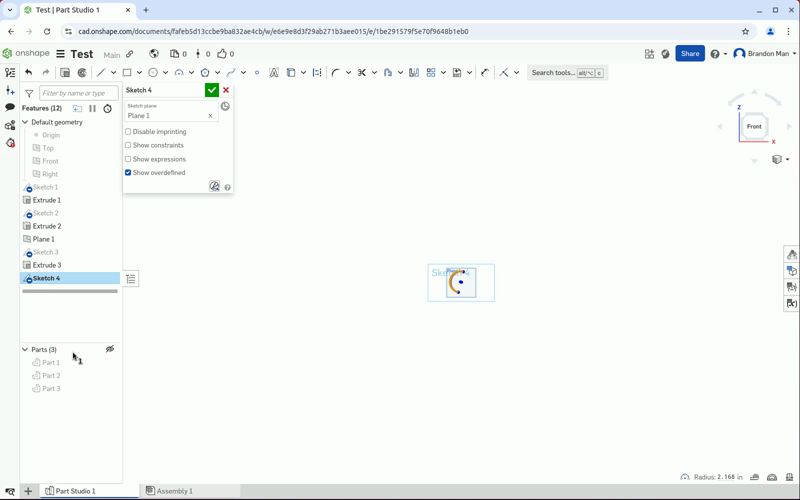
key(shift+y)
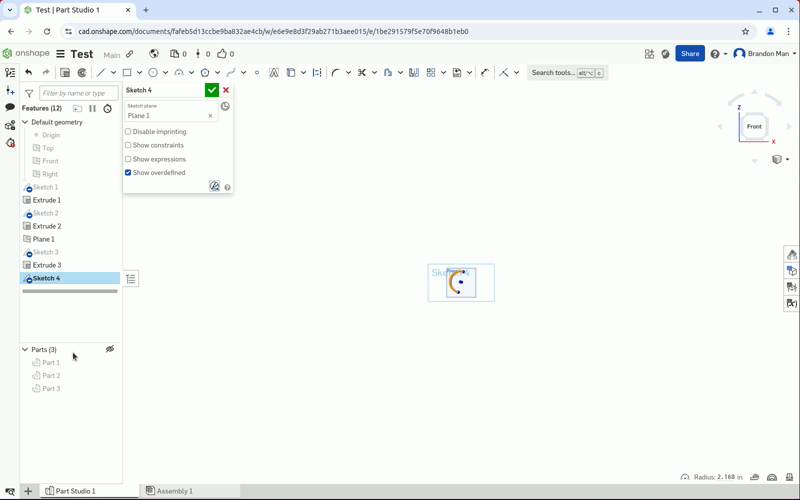
key(shift+e)
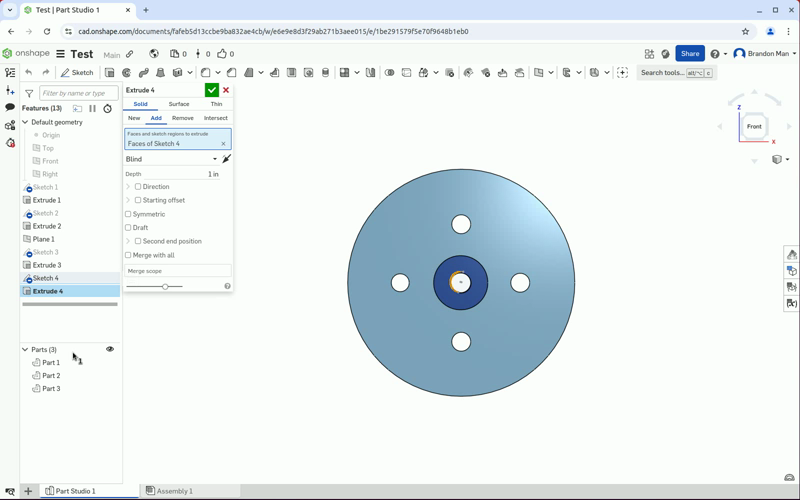
mouse_move(143, 106)
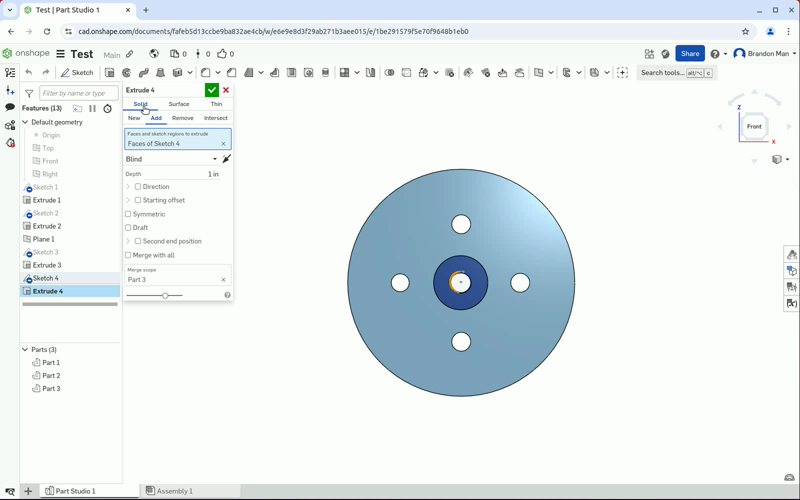
click(143, 106)
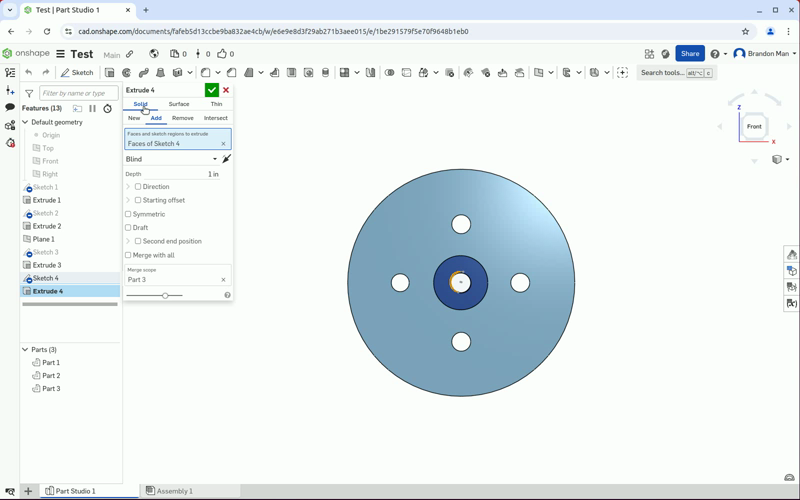
mouse_move(137, 120)
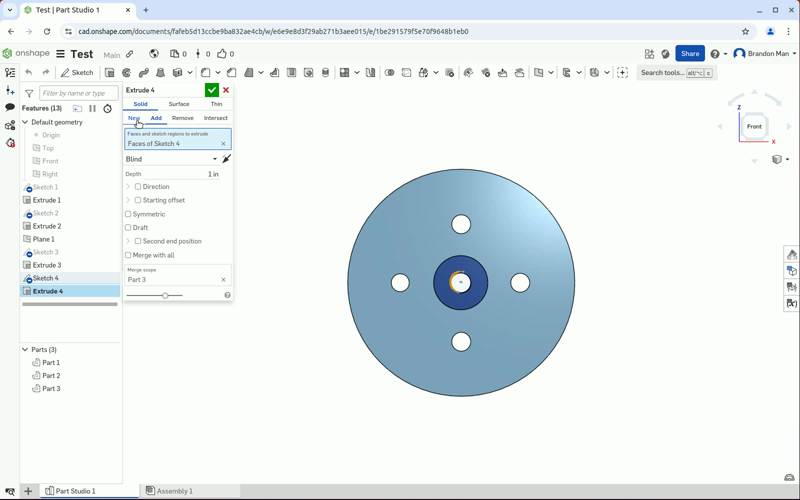
click(137, 120)
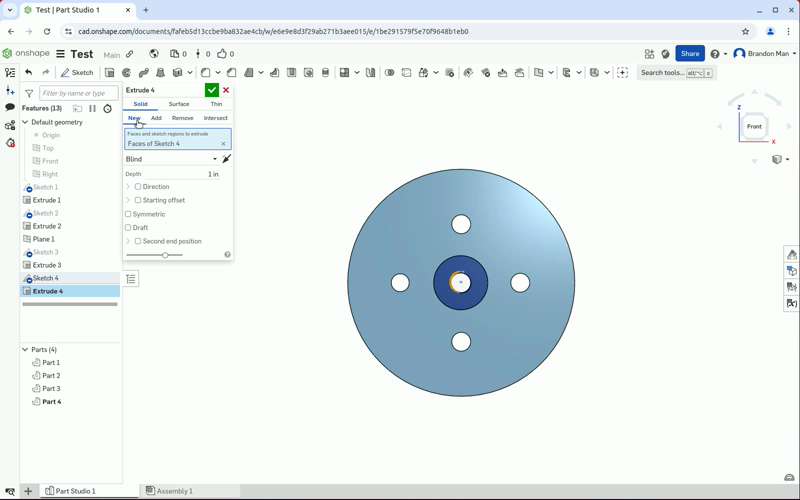
key(tab, 4)
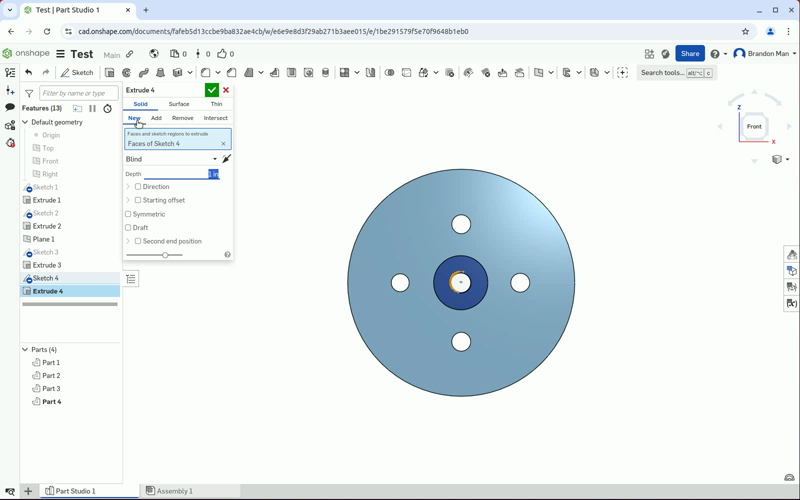
text(3.37)
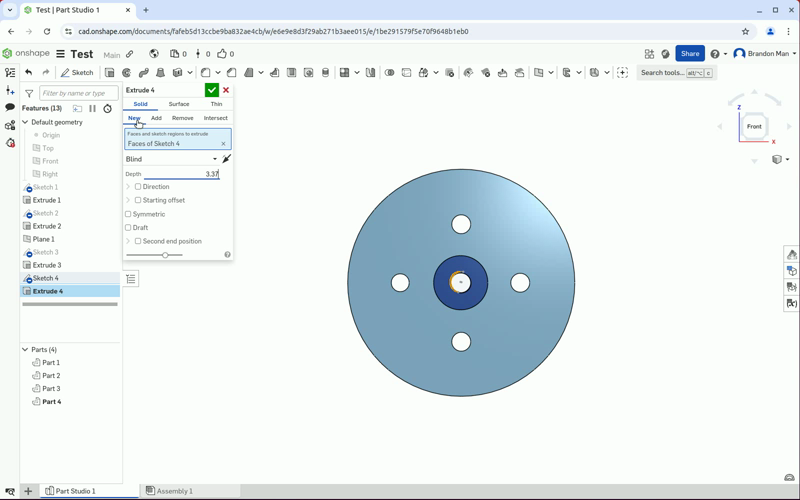
key(enter)
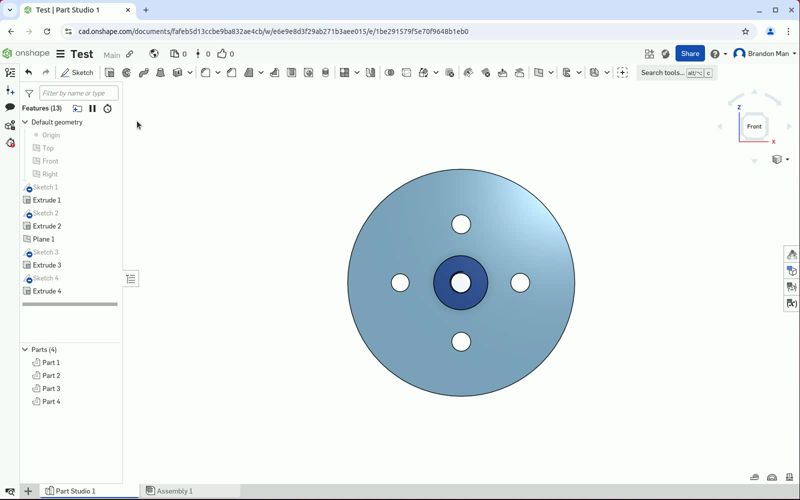
key(shift+h)
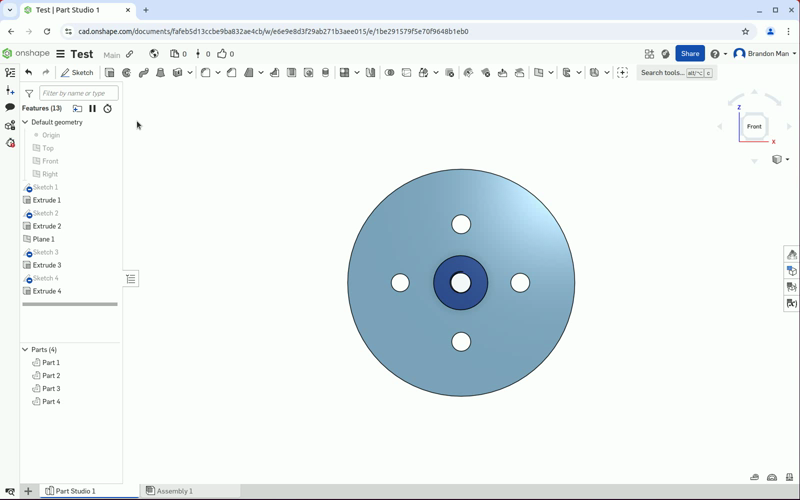
key(shift+h)
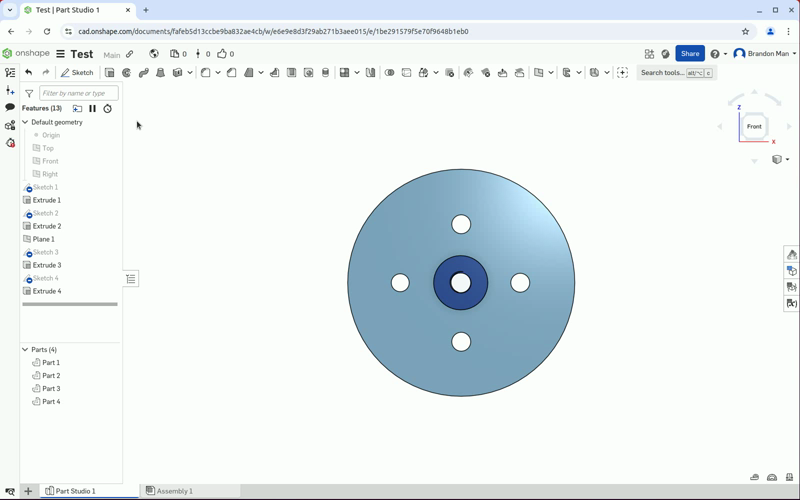
mouse_move(73, 189)
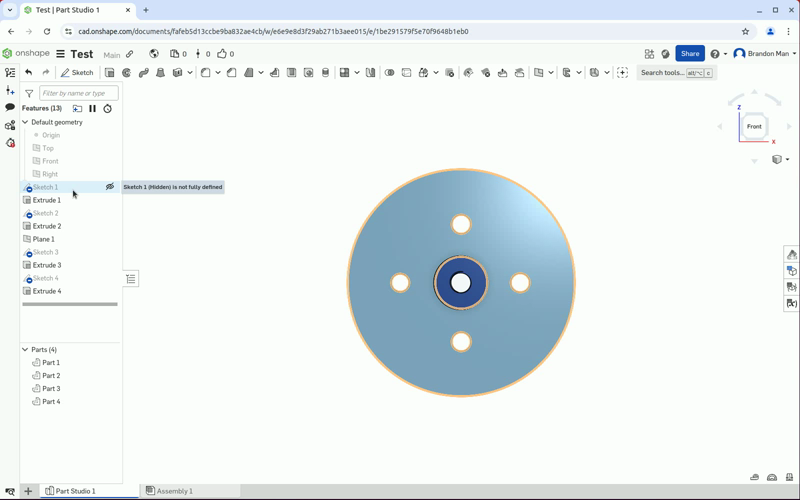
click(73, 189)
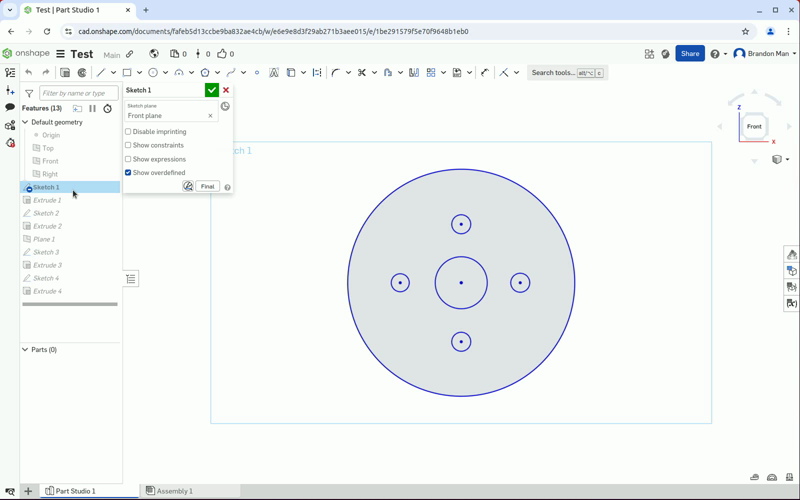
mouse_move(229, 92)
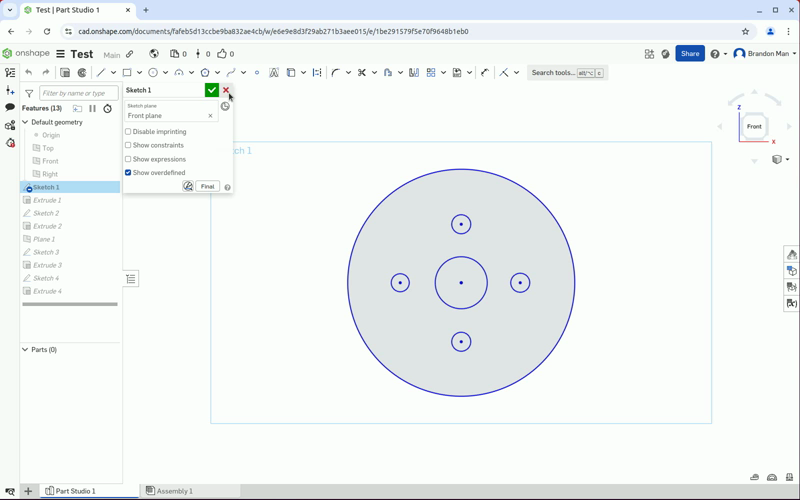
click(229, 92)
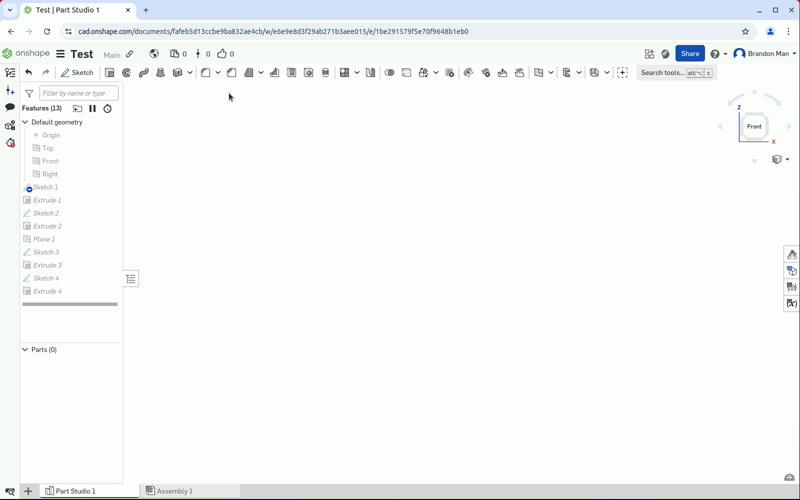
key(shift+s)
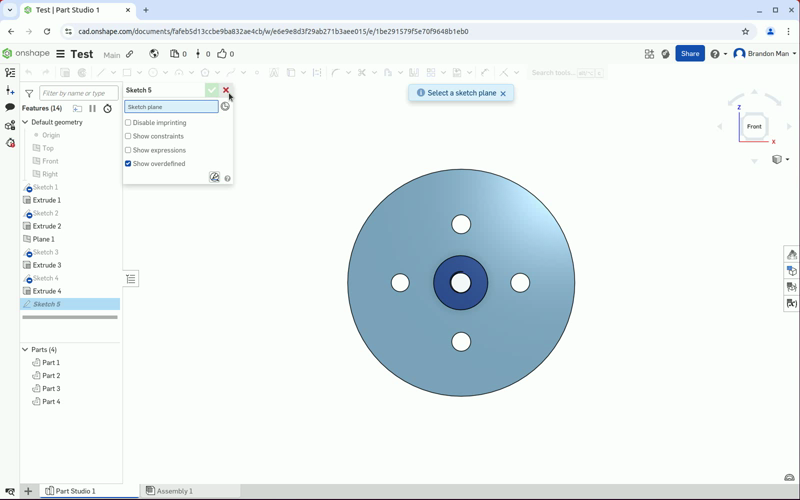
mouse_move(73, 241)
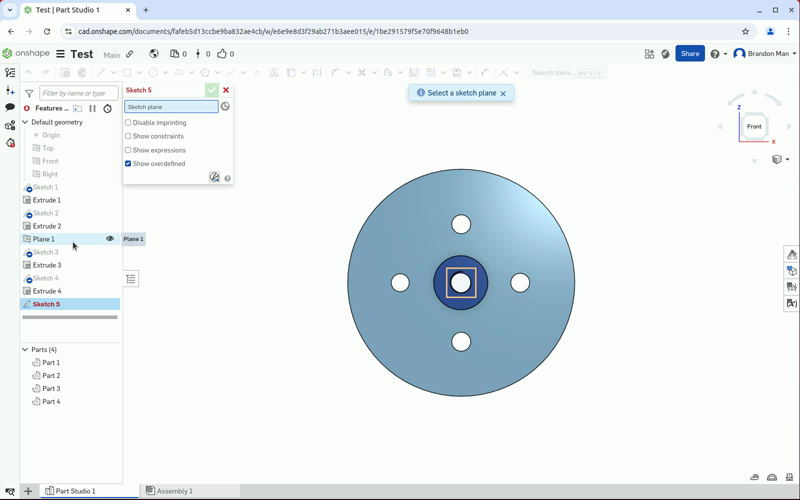
click(73, 241)
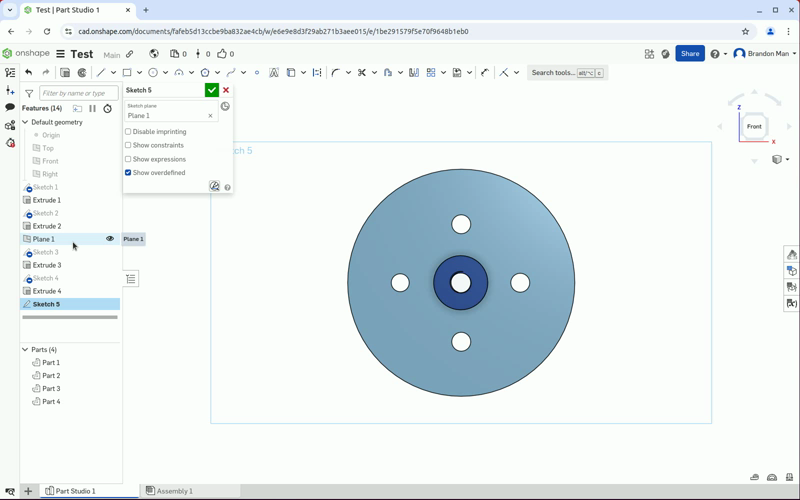
mouse_move(73, 352)
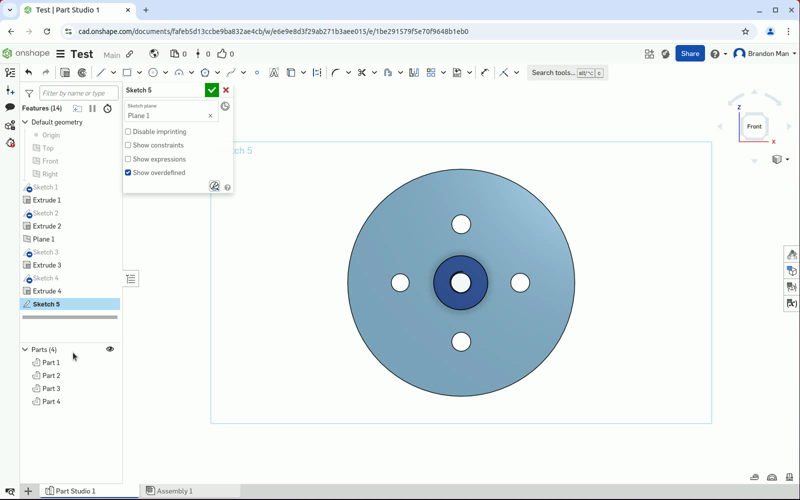
key(y)
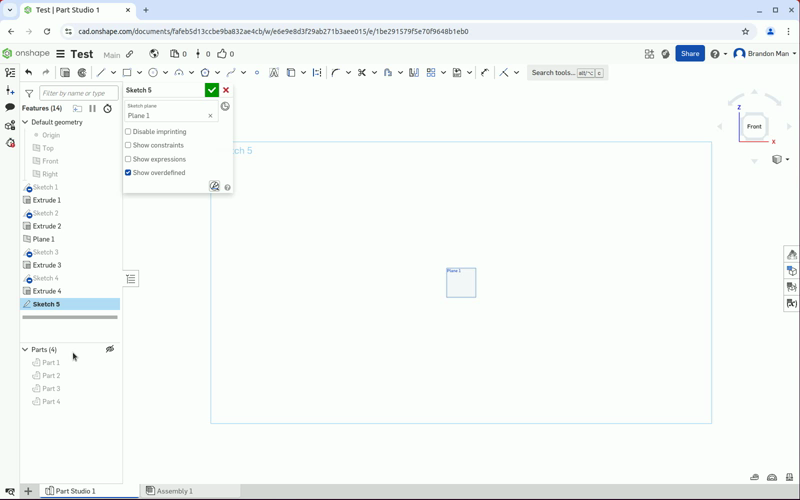
key(c)
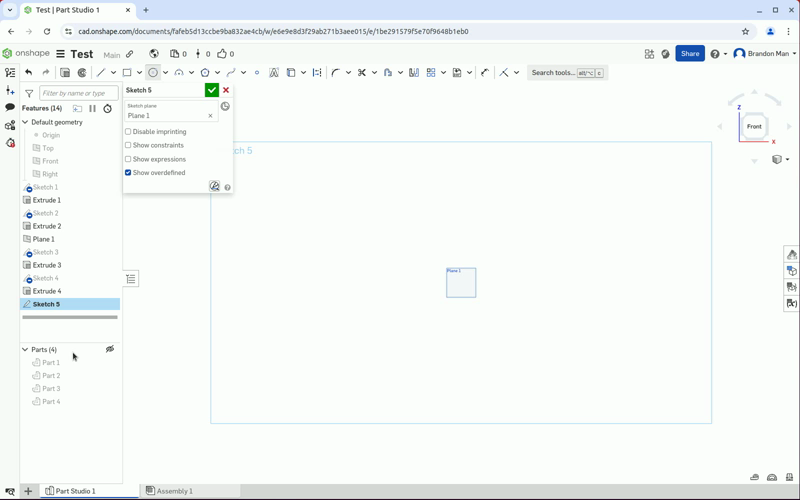
key_down(shift)
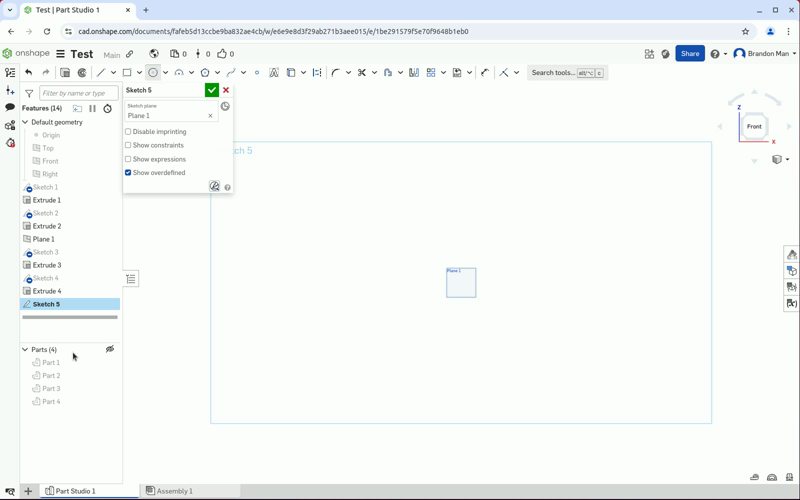
mouse_move(460, 282)
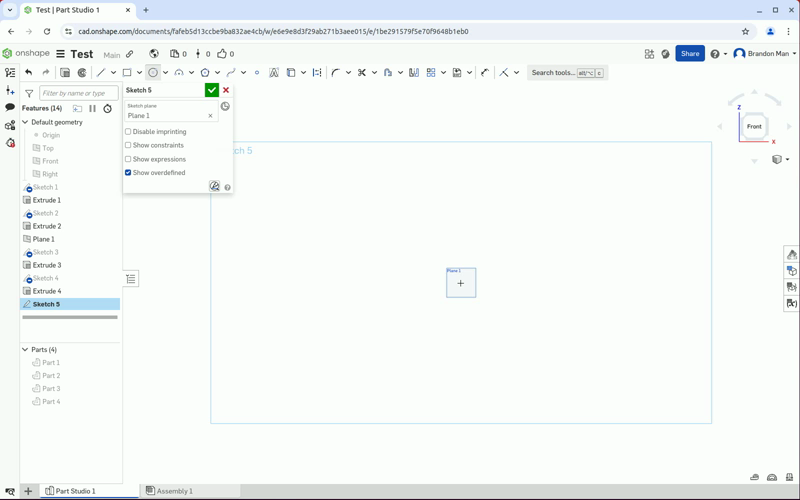
click(460, 282)
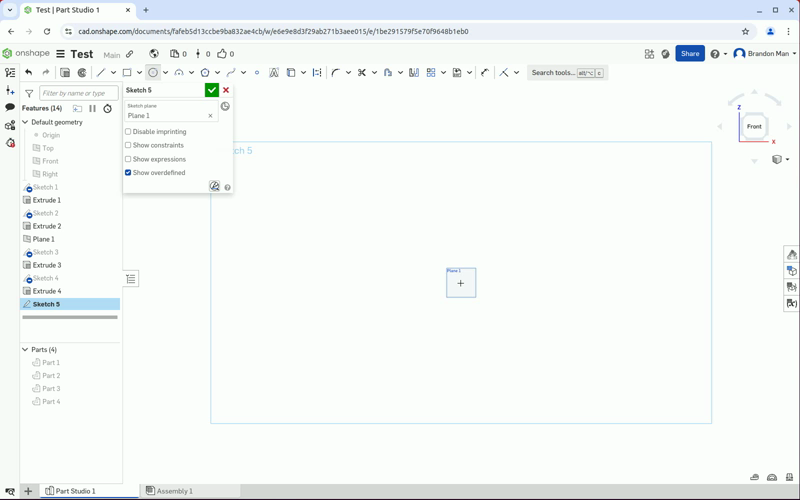
key_up(shift)
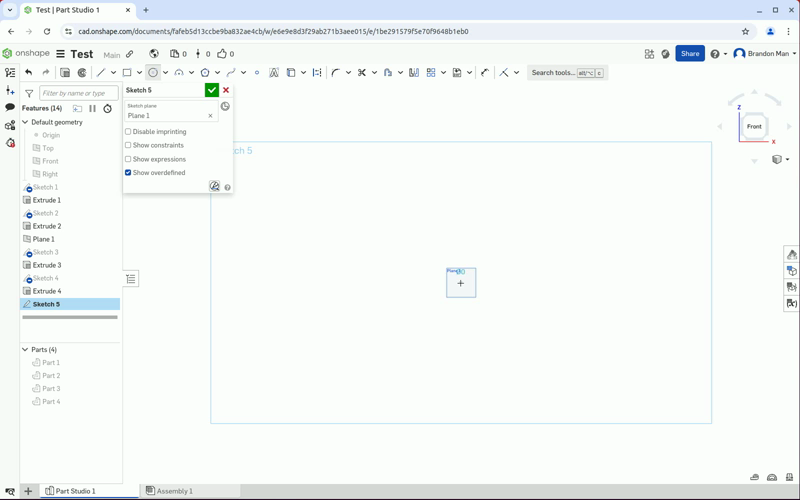
mouse_move(487, 282)
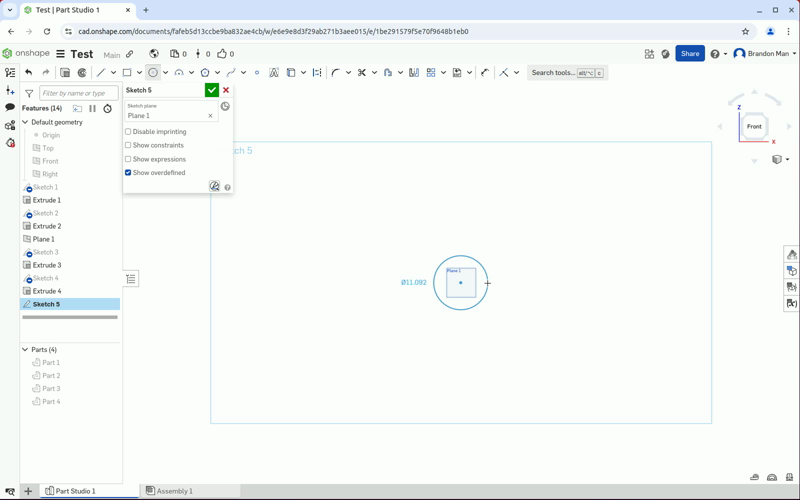
click(487, 282)
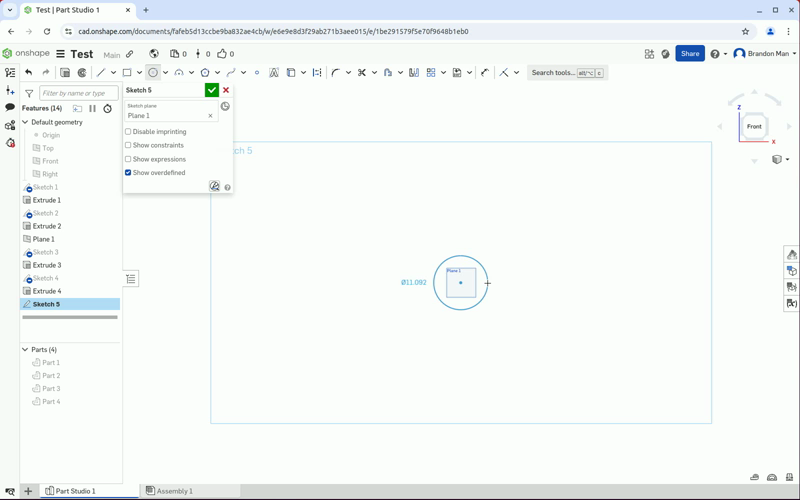
key(esc)
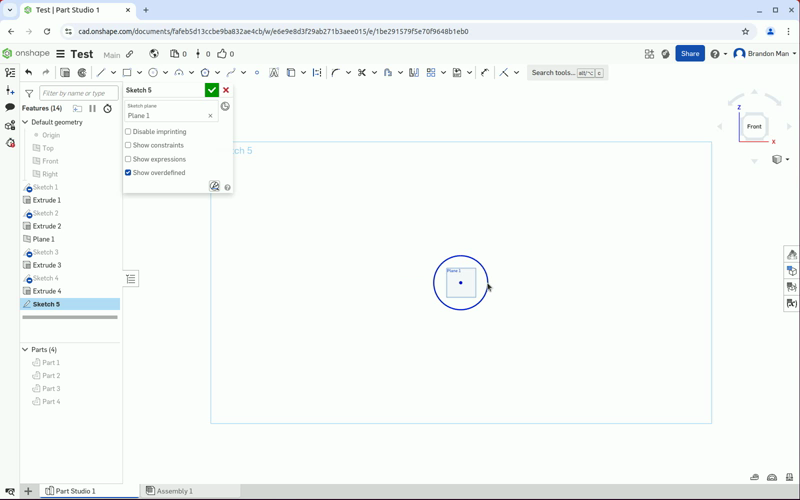
key(a)
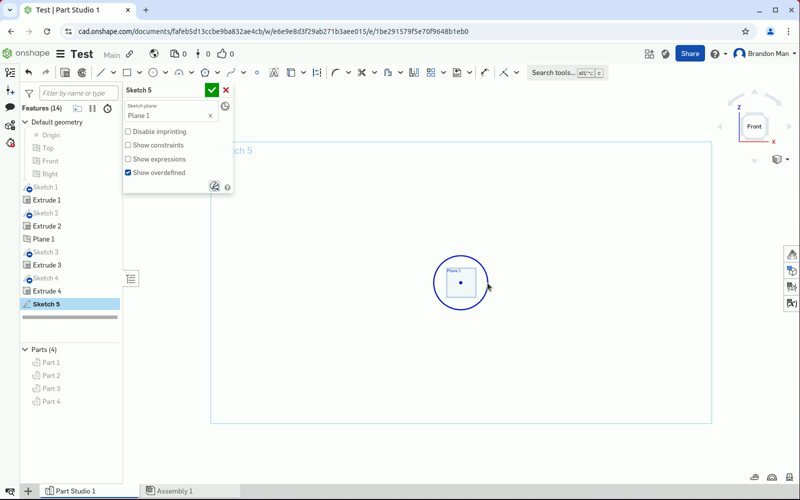
key_down(shift)
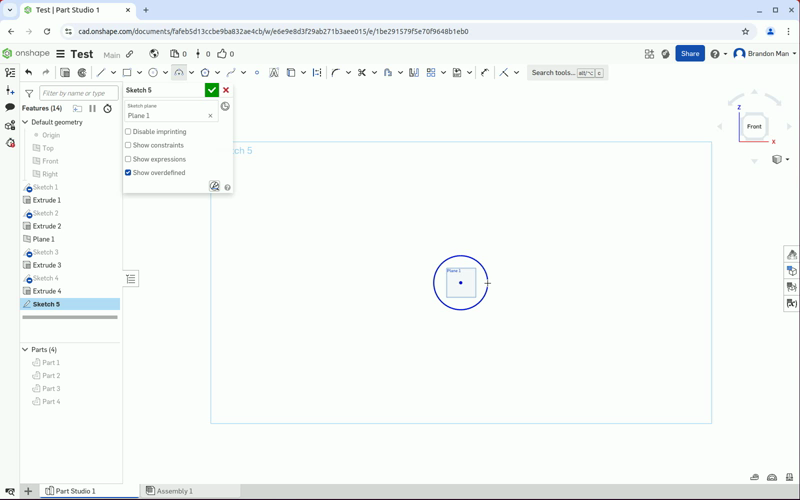
mouse_move(458, 292)
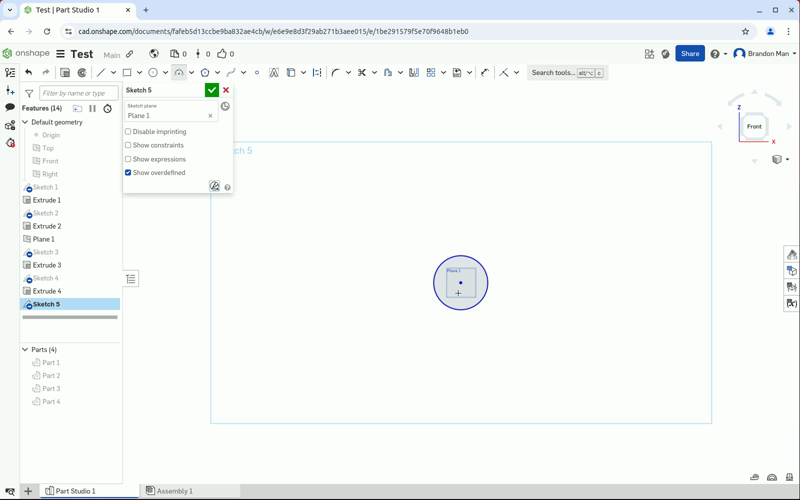
click(458, 292)
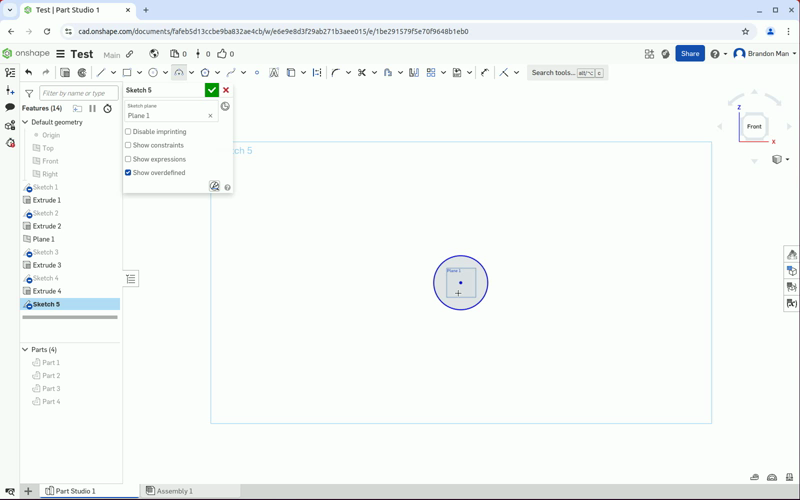
key_up(shift)
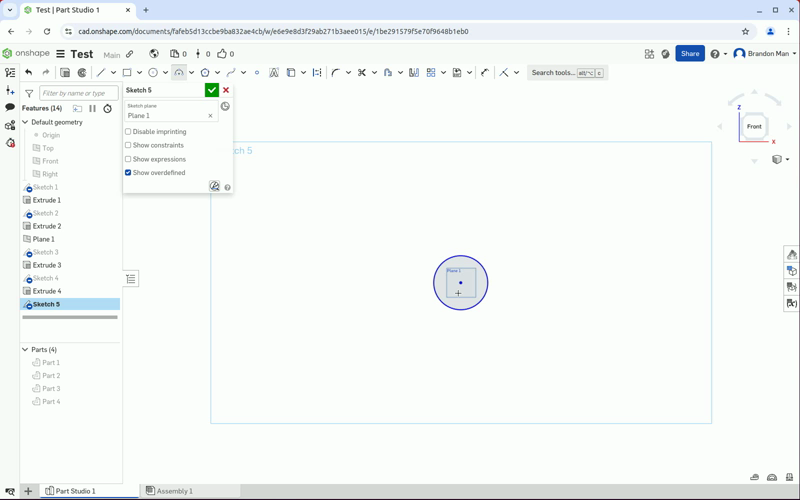
key_down(shift)
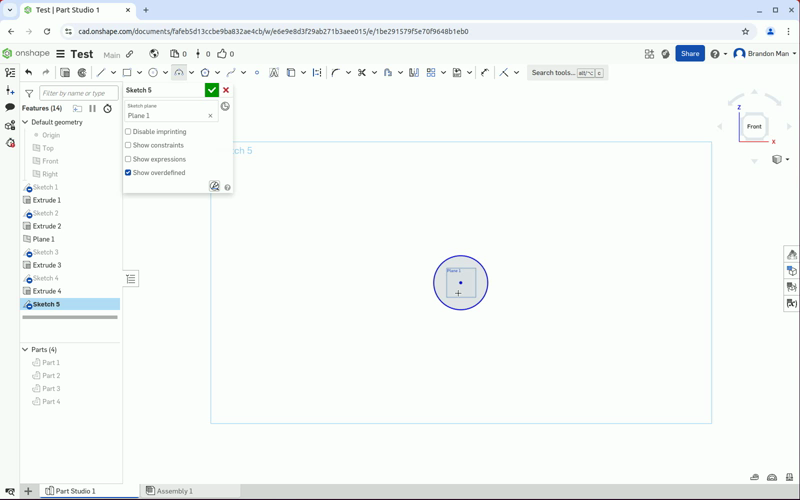
mouse_move(463, 273)
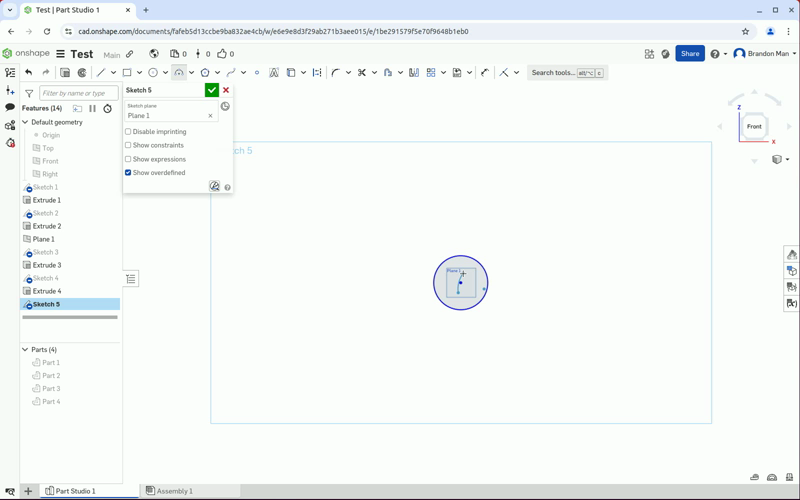
click(463, 273)
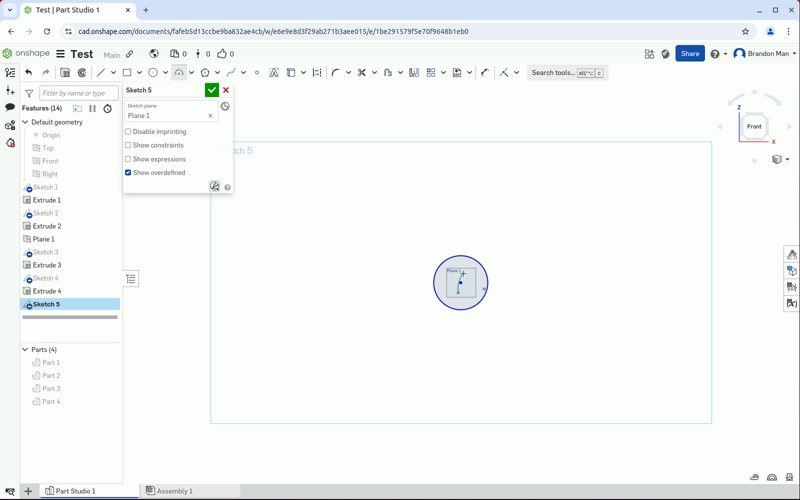
mouse_move(470, 285)
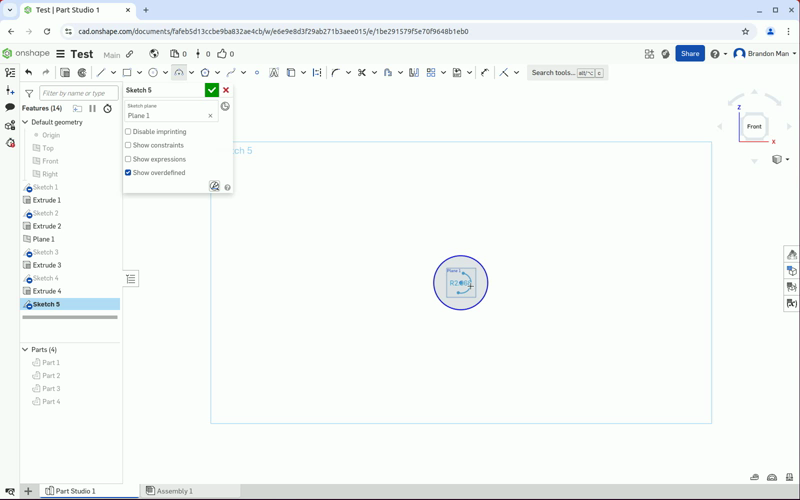
click(470, 285)
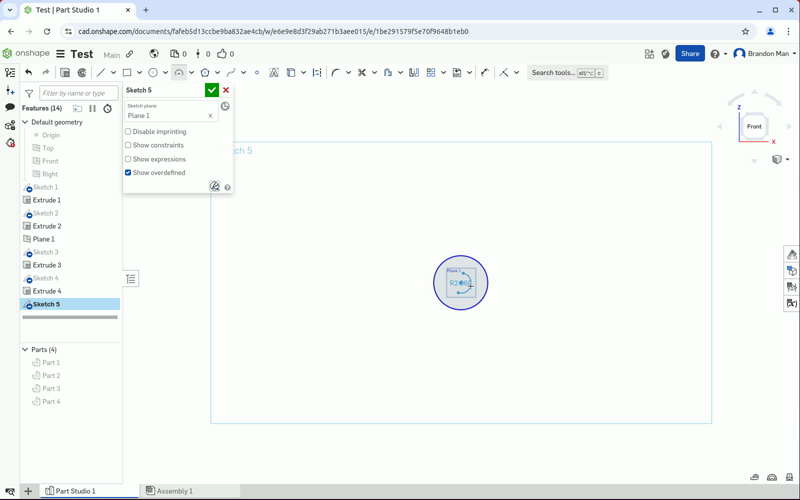
key_up(shift)
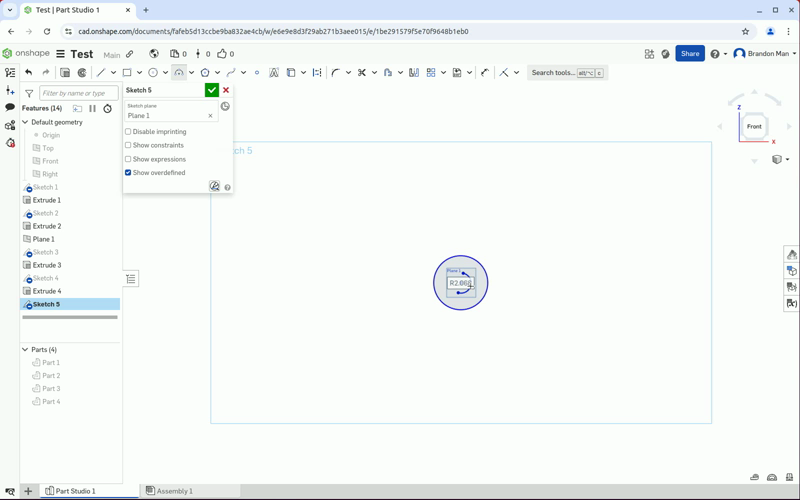
mouse_move(463, 273)
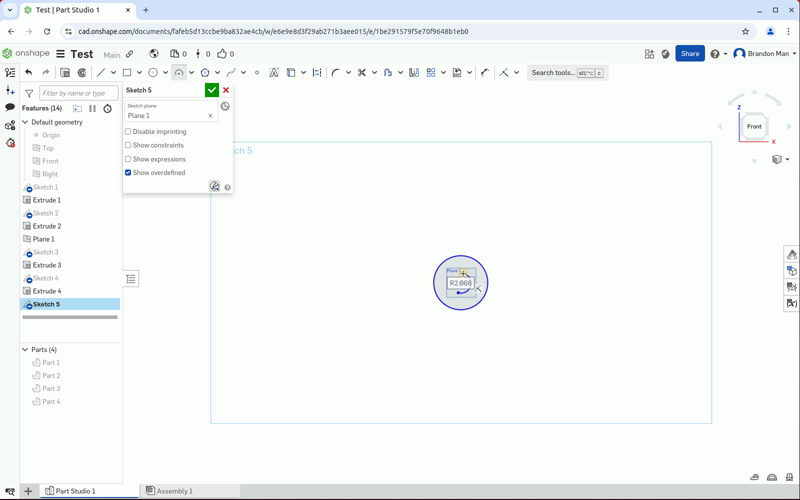
click(463, 273)
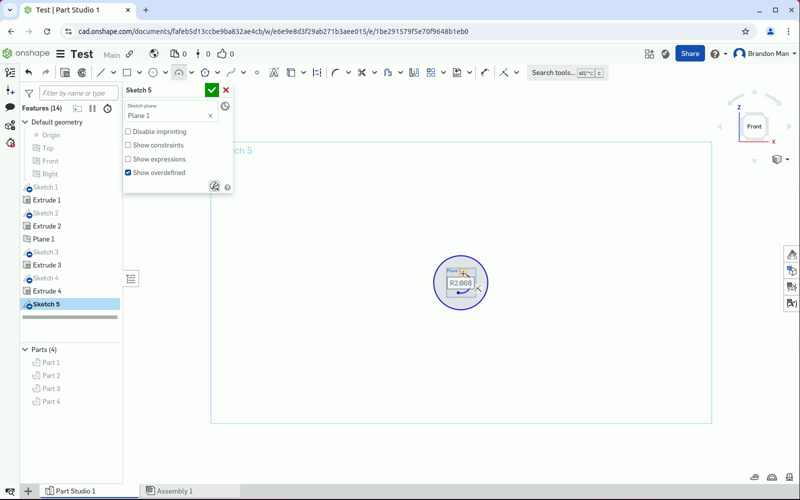
mouse_move(458, 292)
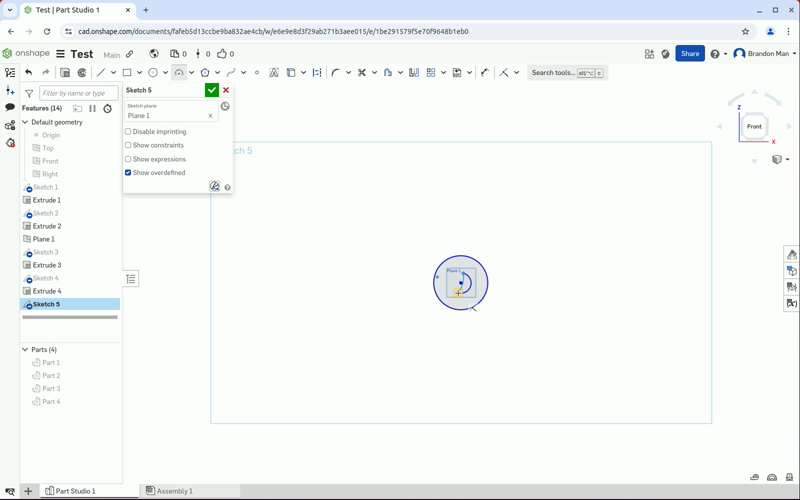
click(458, 292)
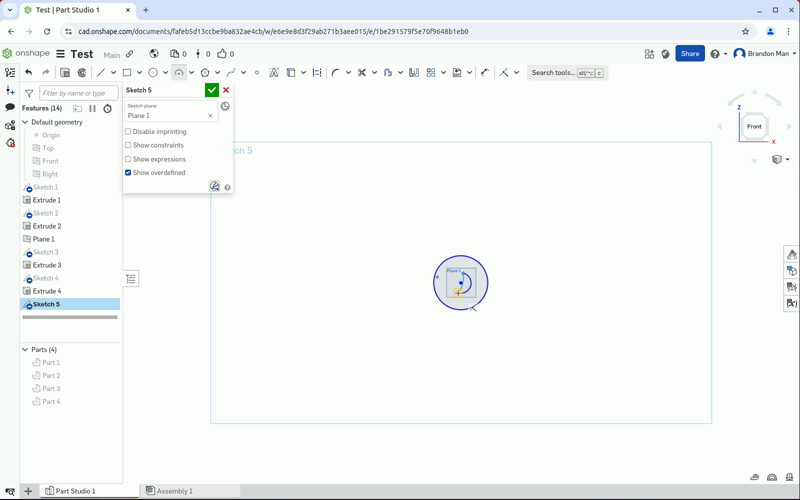
key_down(shift)
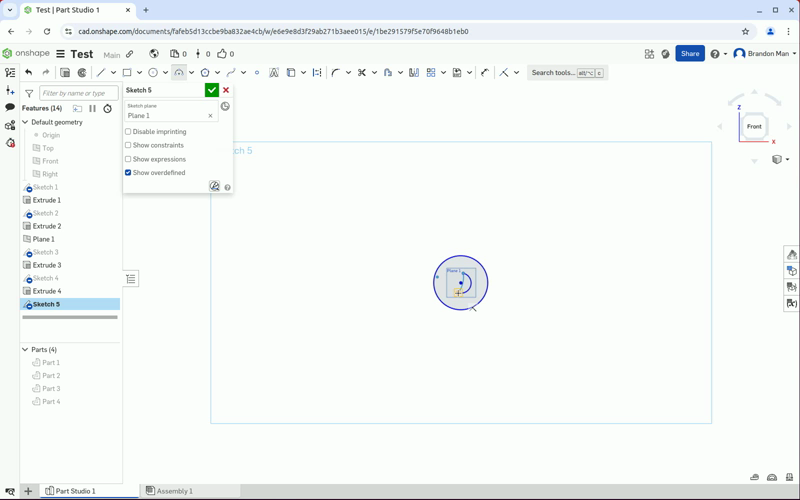
mouse_move(450, 280)
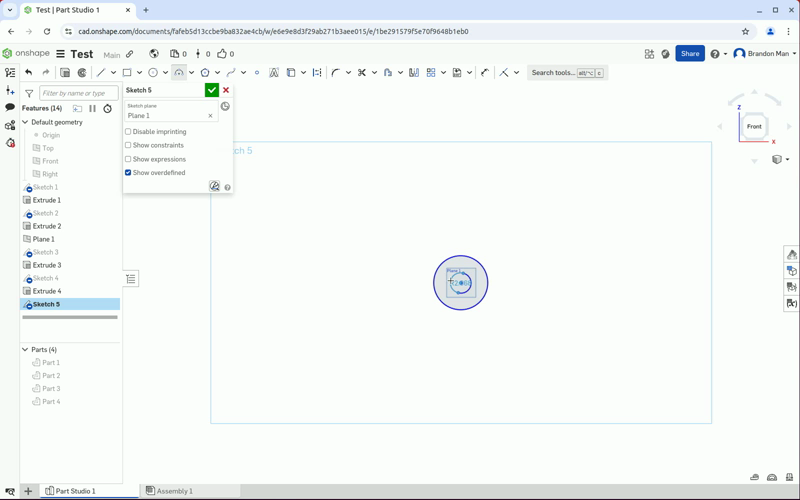
click(450, 280)
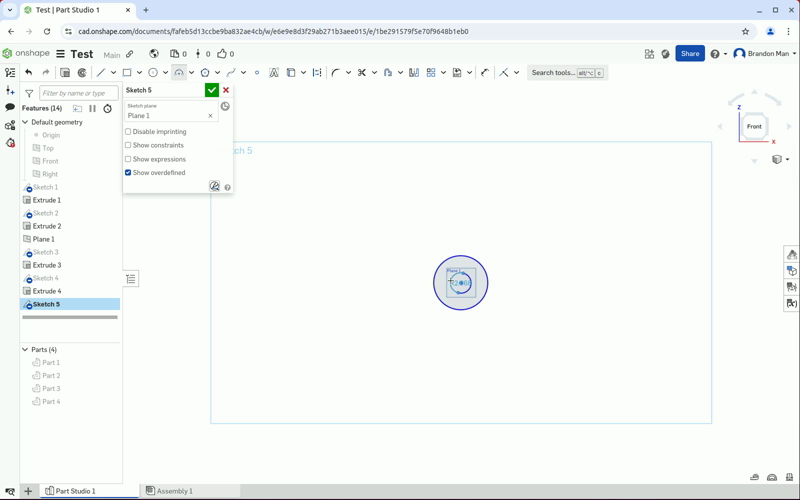
key_up(shift)
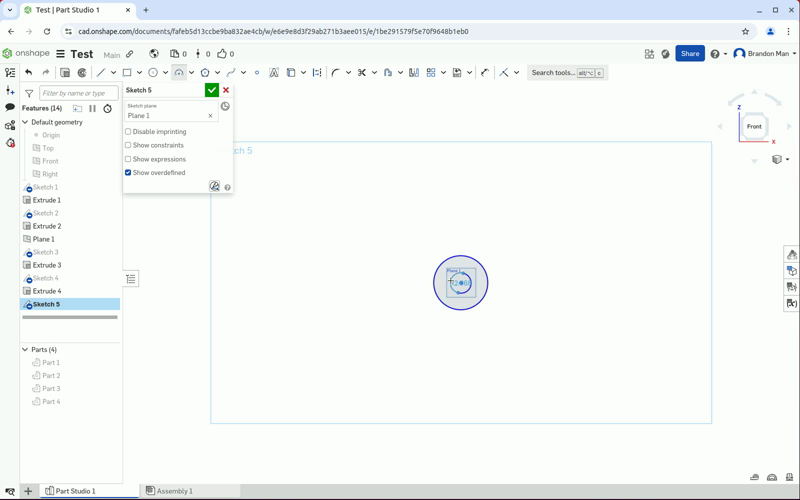
key(esc)
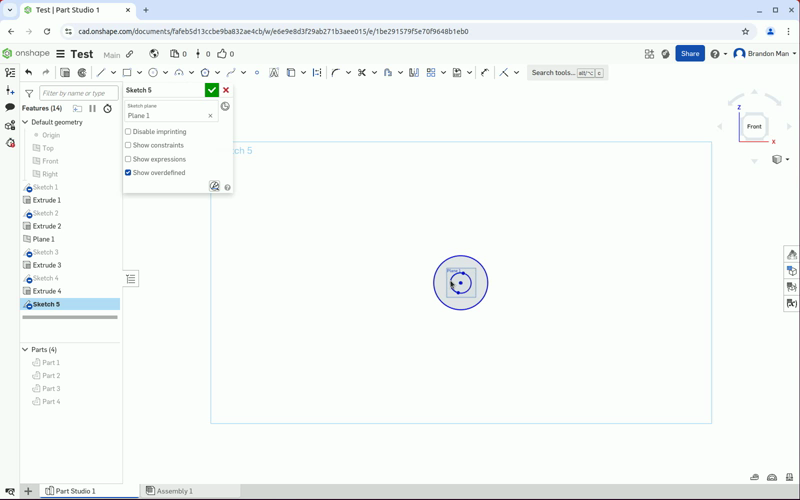
mouse_move(458, 296)
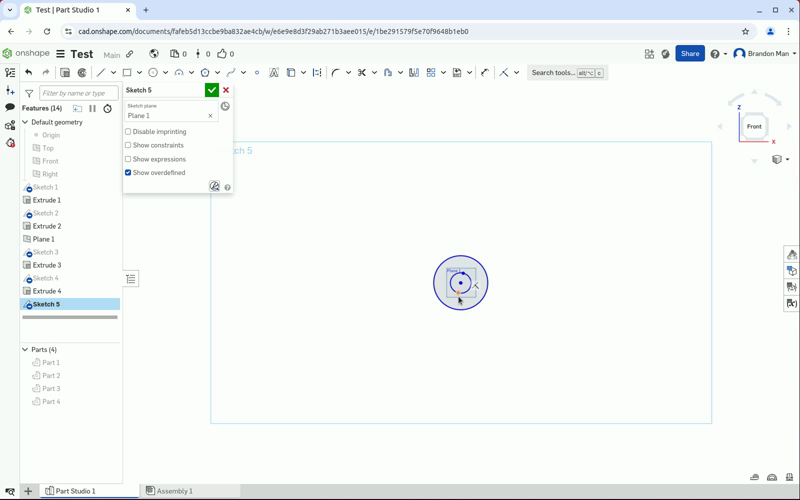
click(458, 296)
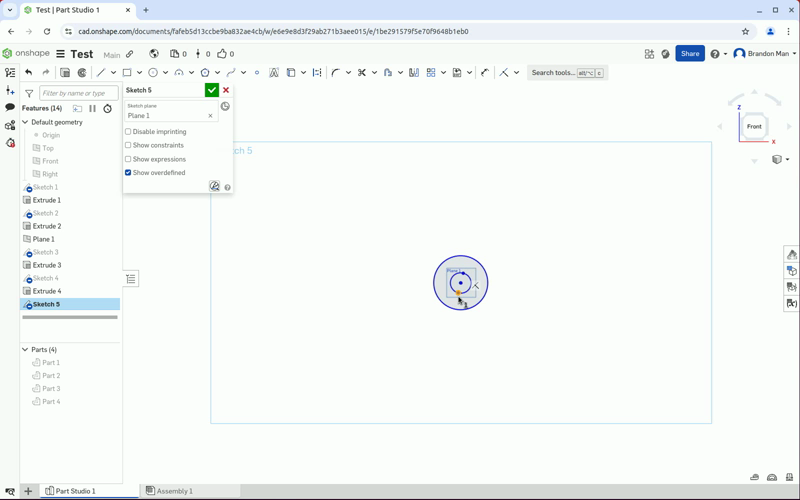
mouse_move(73, 352)
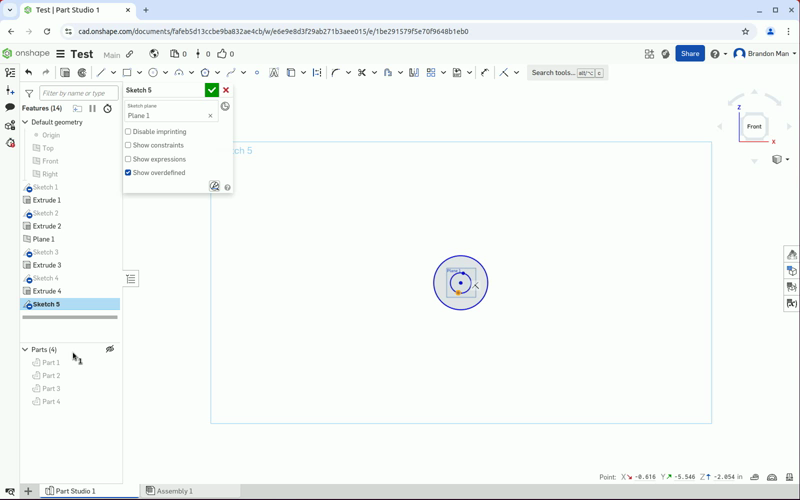
key(shift+y)
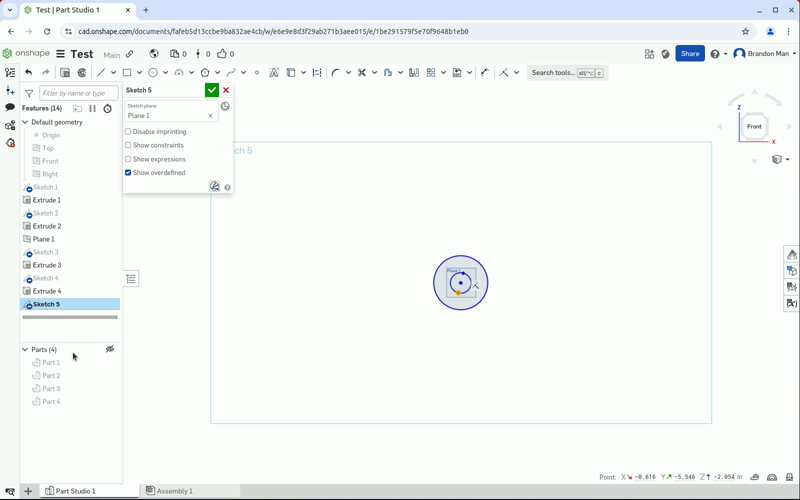
key(shift+e)
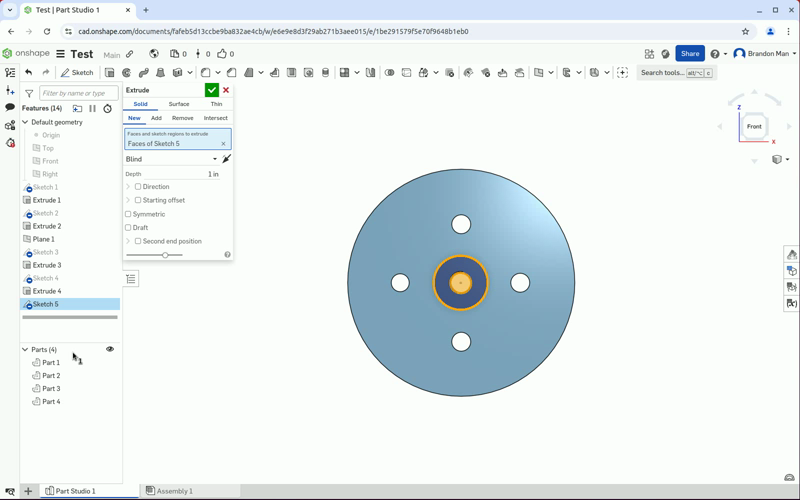
mouse_move(143, 106)
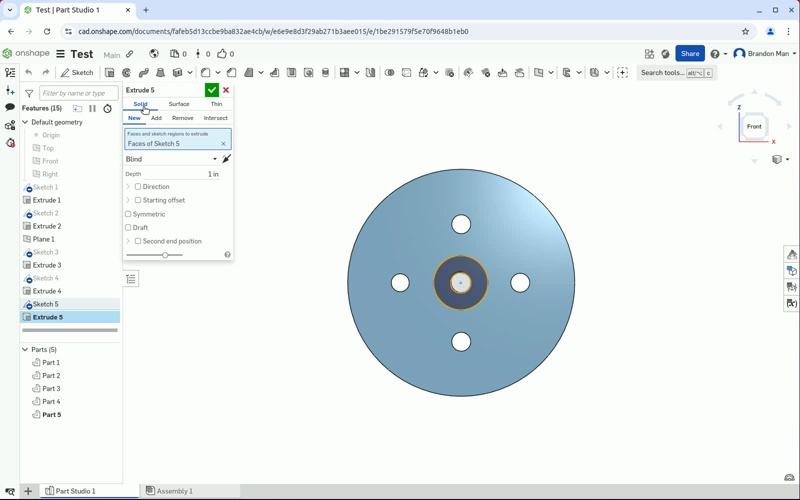
click(143, 106)
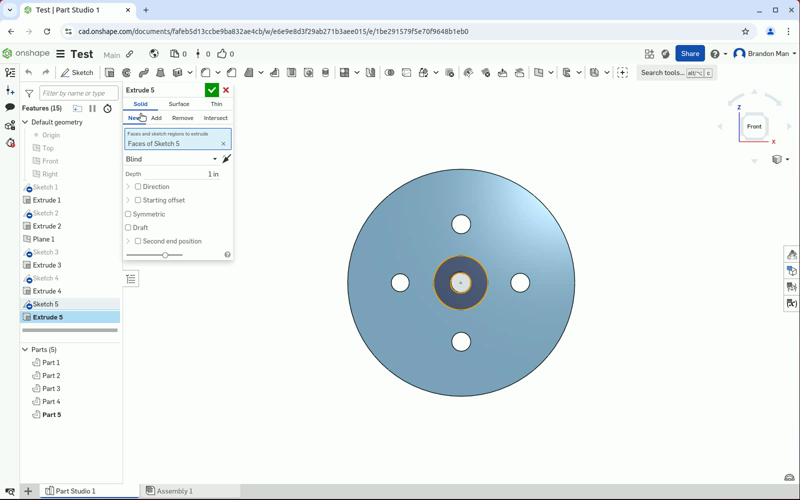
mouse_move(137, 120)
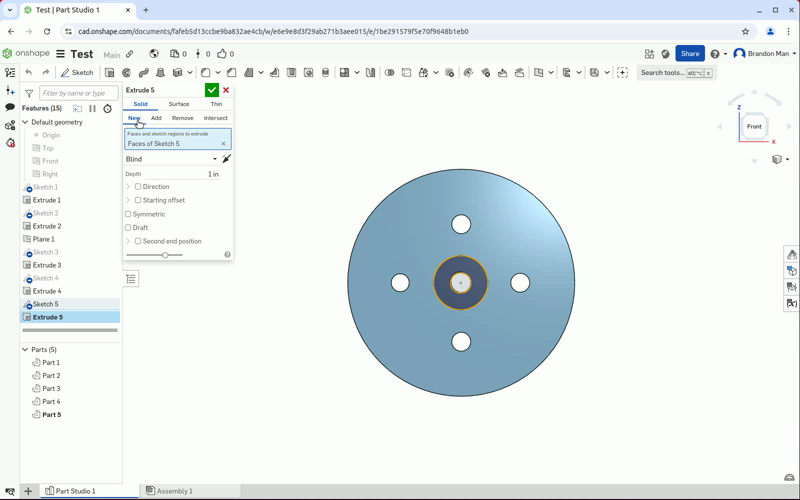
click(137, 120)
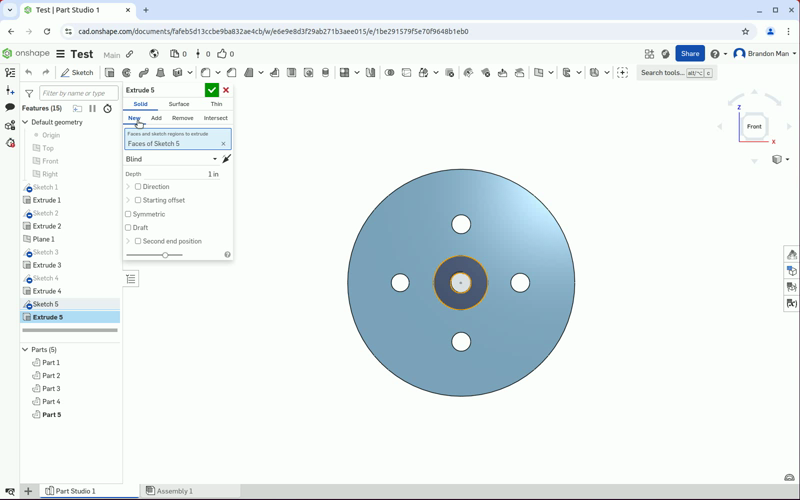
key(tab, 4)
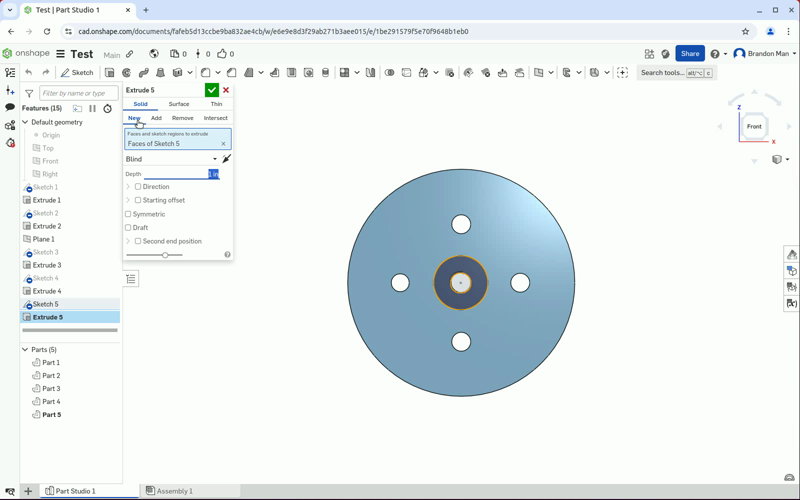
text(3.37)
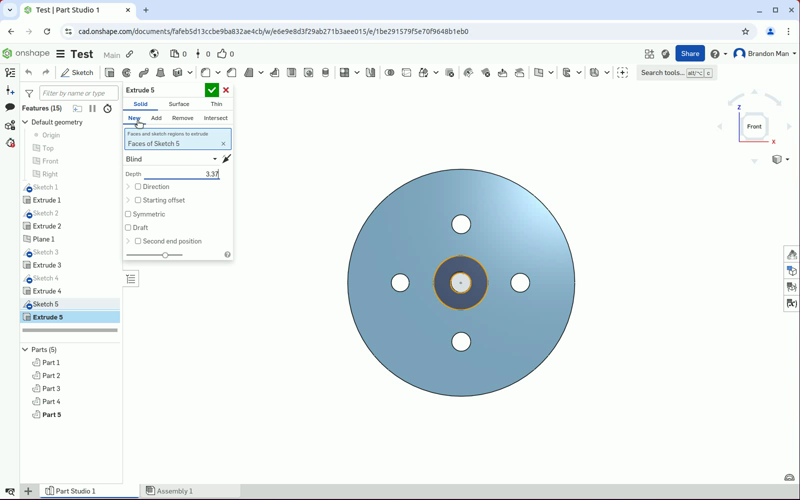
key(enter)
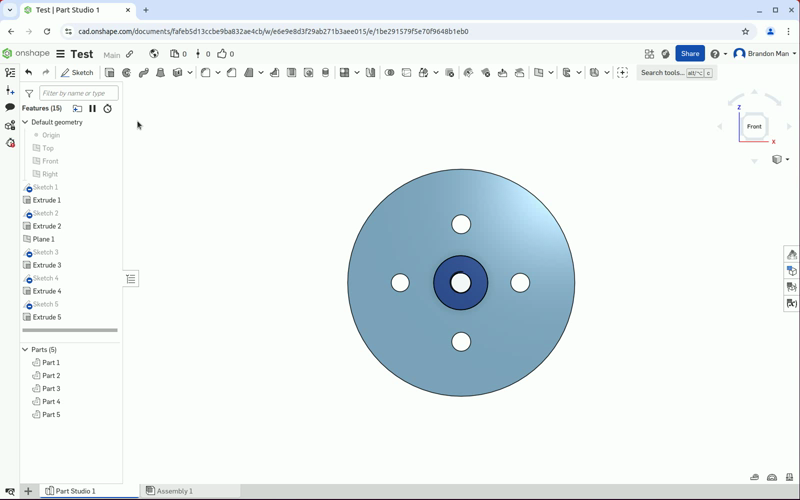
key(shift+h)
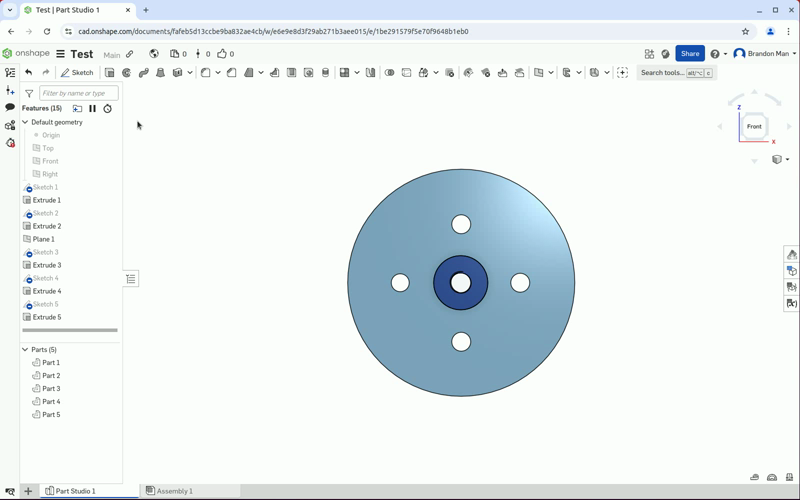
key(shift+h)
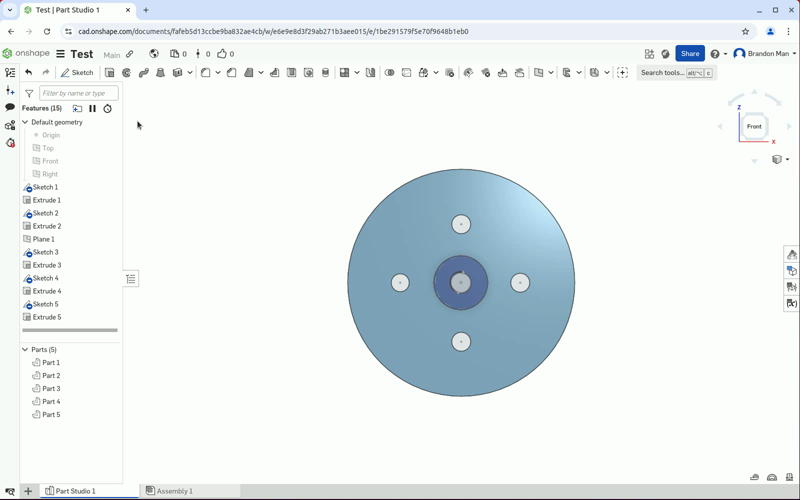
key(shift+7)
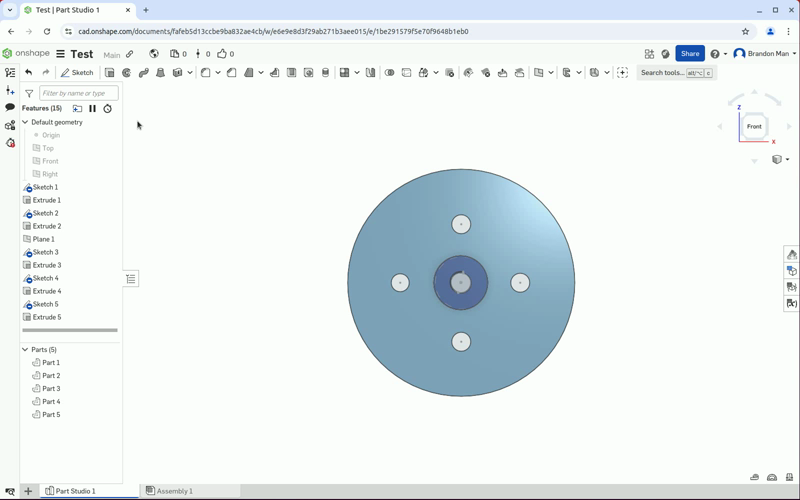
key(left, 2)
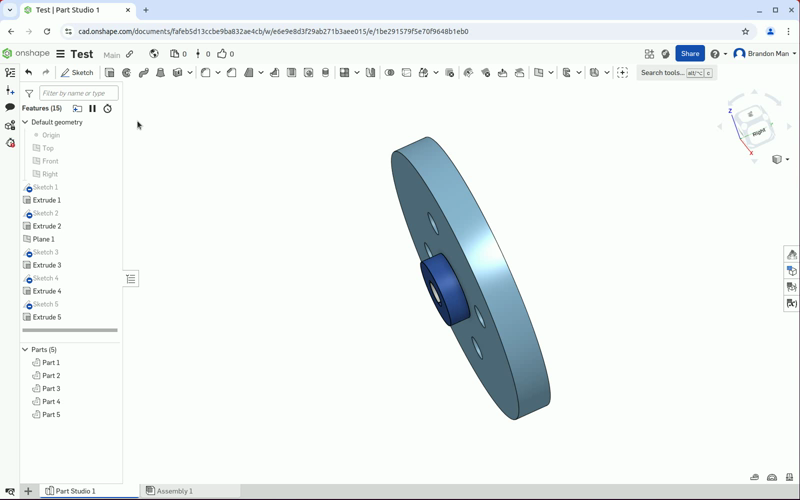
key(down, 2)
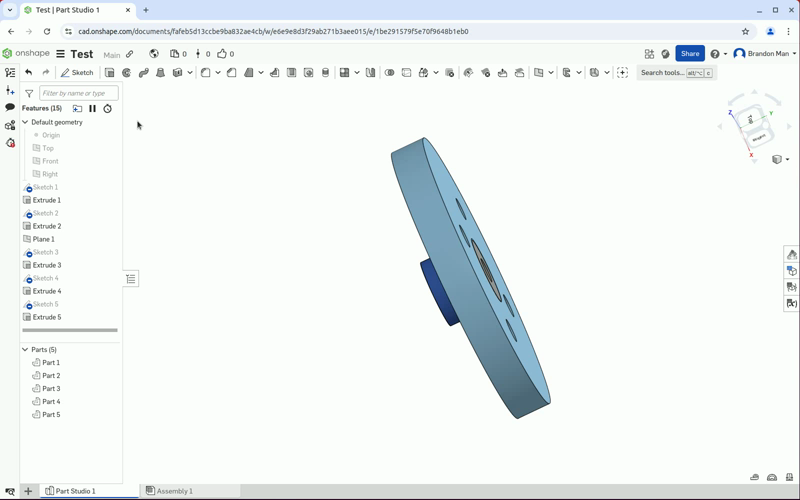
key(up, 2)
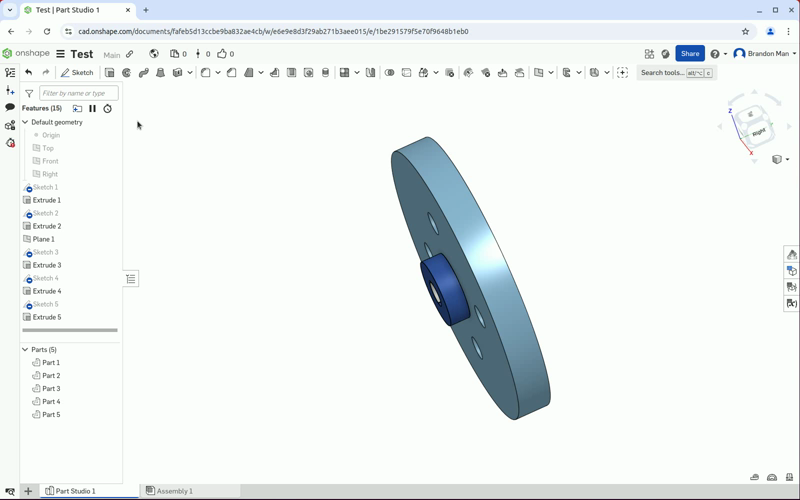
key(right, 2)
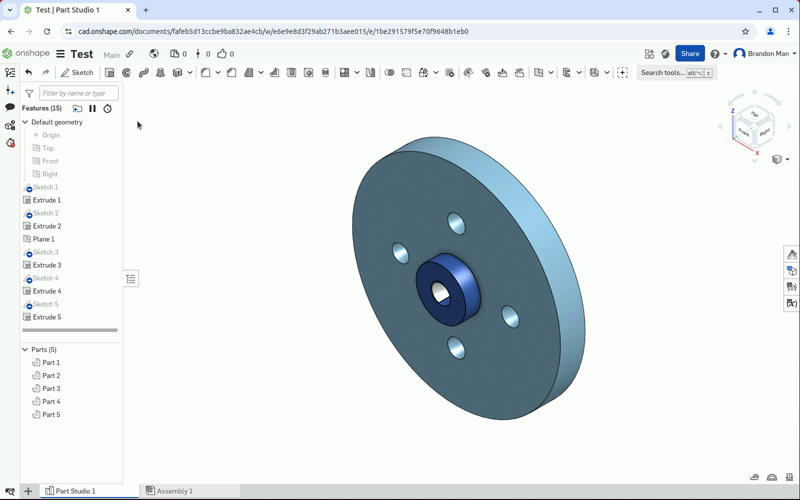
mouse_move(73, 189)
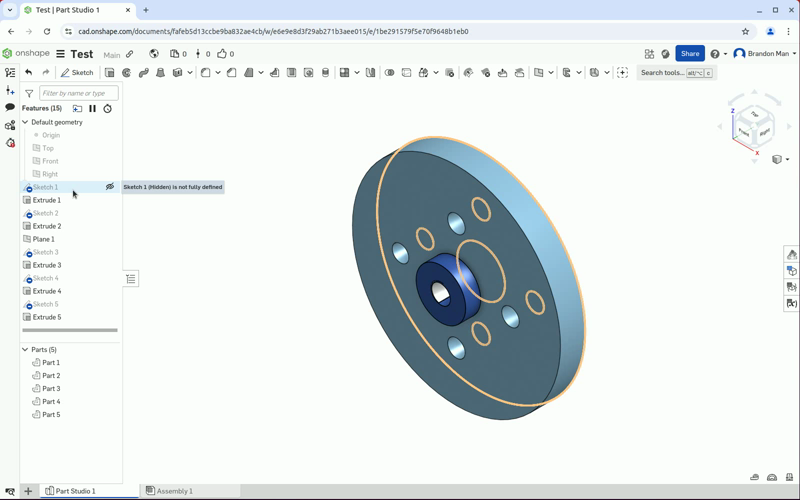
click(73, 189)